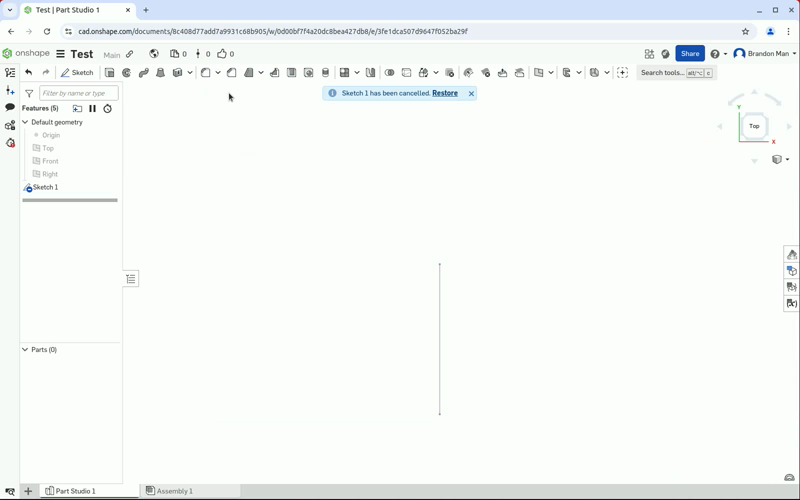
key(shift+h)
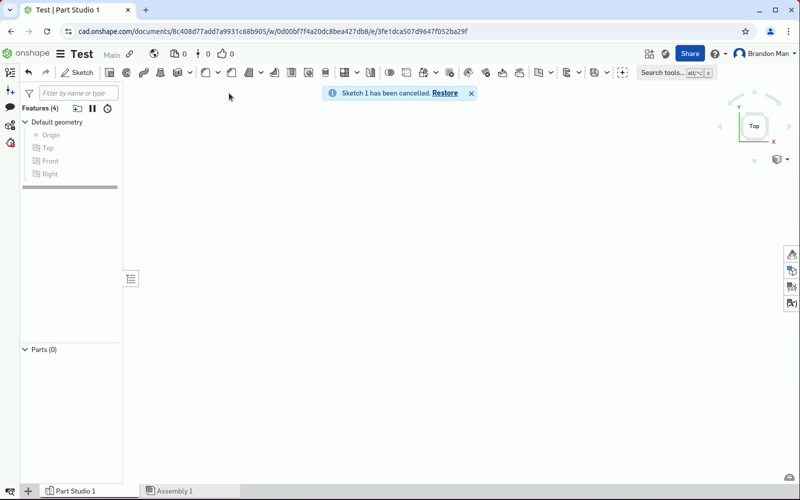
key(shift+s)
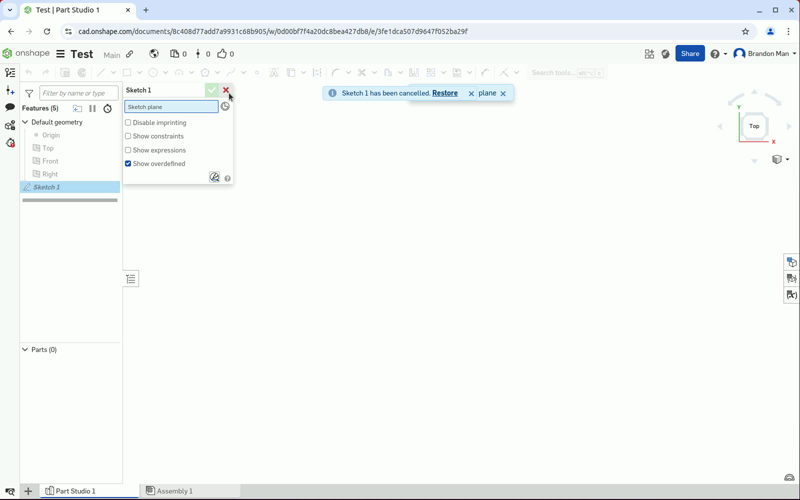
mouse_move(73, 150)
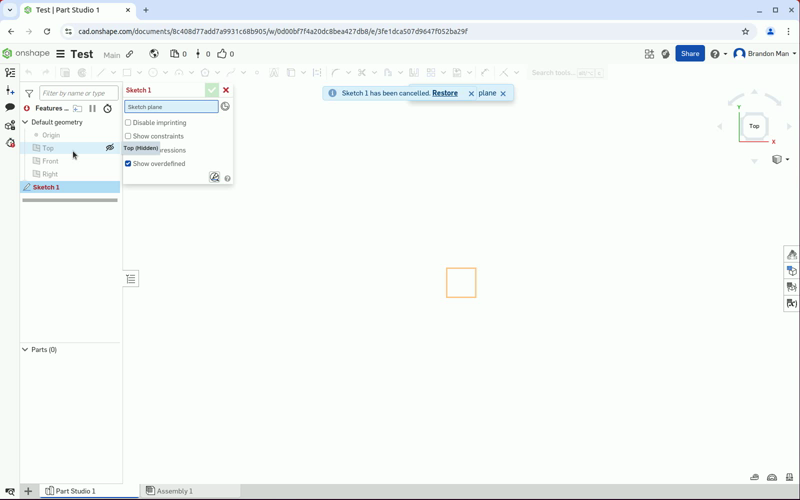
click(73, 150)
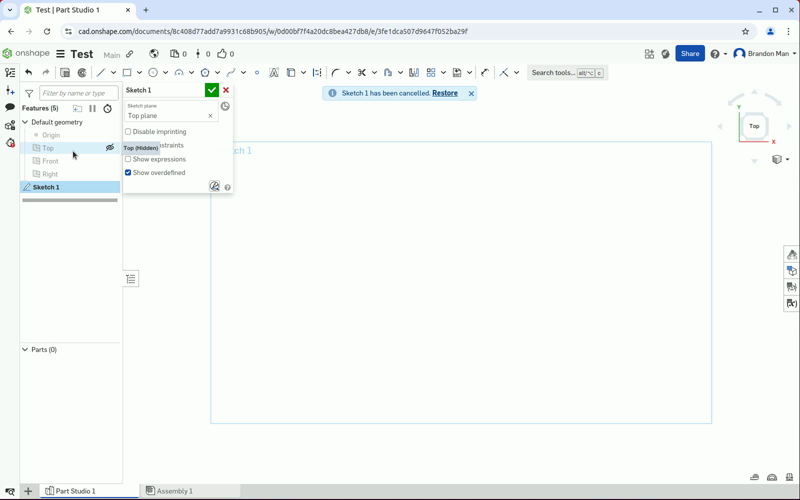
mouse_move(73, 352)
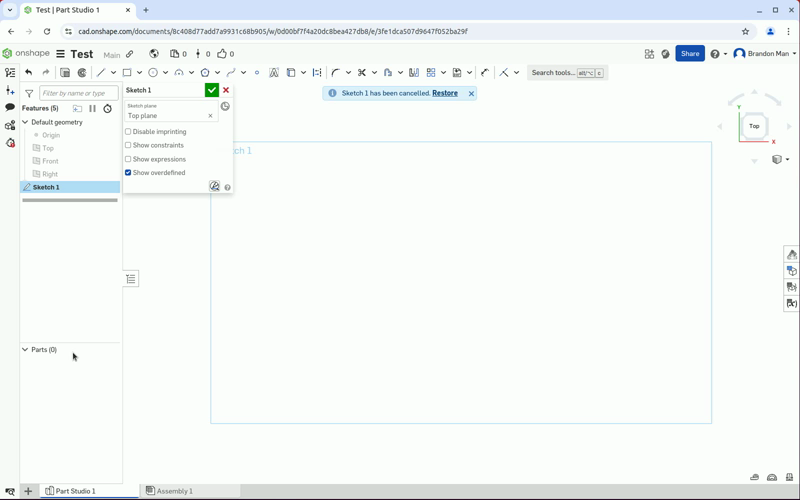
key(y)
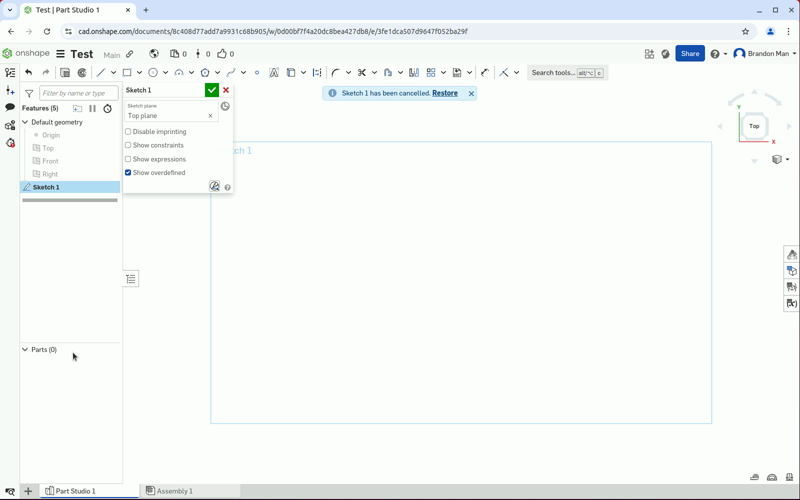
key(l)
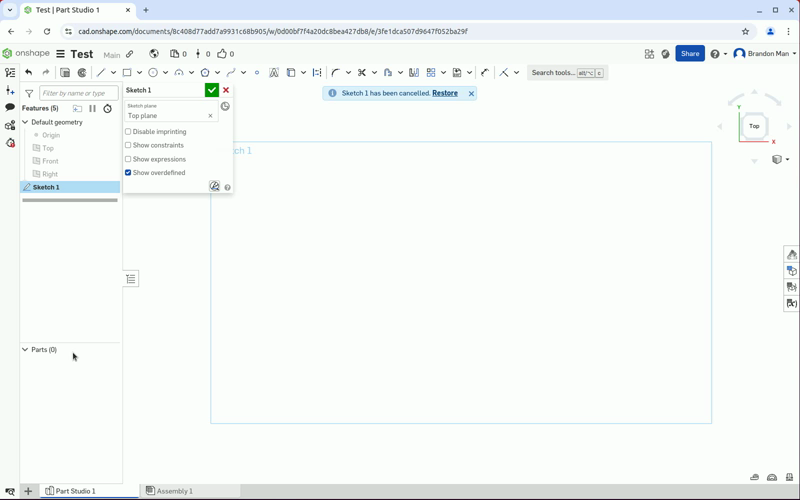
key_down(shift)
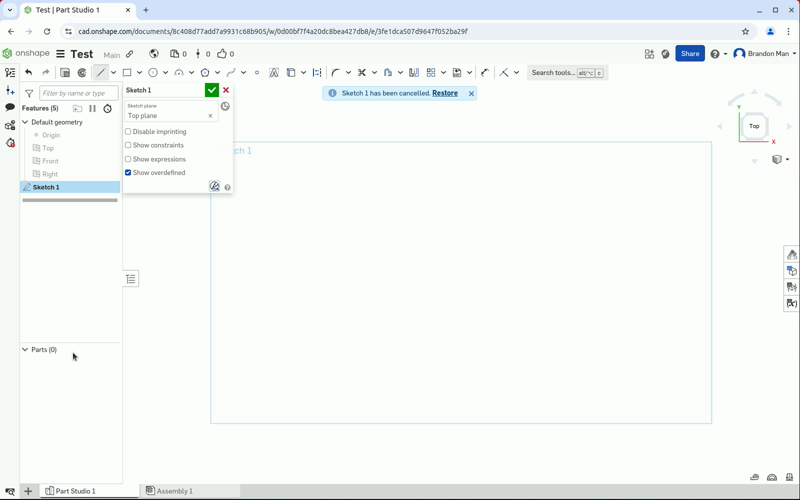
mouse_move(460, 282)
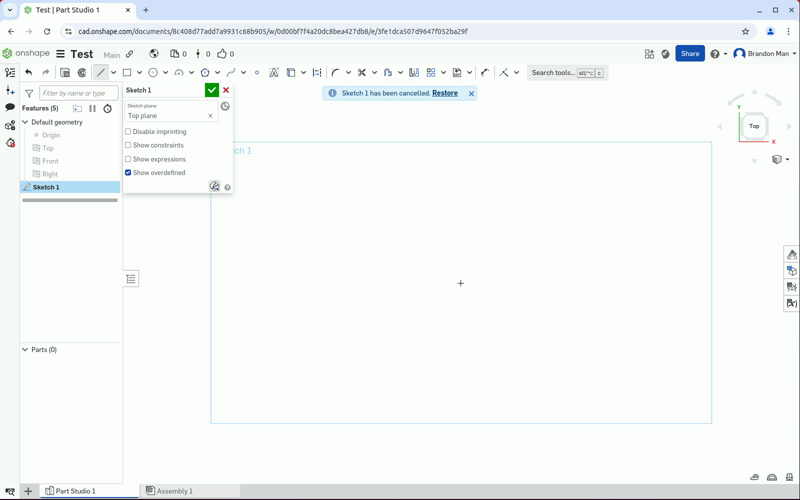
click(460, 282)
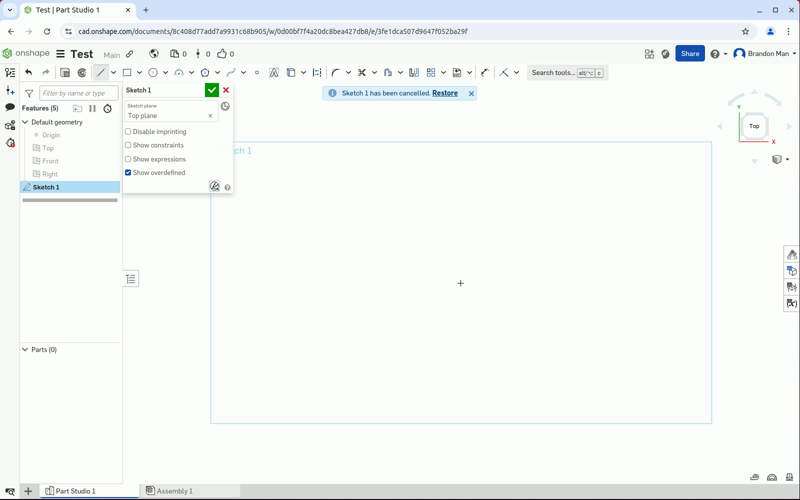
key_up(shift)
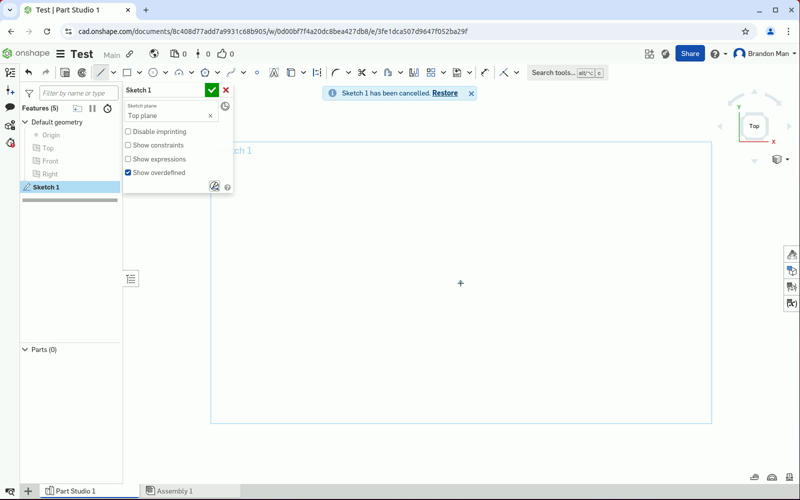
key_down(shift)
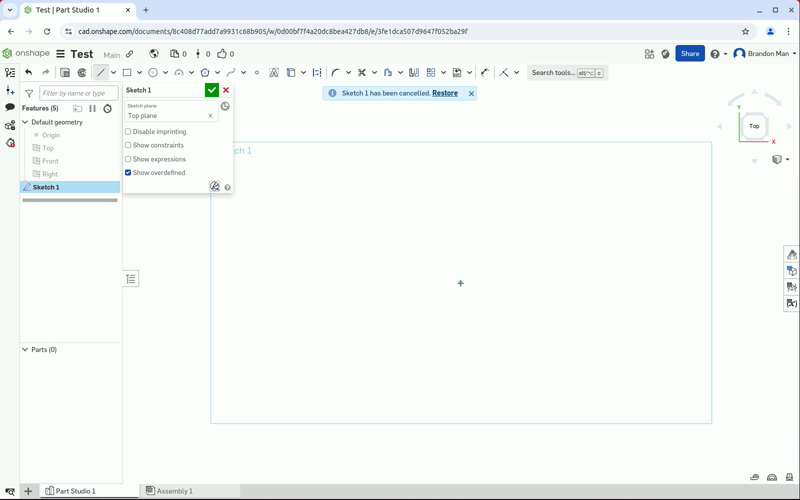
mouse_move(573, 282)
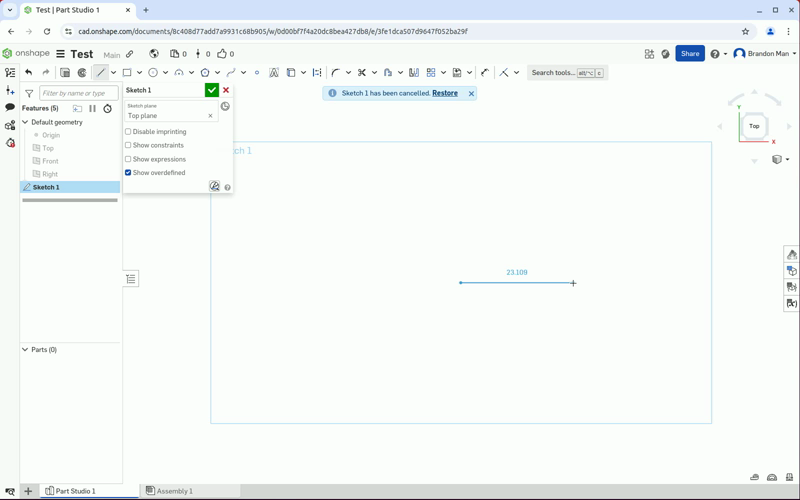
click(573, 282)
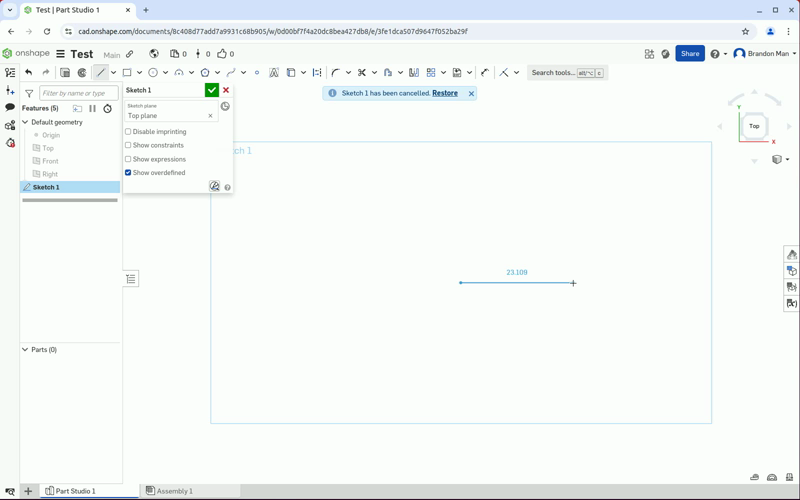
key_up(shift)
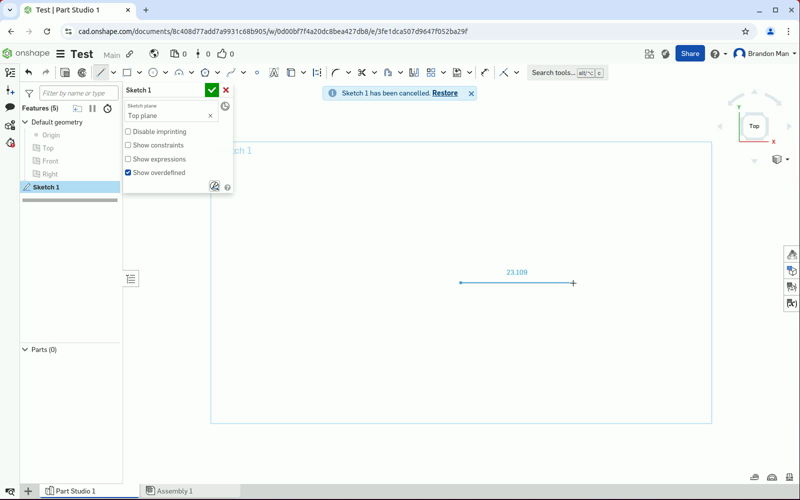
key_down(shift)
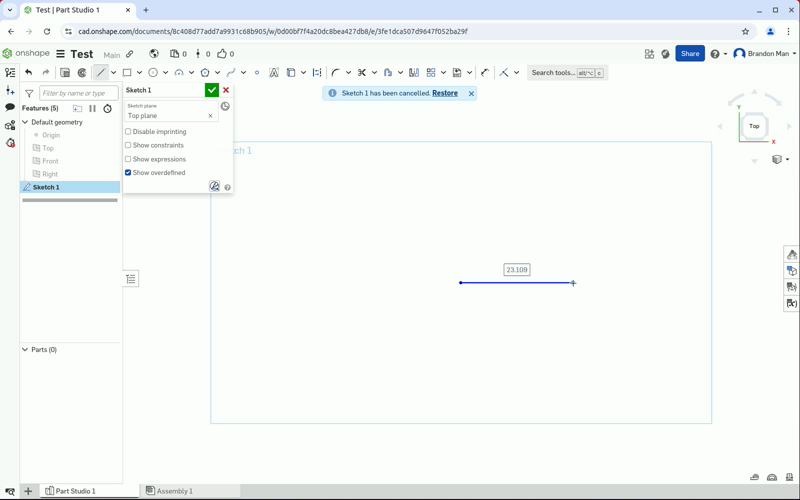
mouse_move(589, 282)
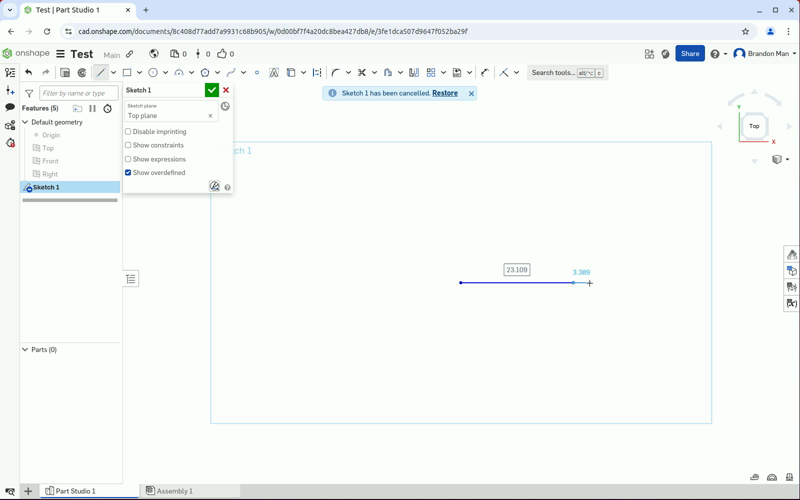
mouse_move(573, 228)
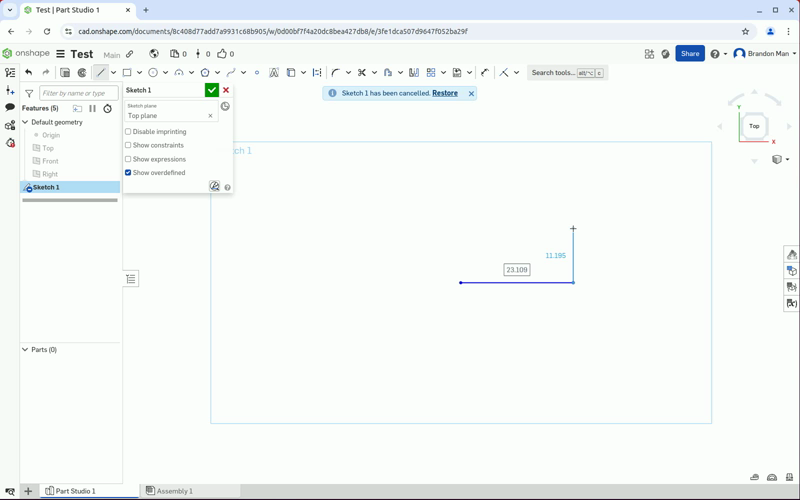
click(573, 228)
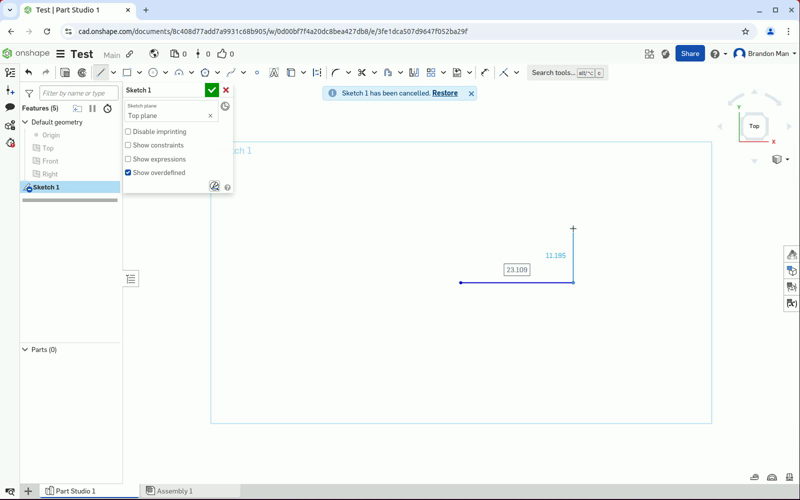
key_up(shift)
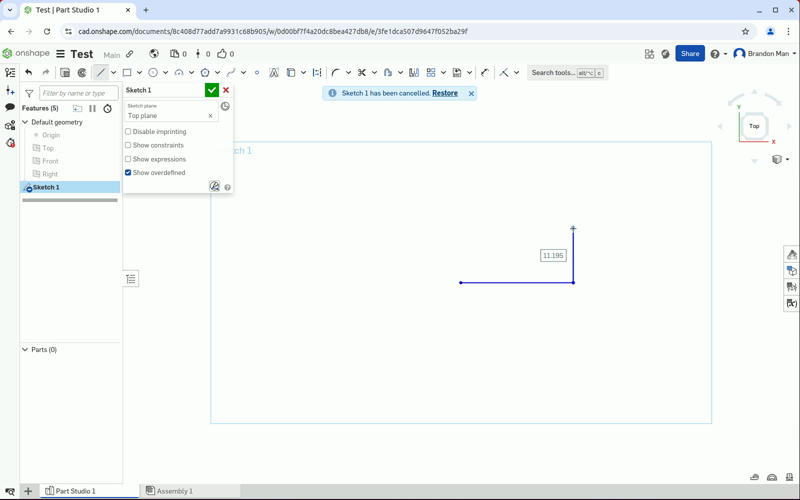
key_down(shift)
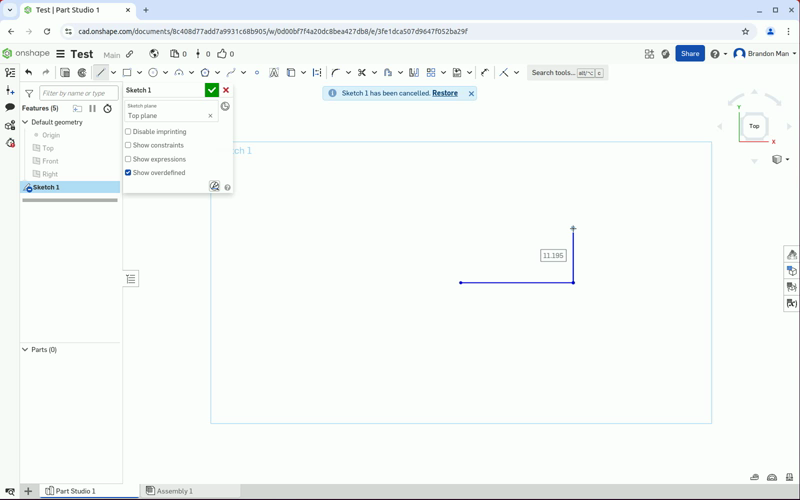
mouse_move(460, 228)
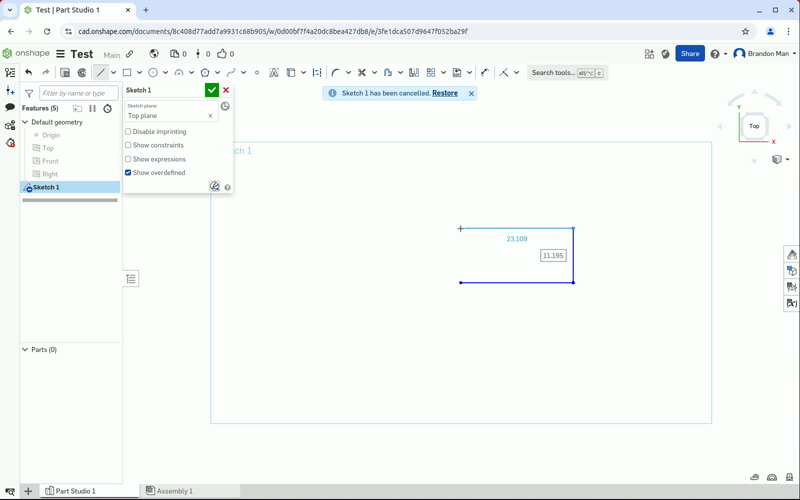
click(460, 228)
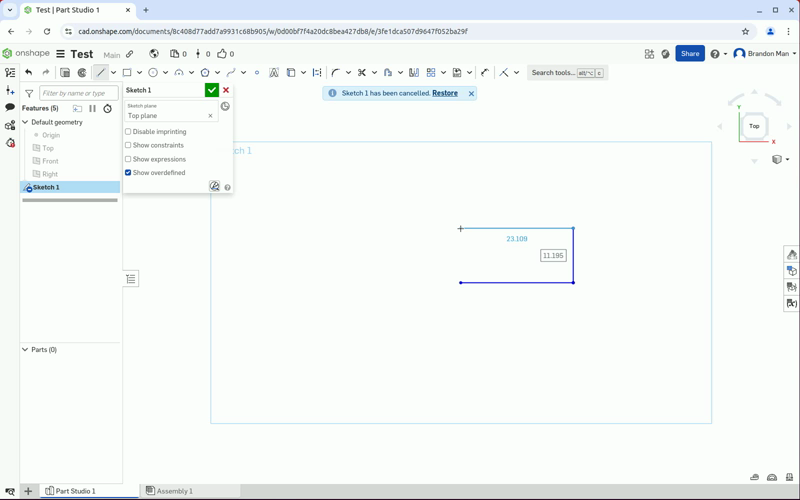
key_up(shift)
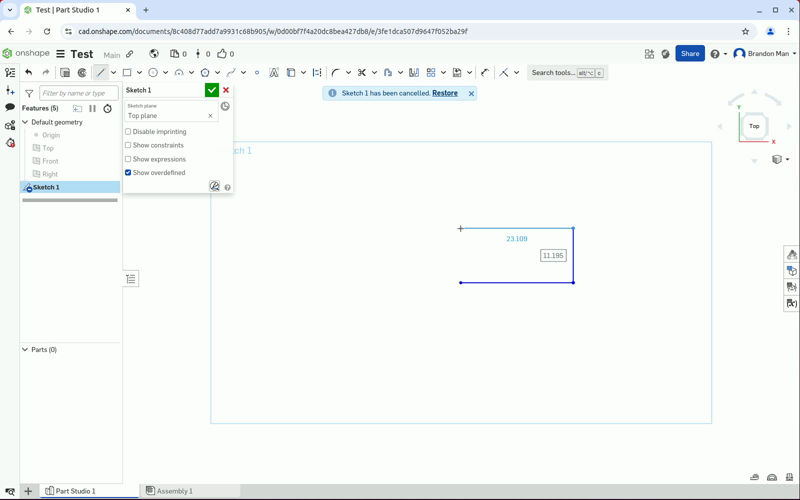
mouse_move(490, 228)
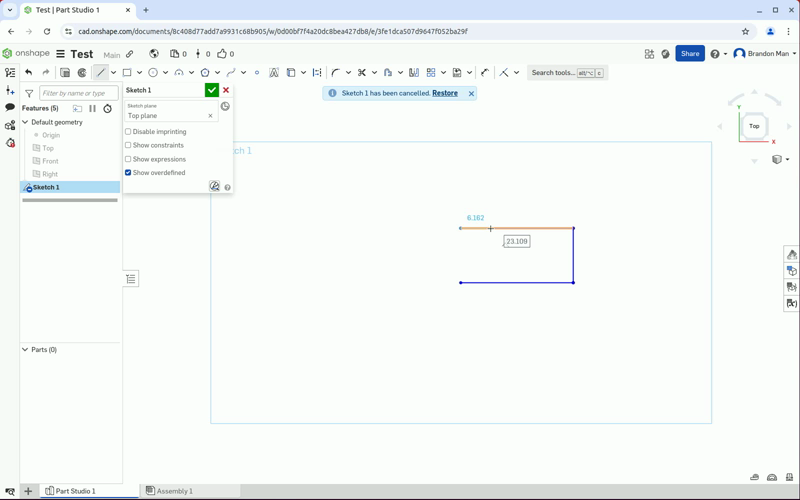
key_down(shift)
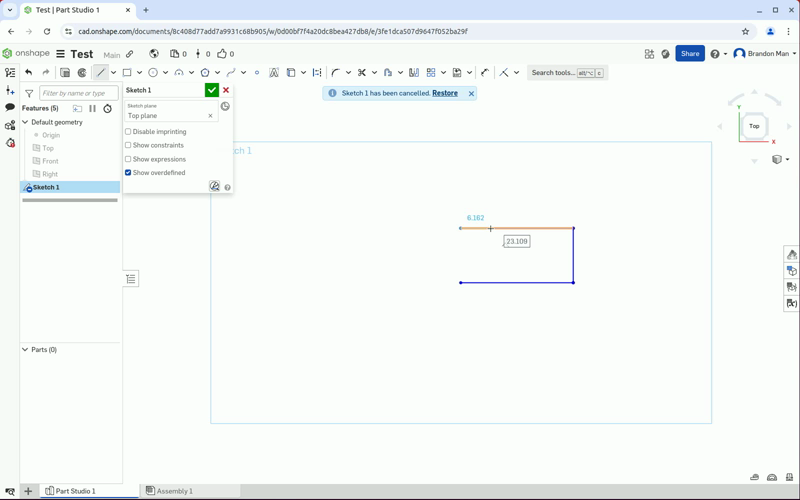
mouse_move(460, 282)
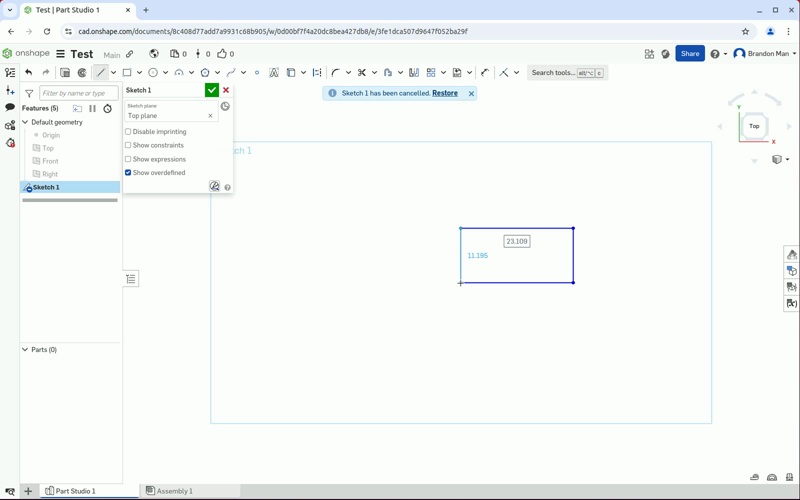
key_up(shift)
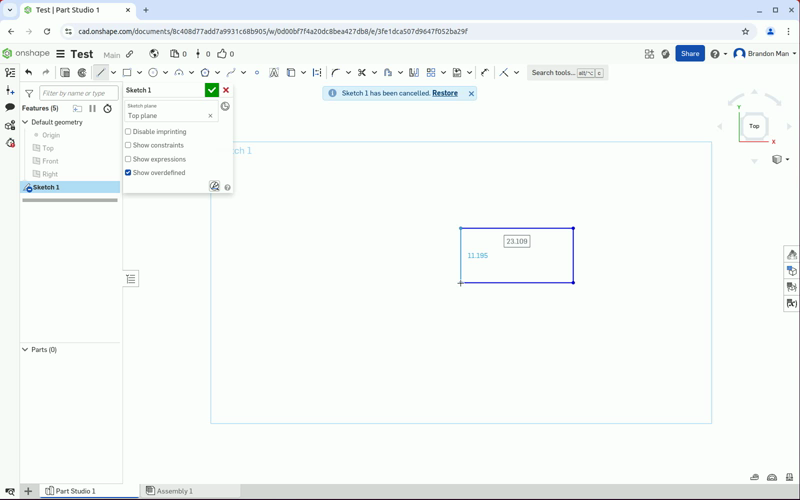
click(460, 282)
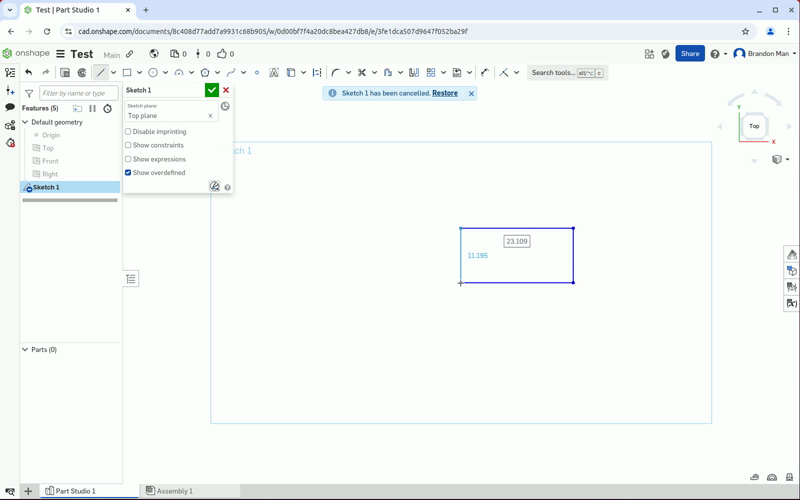
key(esc)
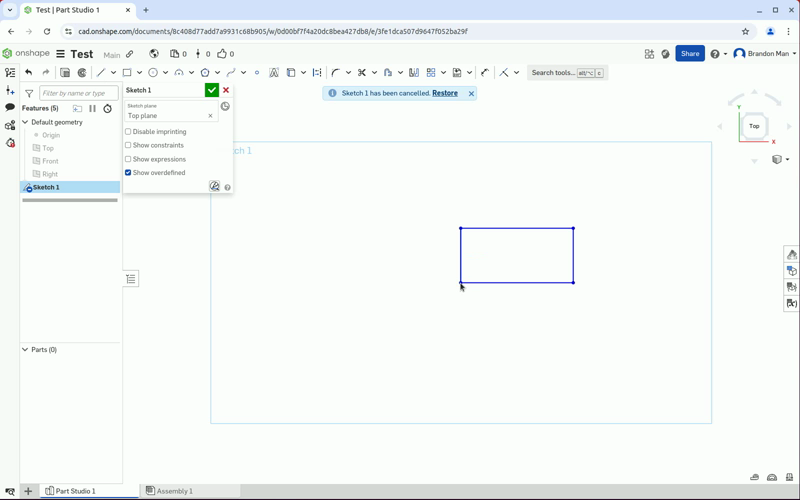
mouse_move(562, 236)
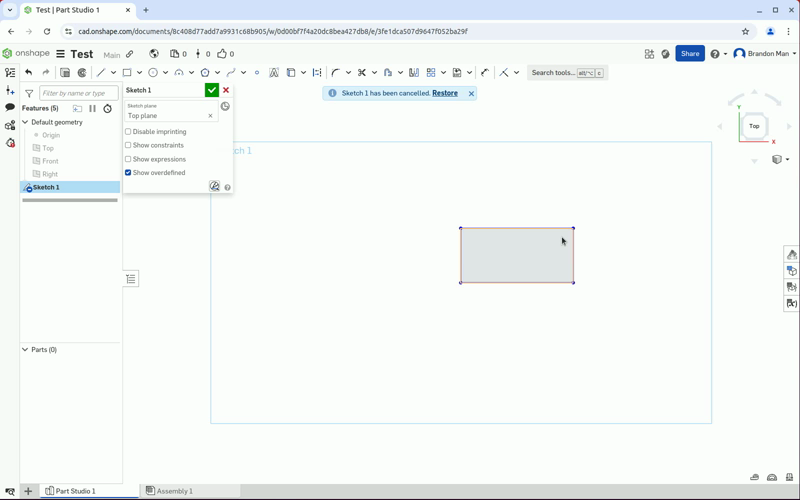
click(562, 236)
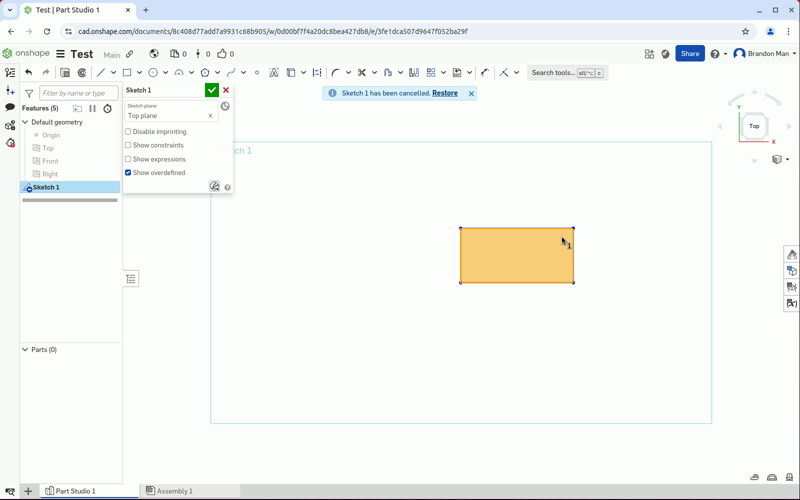
mouse_move(73, 352)
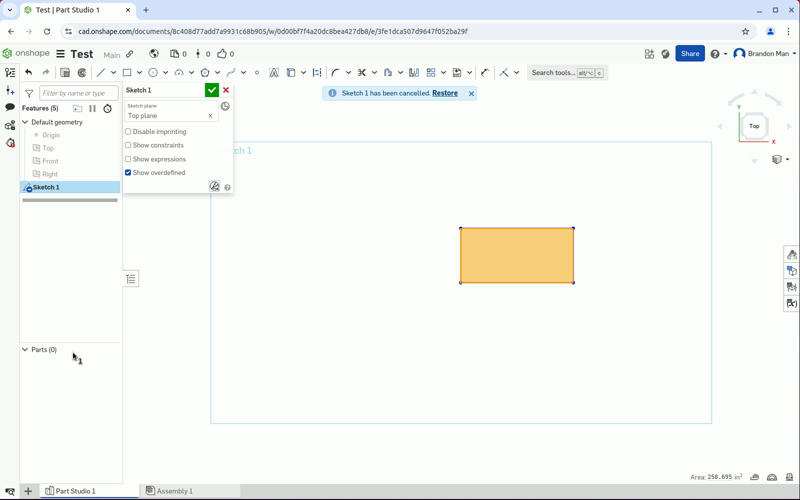
key(shift+y)
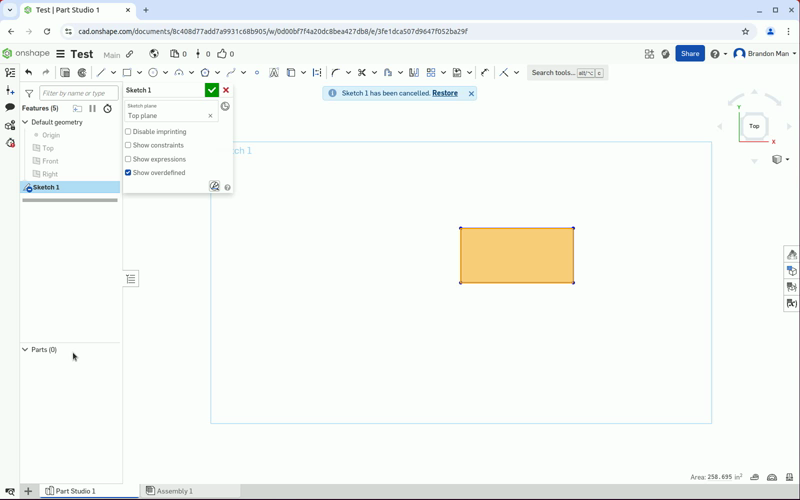
key(shift+e)
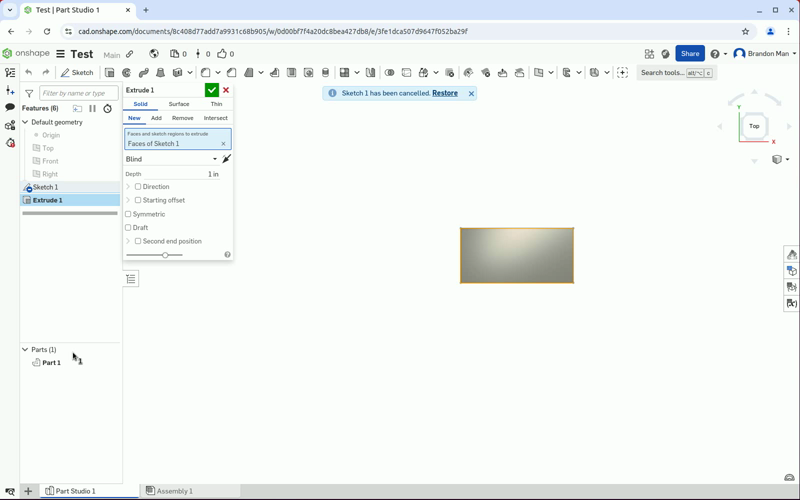
mouse_move(143, 106)
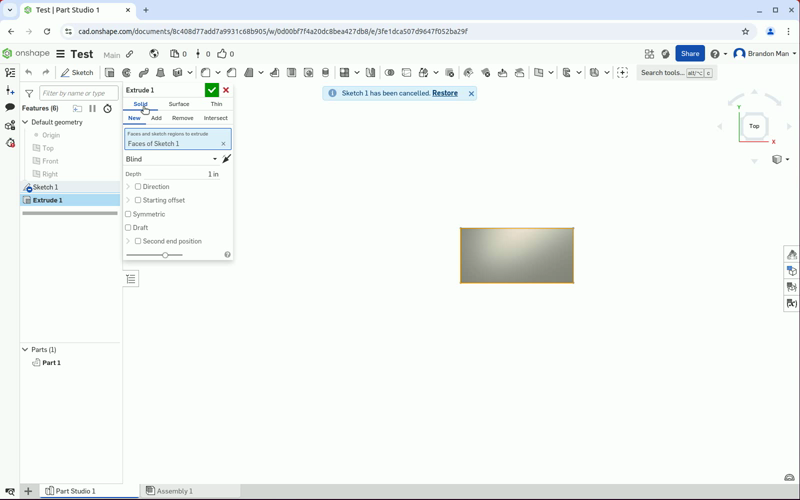
click(143, 106)
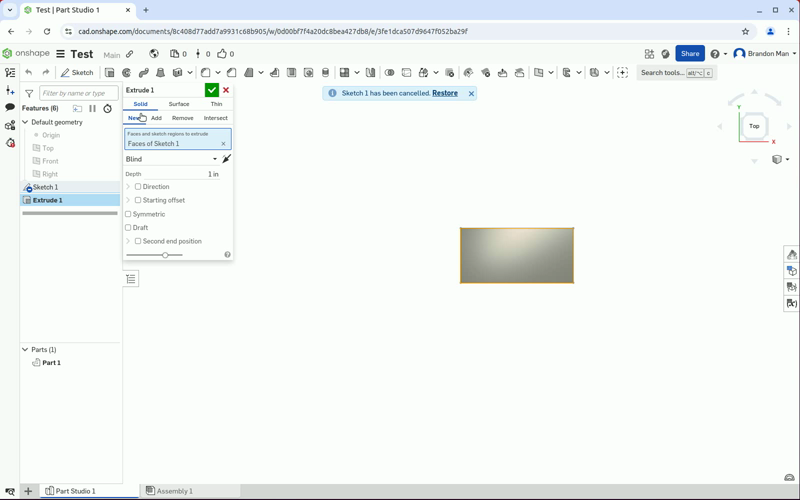
mouse_move(137, 120)
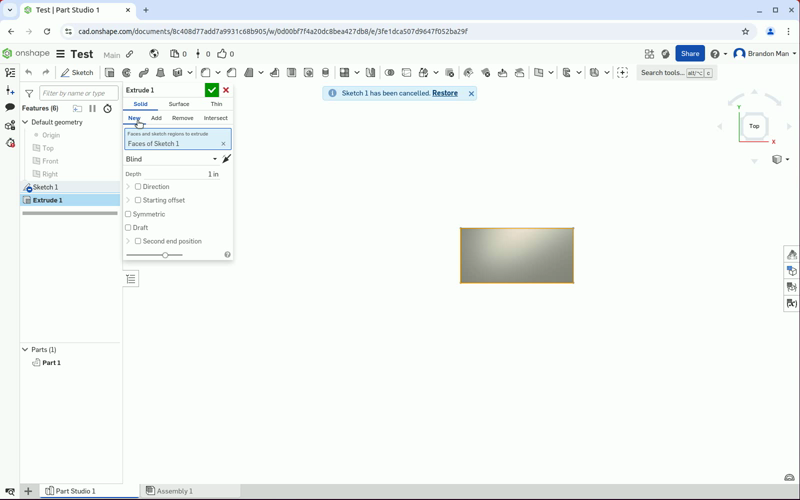
click(137, 120)
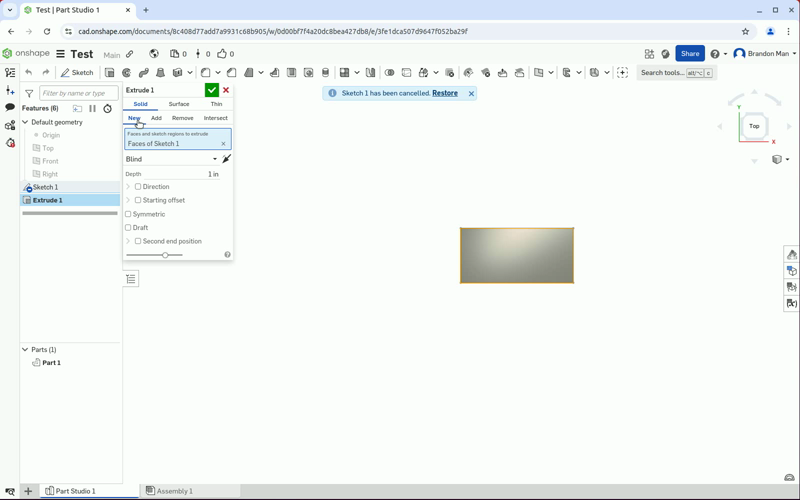
key(tab, 4)
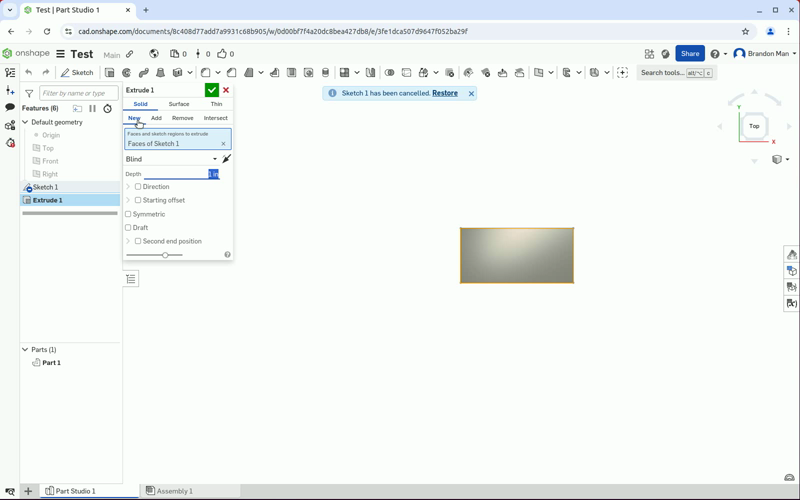
text(0.481)
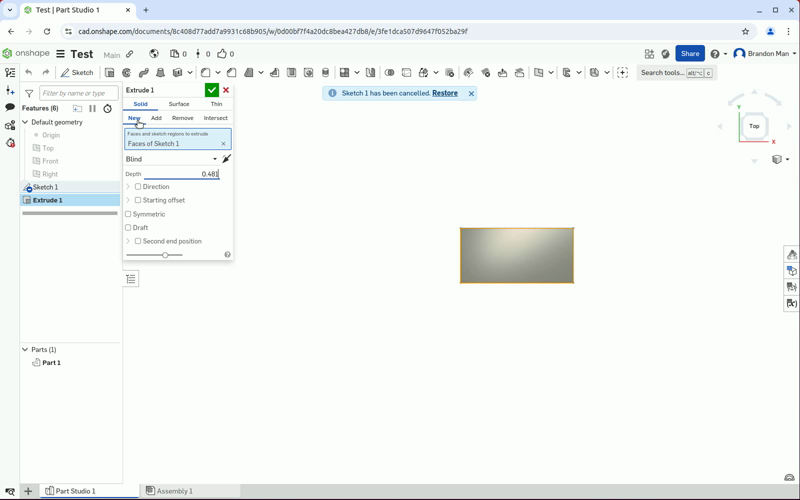
key(enter)
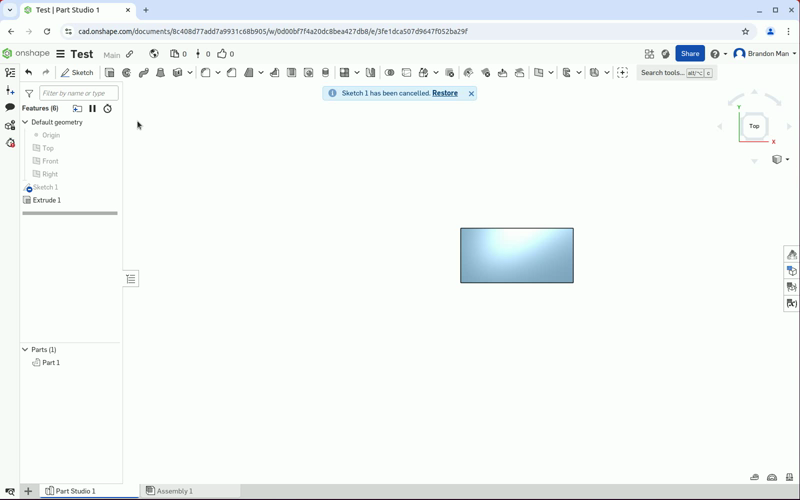
key(shift+h)
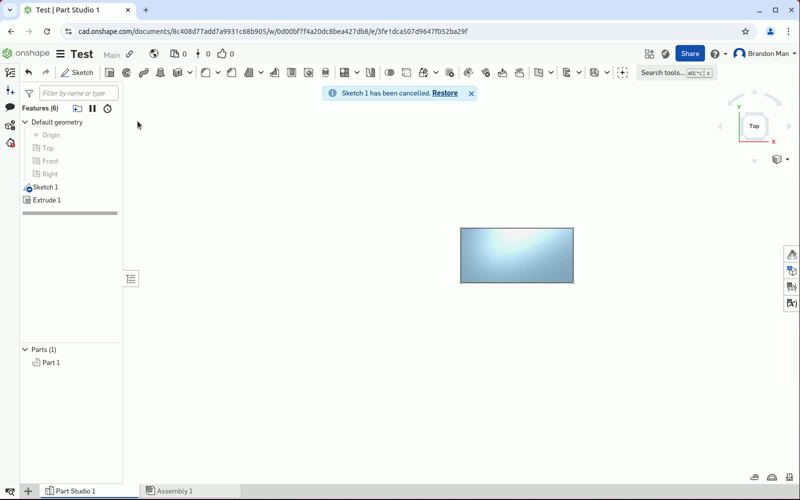
key(shift+h)
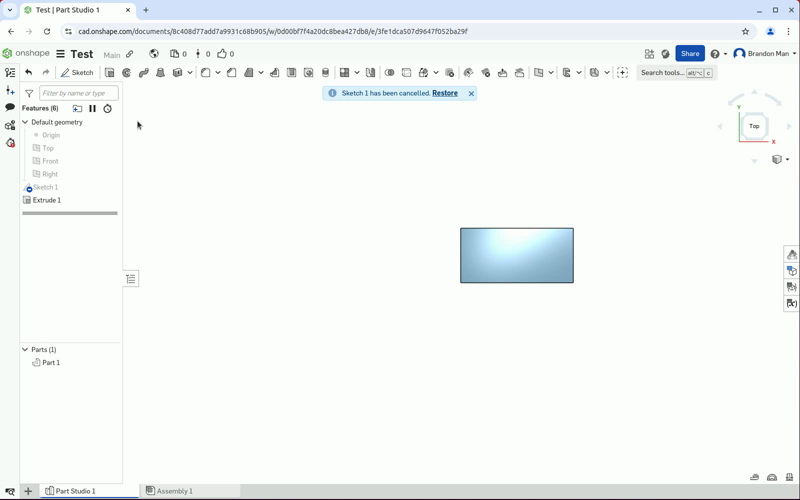
mouse_move(73, 189)
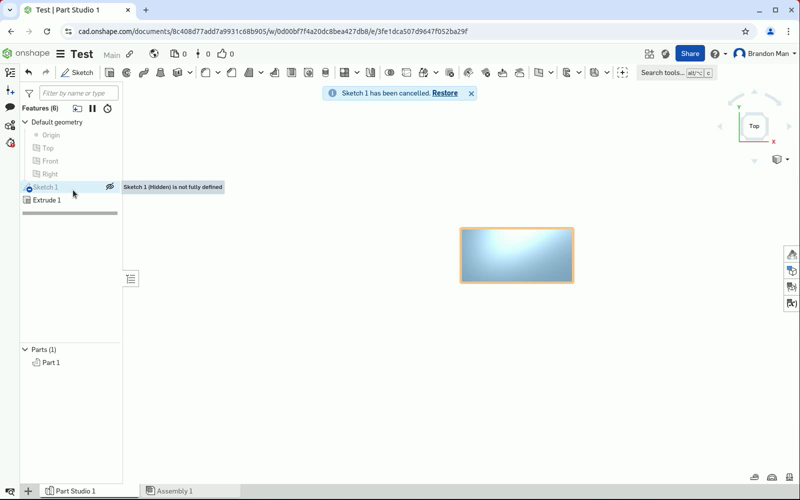
click(73, 189)
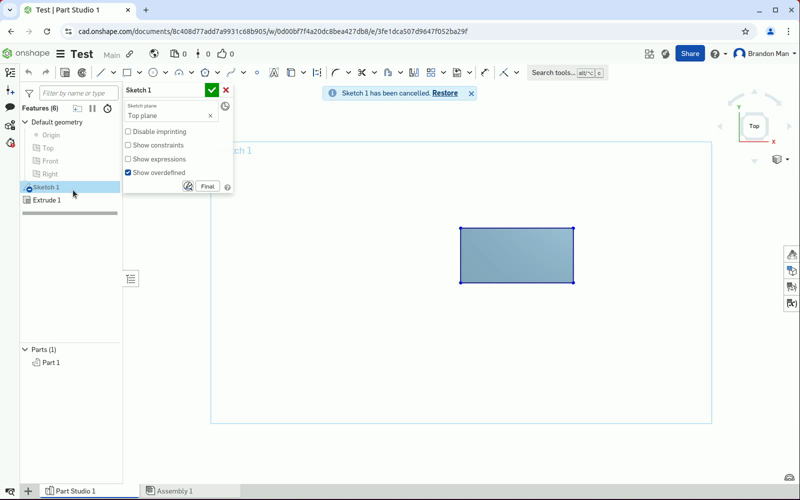
mouse_move(229, 92)
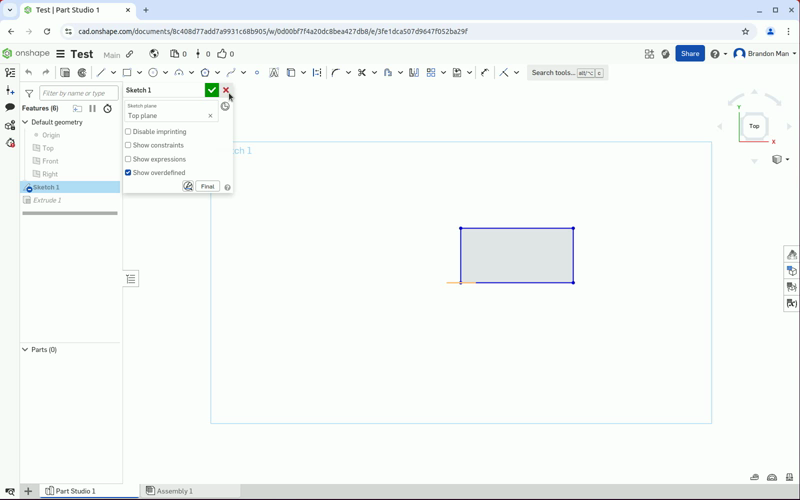
click(229, 92)
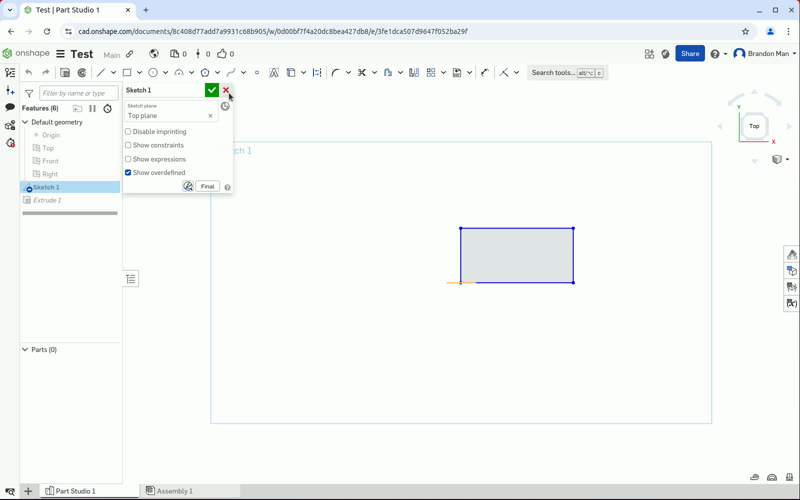
key(shift+s)
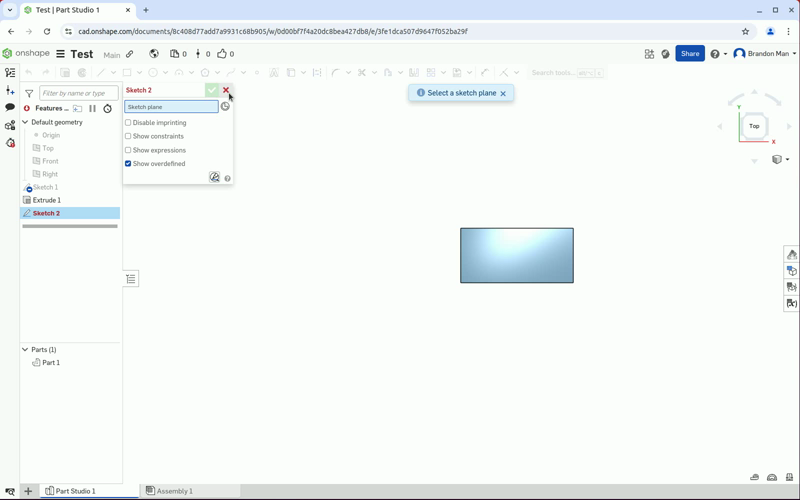
mouse_move(73, 150)
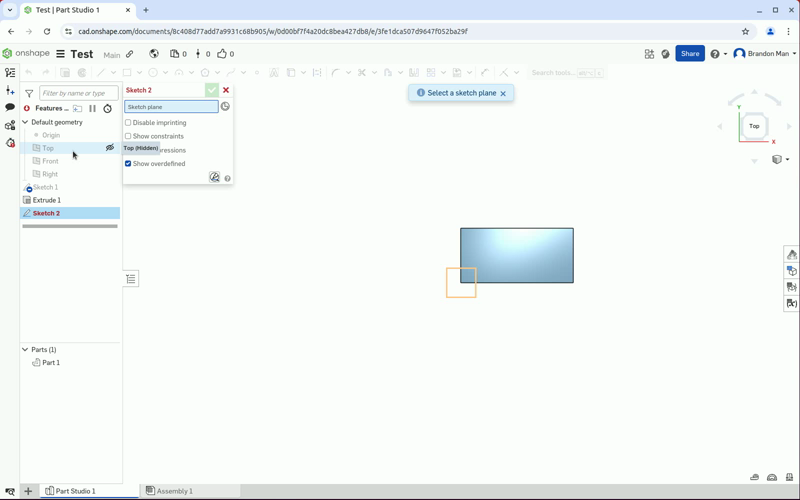
click(73, 150)
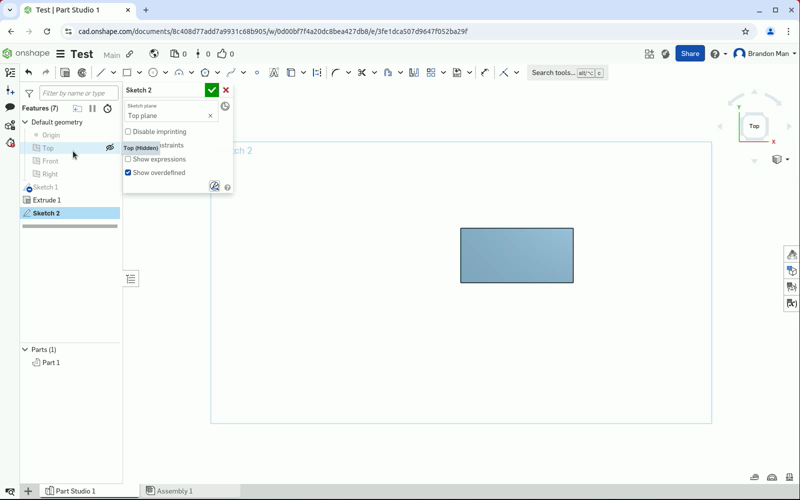
mouse_move(73, 352)
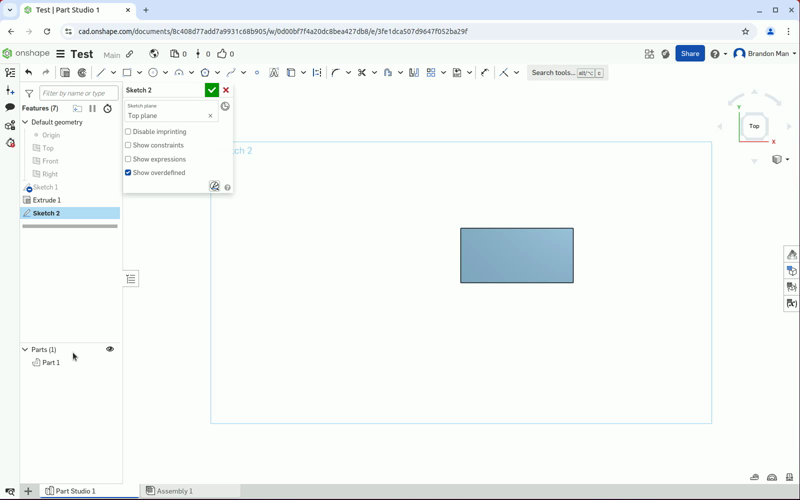
key(y)
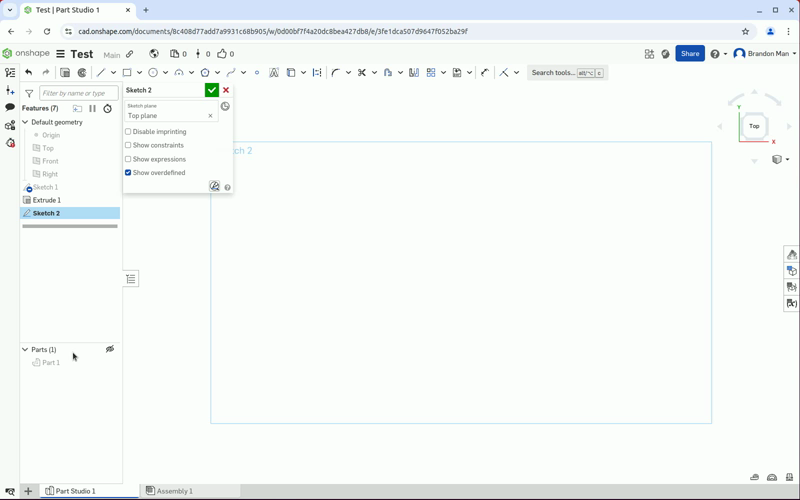
key(l)
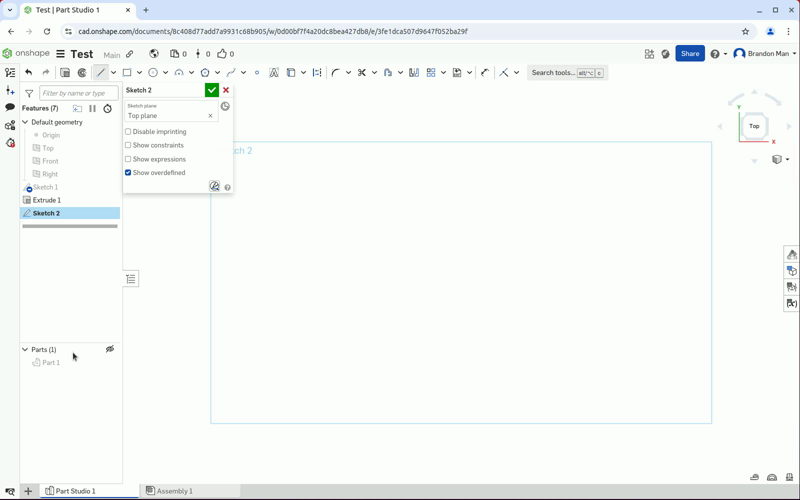
key_down(shift)
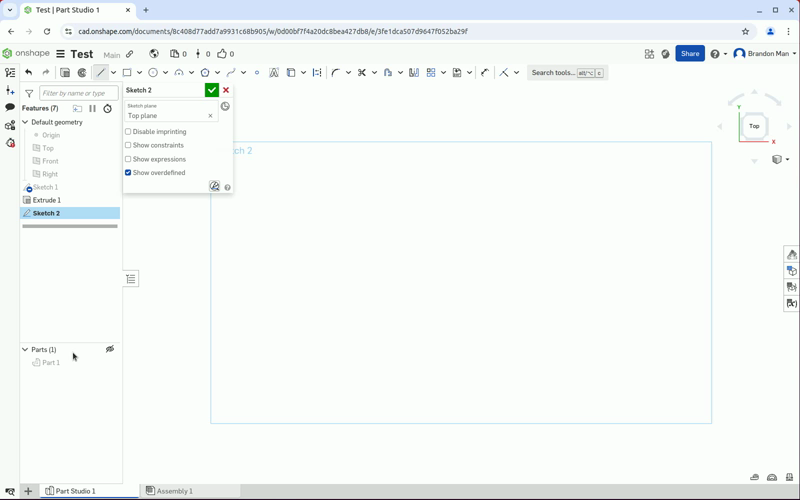
mouse_move(460, 282)
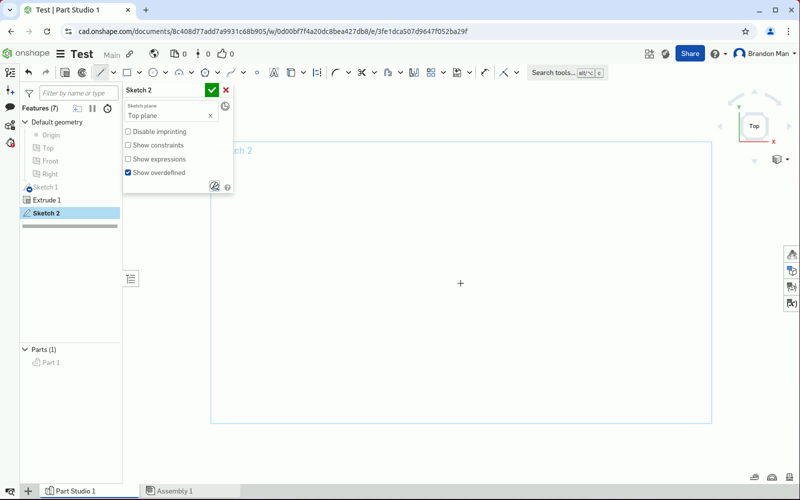
click(460, 282)
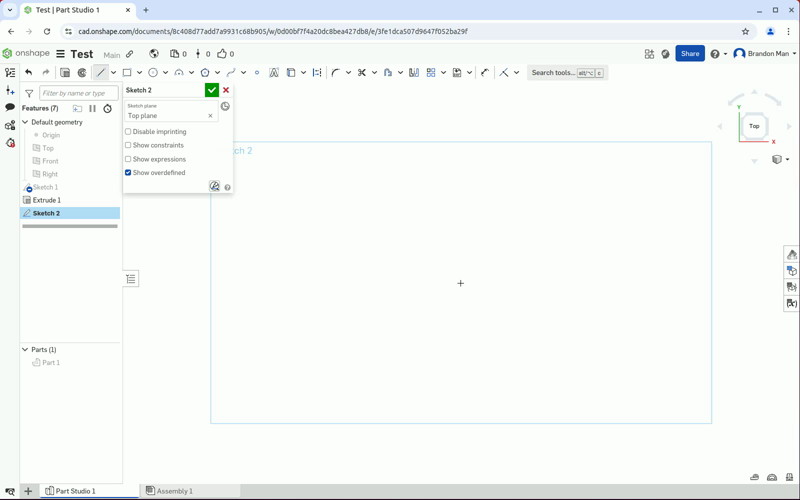
key_up(shift)
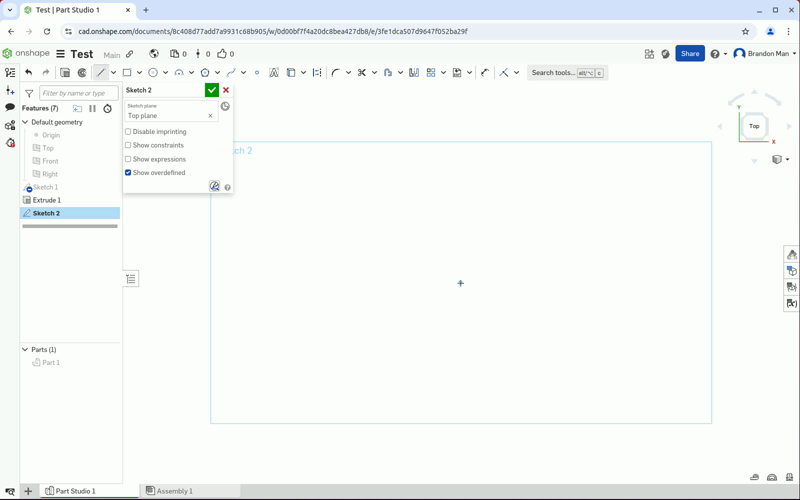
key_down(shift)
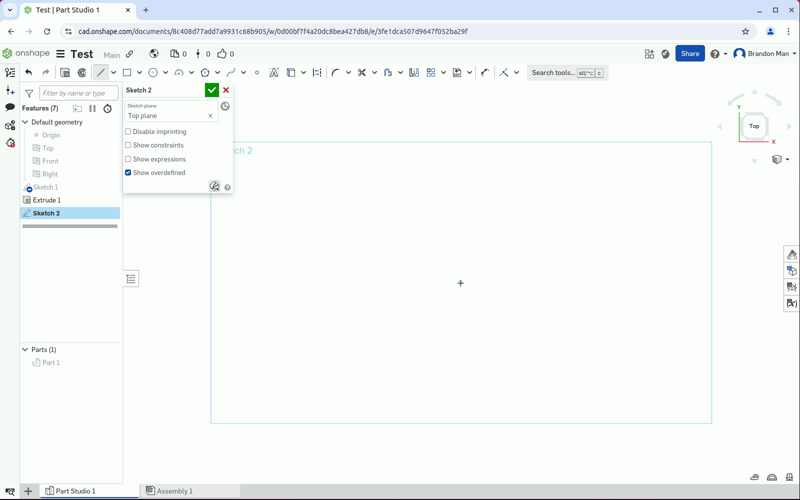
mouse_move(573, 282)
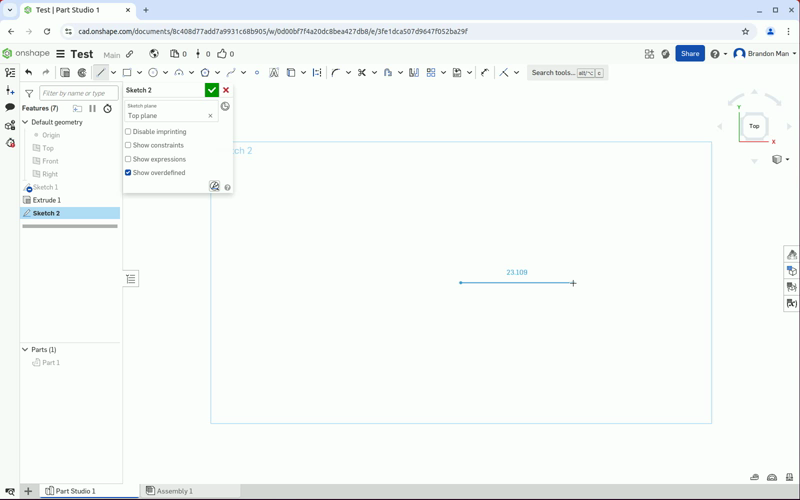
click(573, 282)
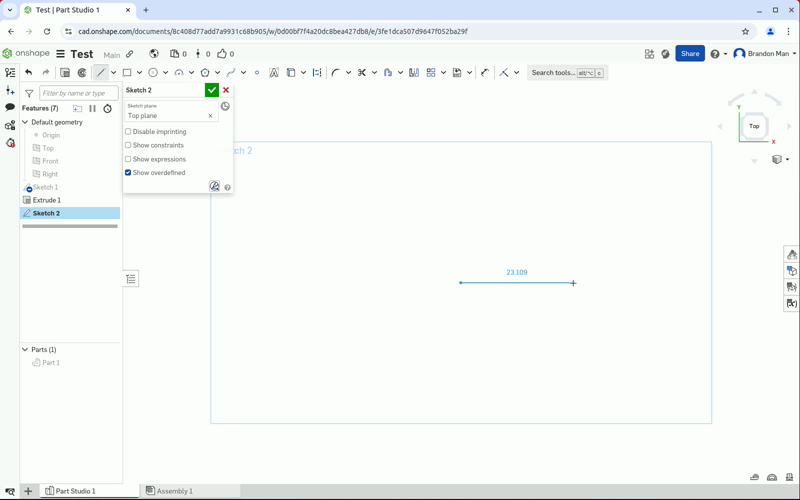
key_up(shift)
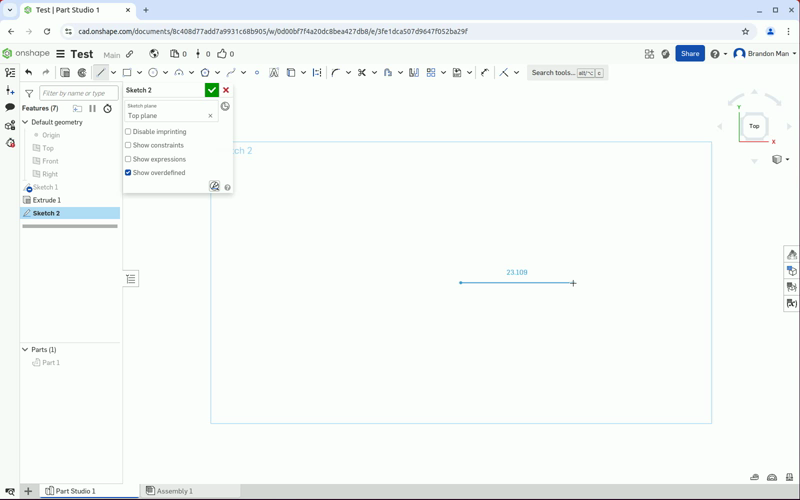
key_down(shift)
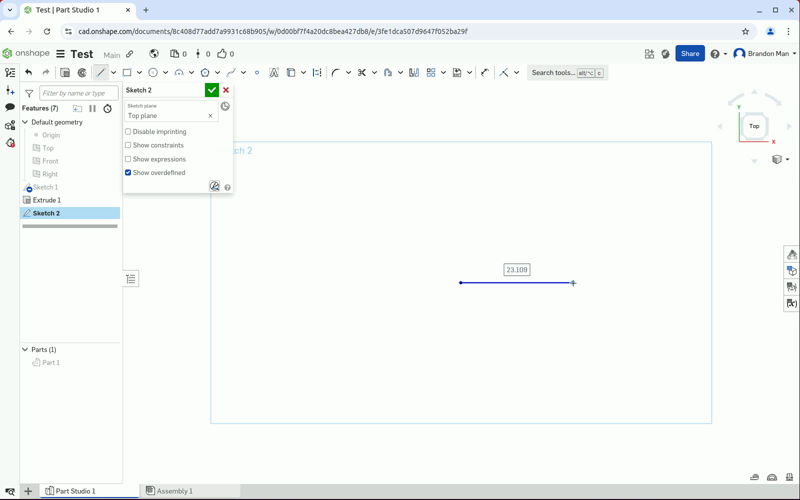
mouse_move(589, 282)
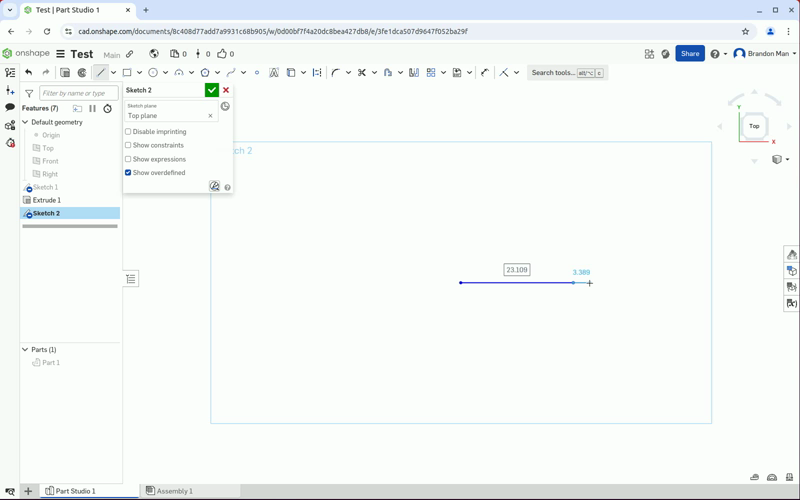
mouse_move(573, 228)
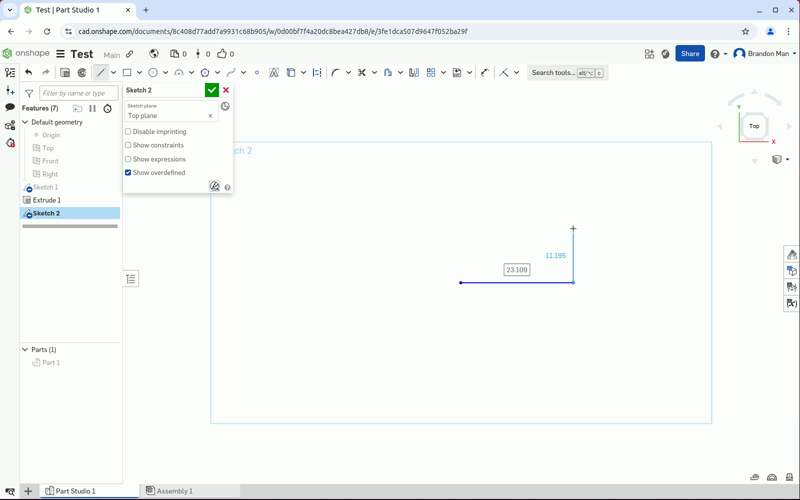
click(573, 228)
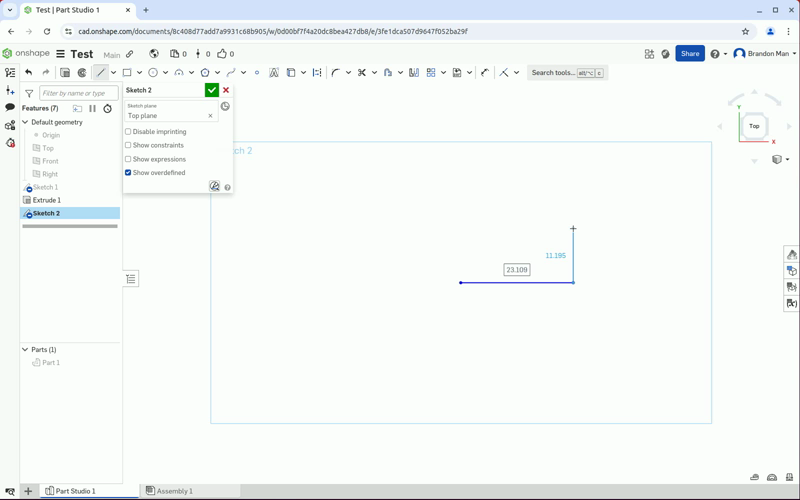
key_up(shift)
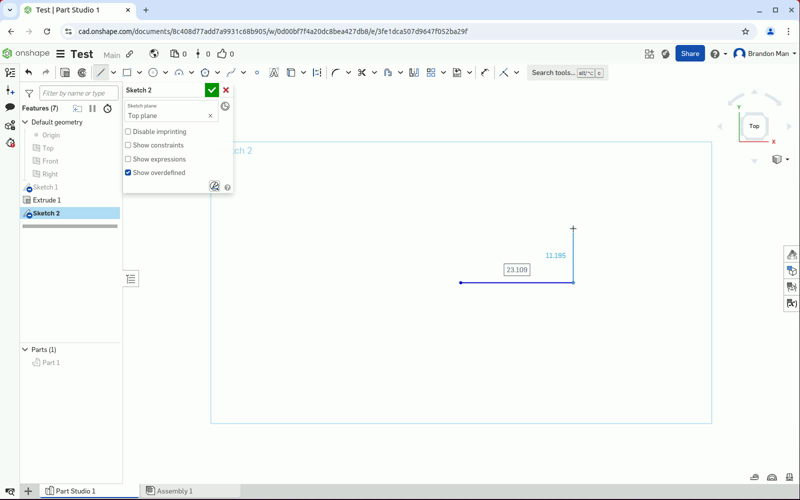
key_down(shift)
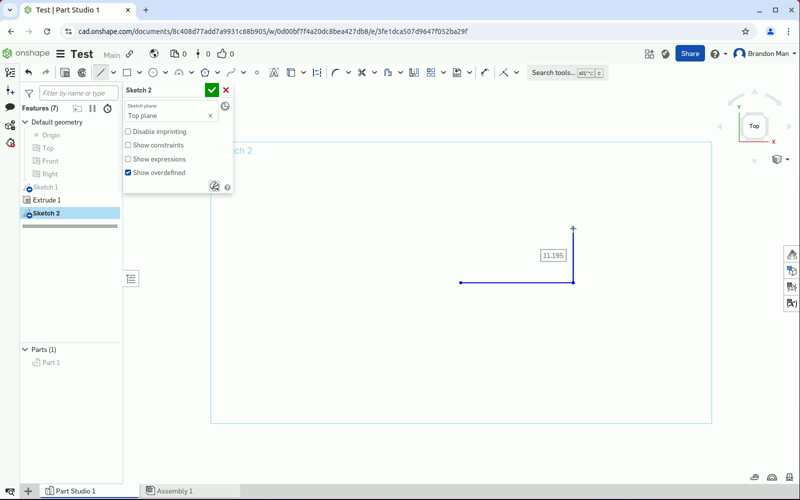
mouse_move(460, 228)
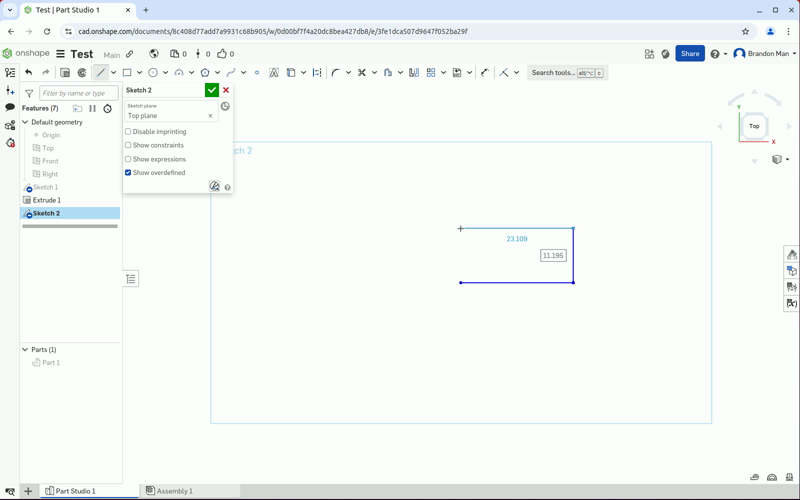
click(460, 228)
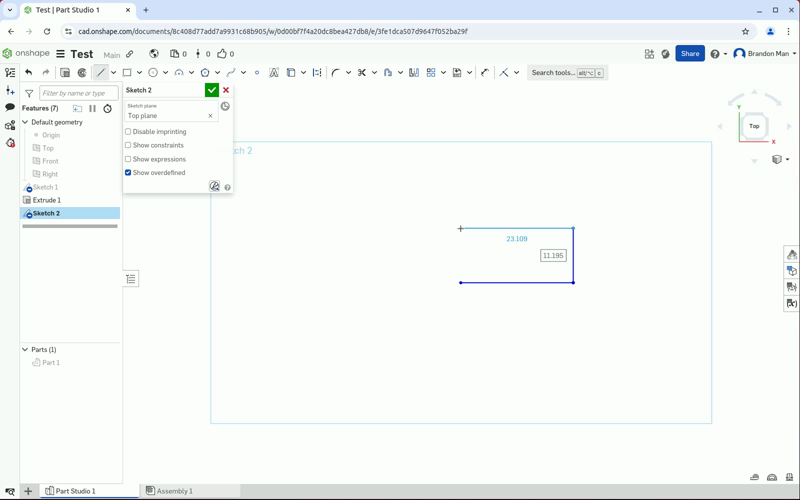
key_up(shift)
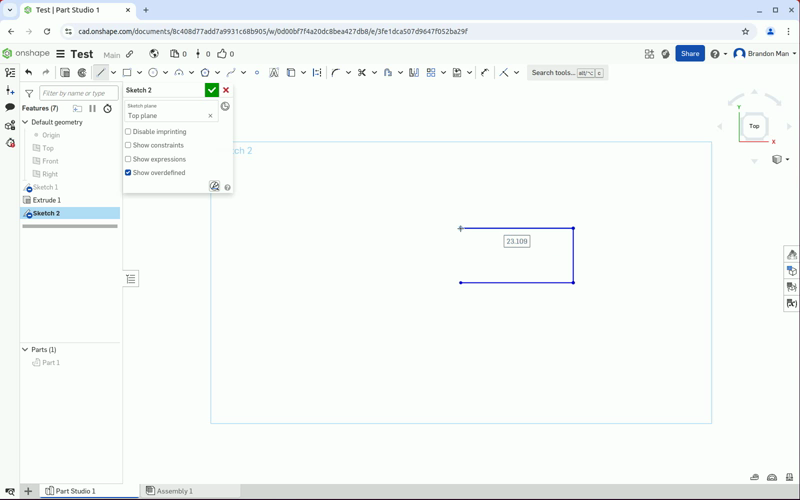
mouse_move(490, 228)
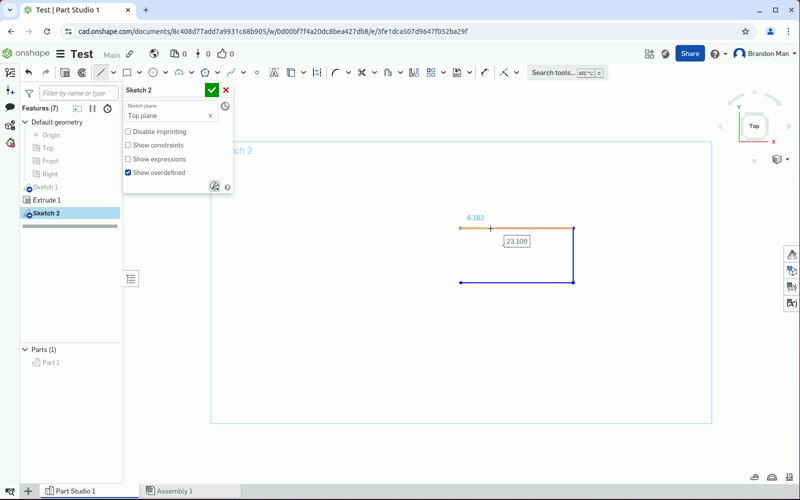
key_down(shift)
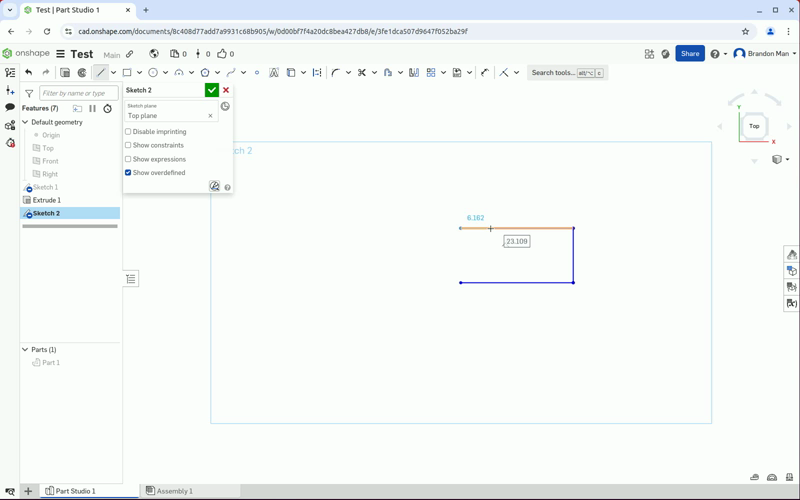
mouse_move(460, 282)
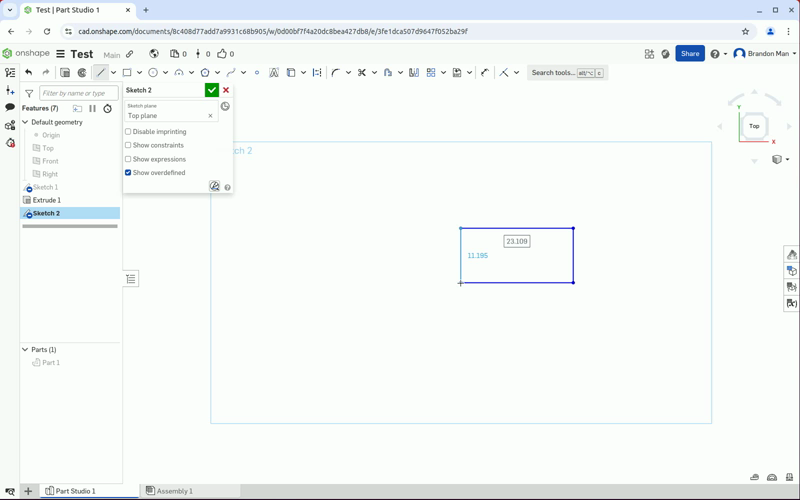
key_up(shift)
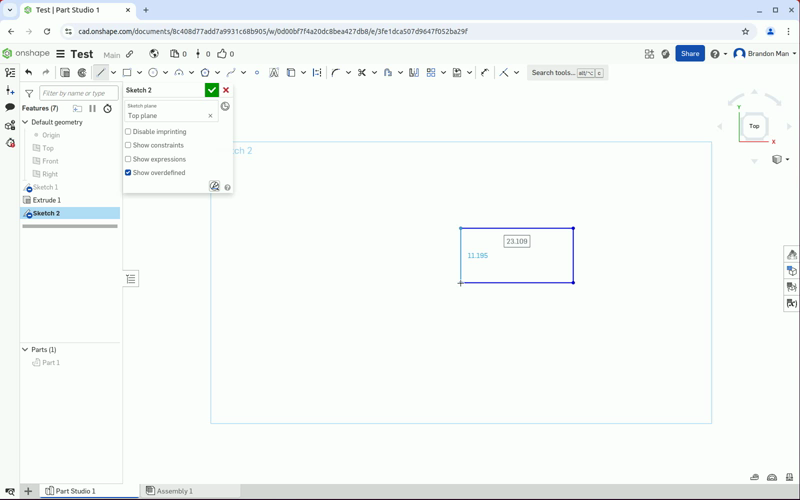
click(460, 282)
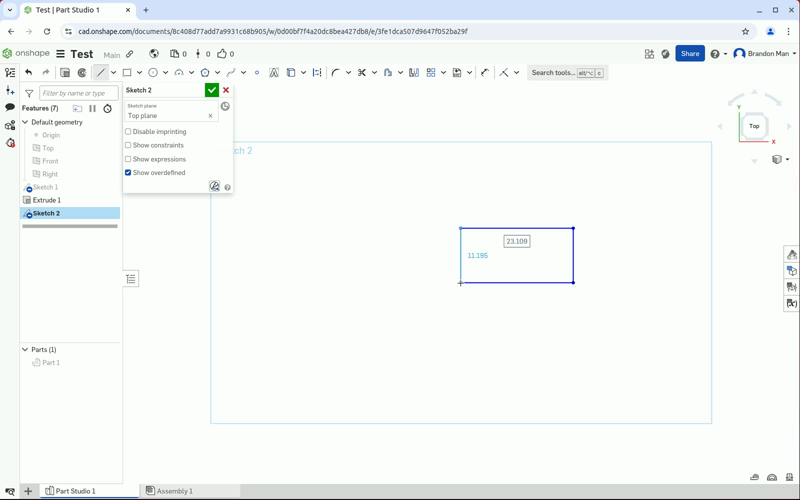
key(esc)
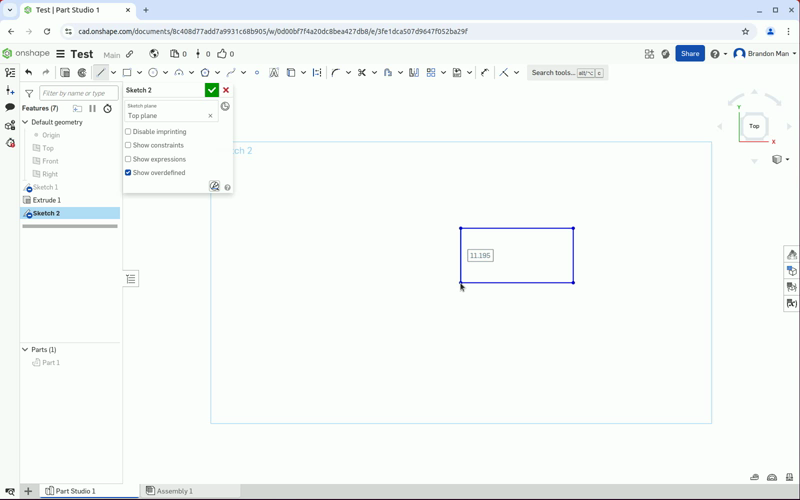
mouse_move(552, 248)
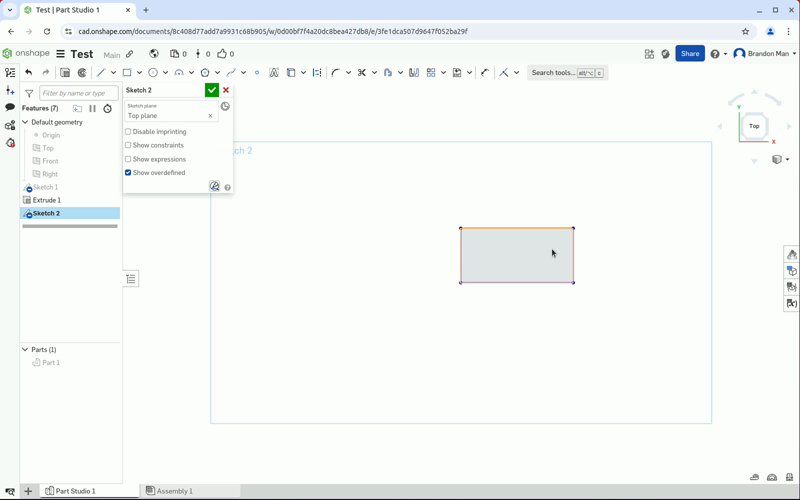
click(552, 248)
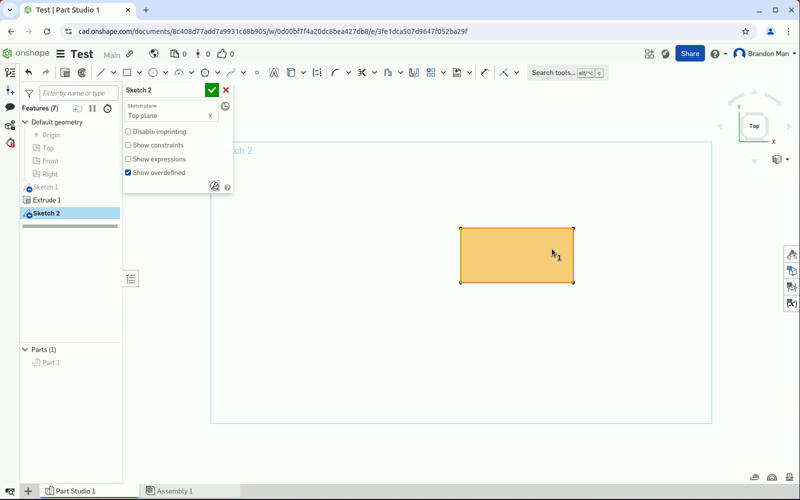
mouse_move(73, 352)
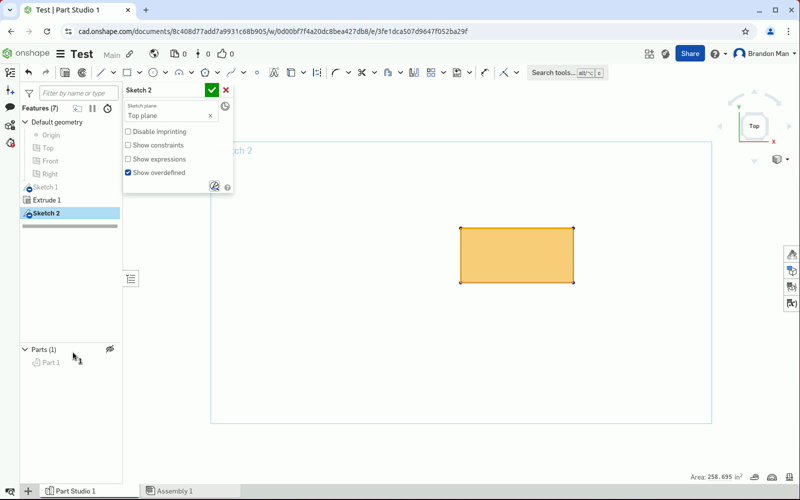
key(shift+y)
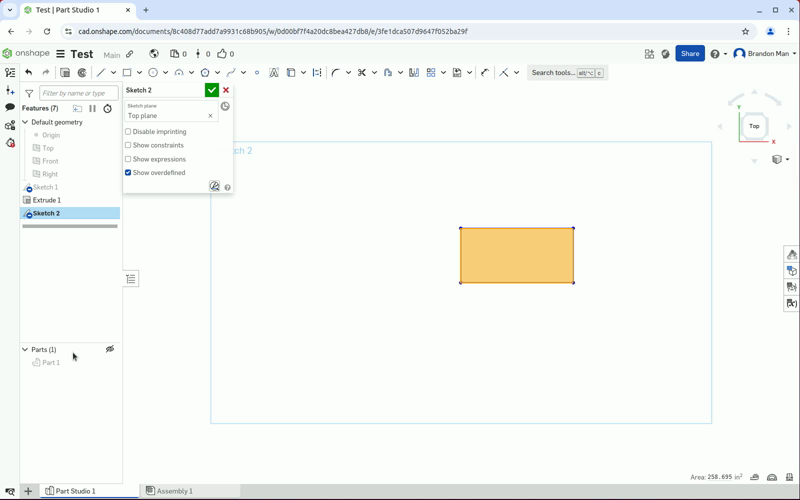
key(shift+e)
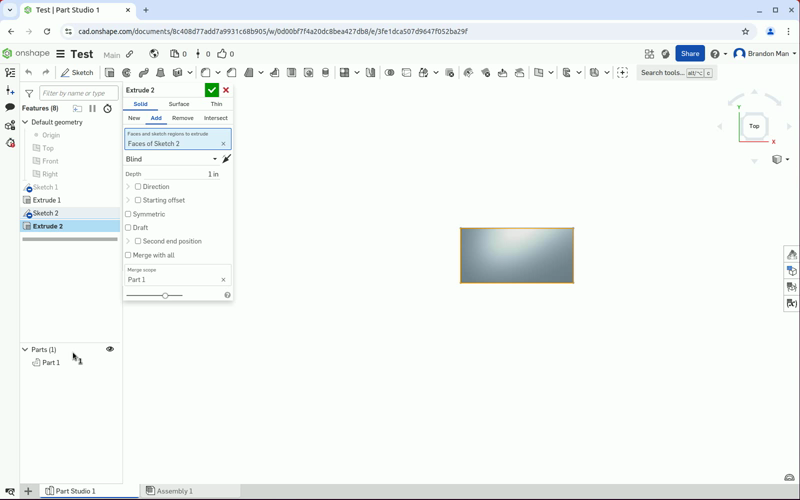
mouse_move(143, 106)
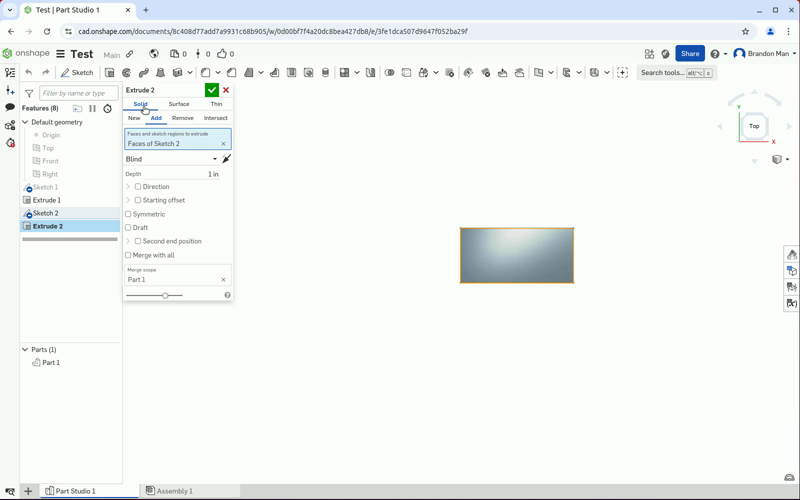
click(143, 106)
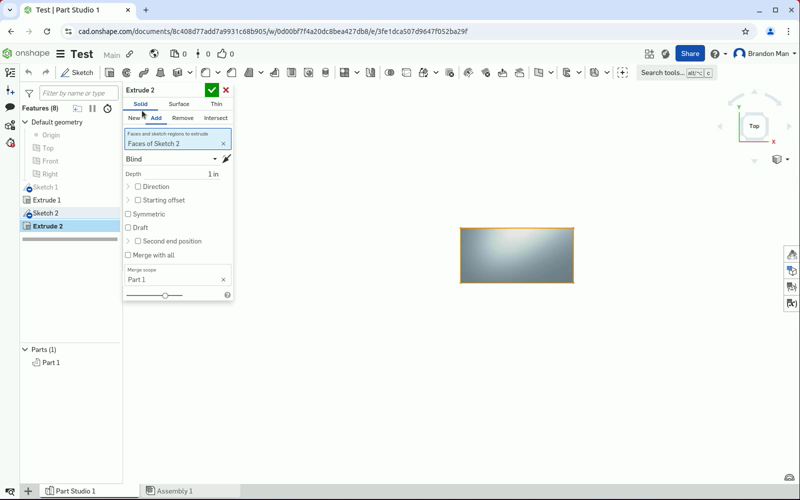
mouse_move(137, 120)
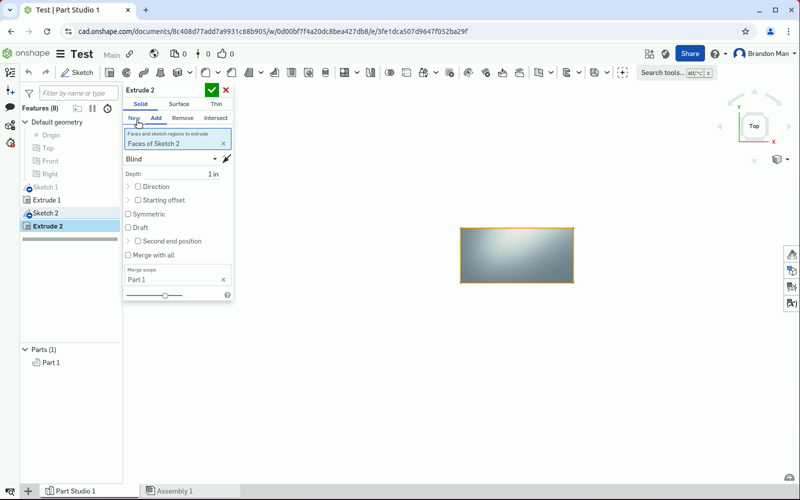
click(137, 120)
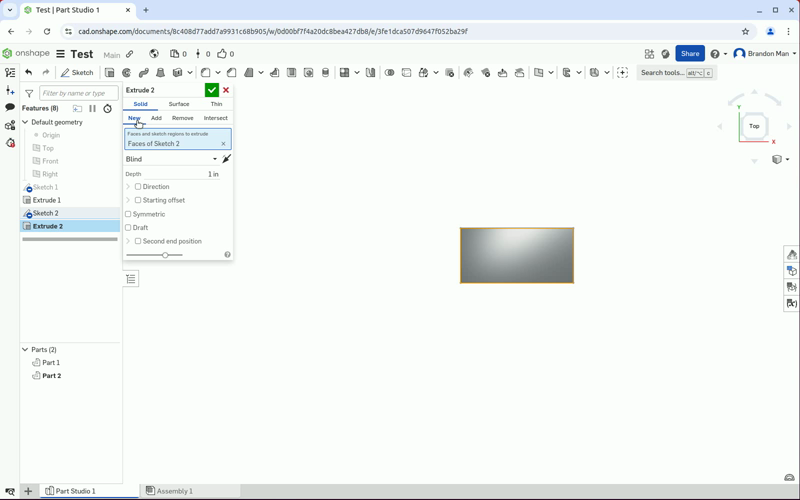
key(tab, 4)
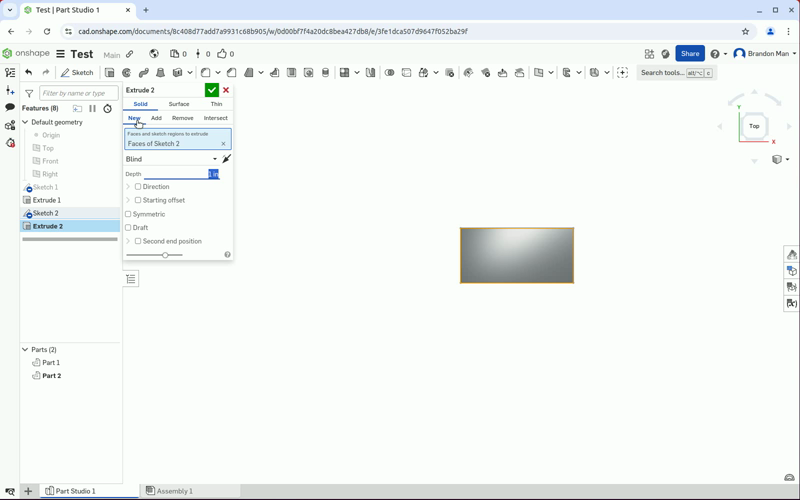
text(0.481)
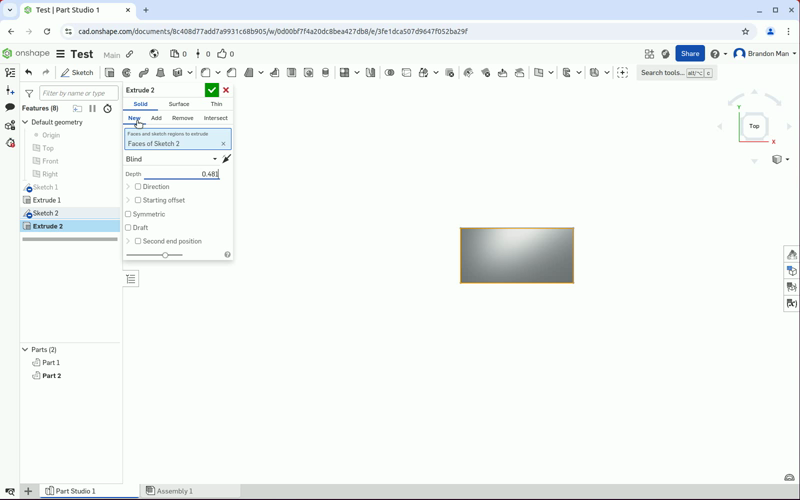
key(enter)
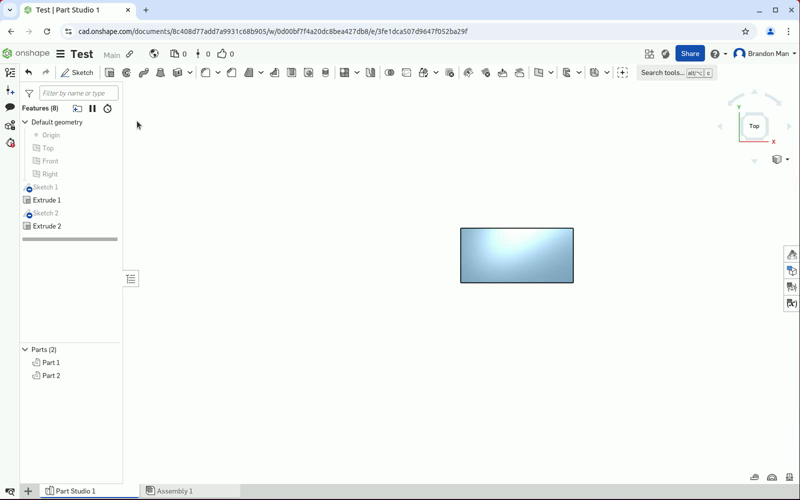
key(shift+h)
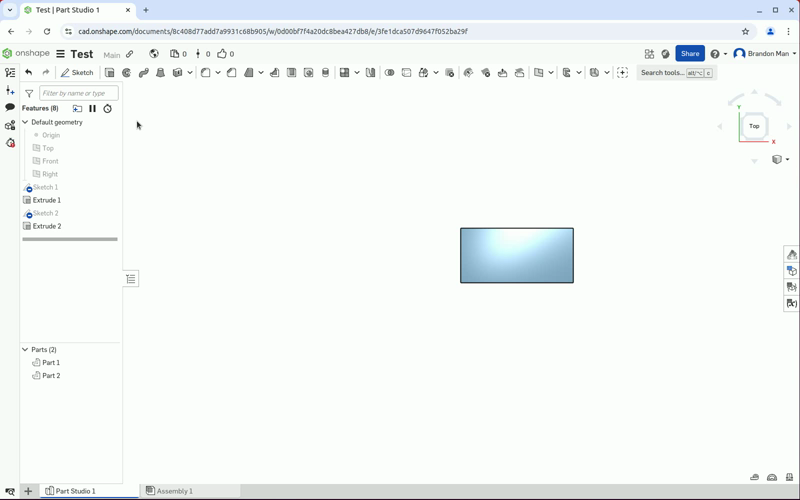
key(shift+h)
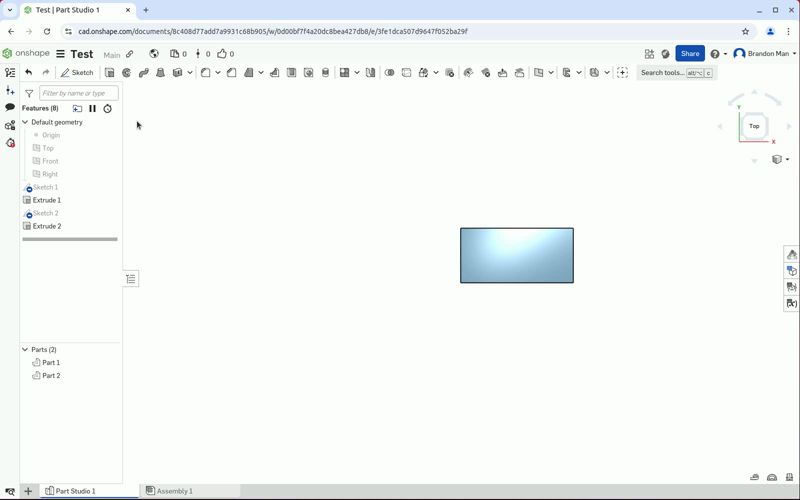
mouse_move(73, 189)
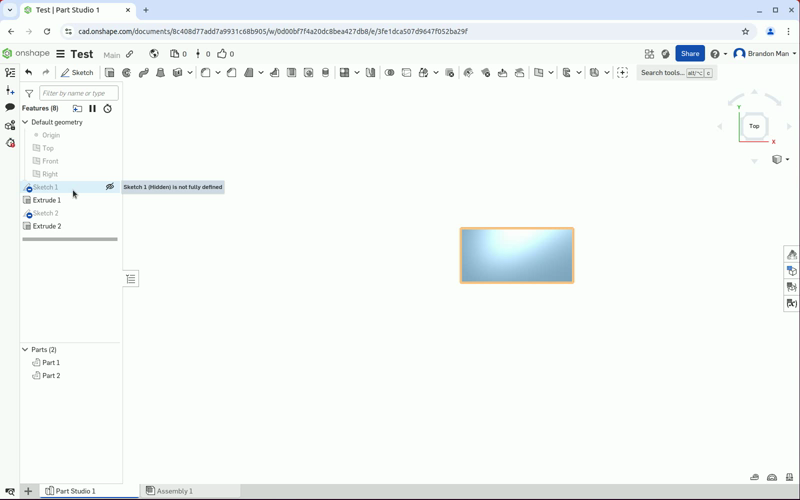
click(73, 189)
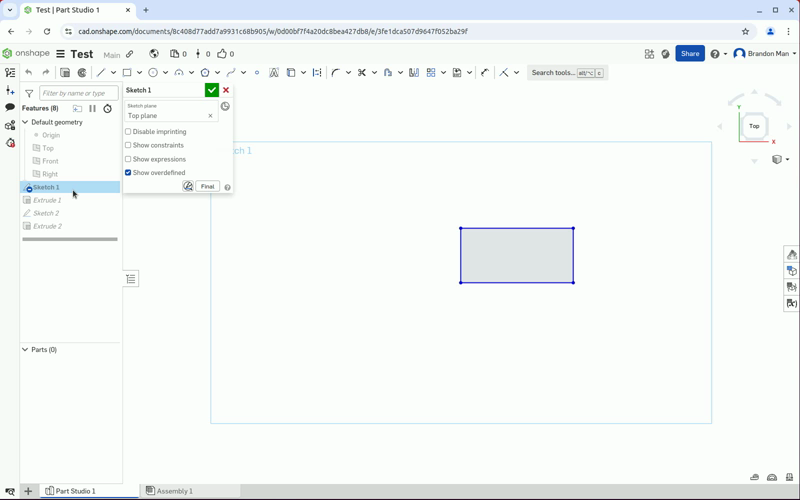
mouse_move(229, 92)
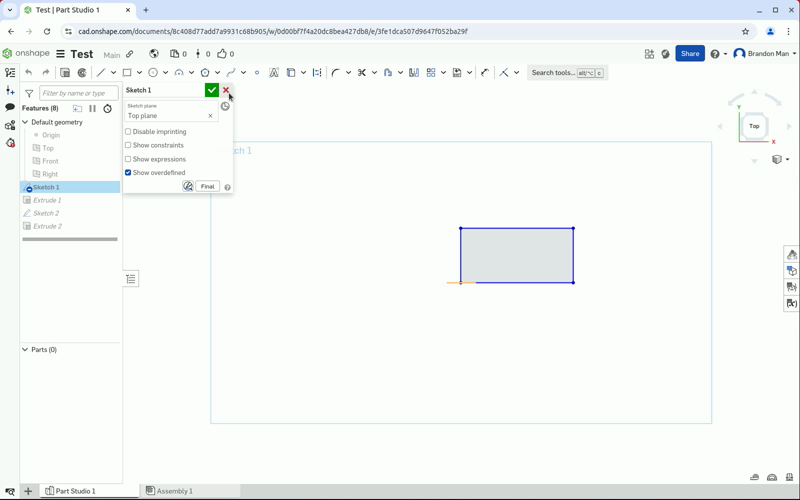
click(229, 92)
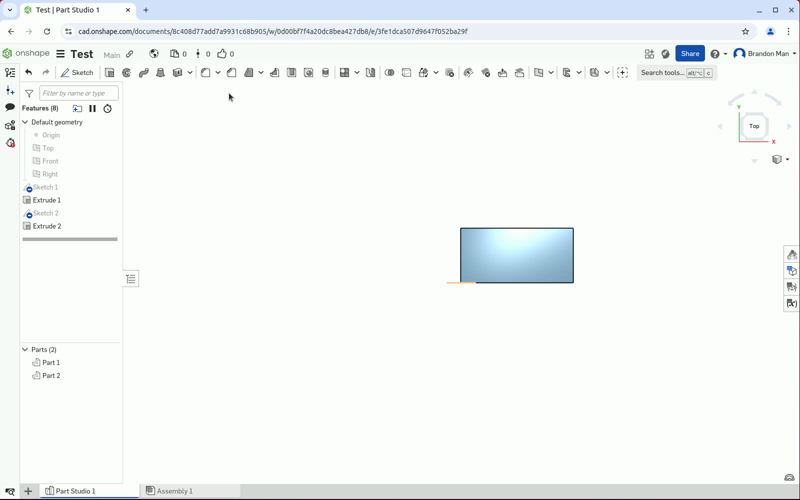
mouse_move(541, 75)
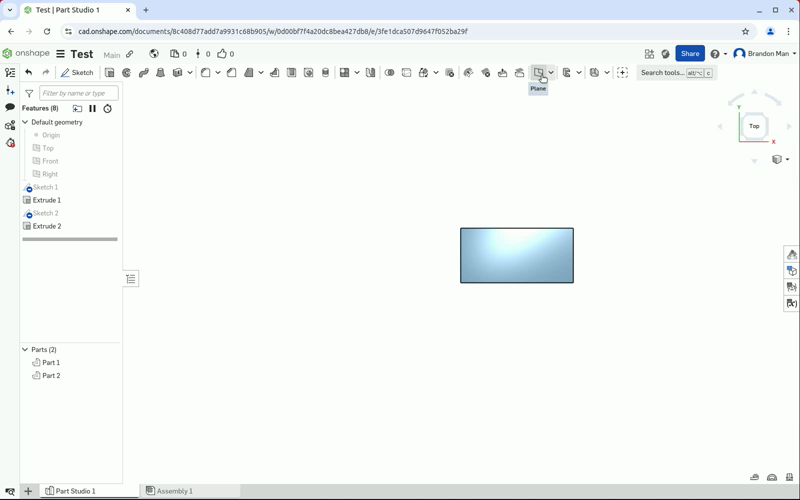
click(541, 75)
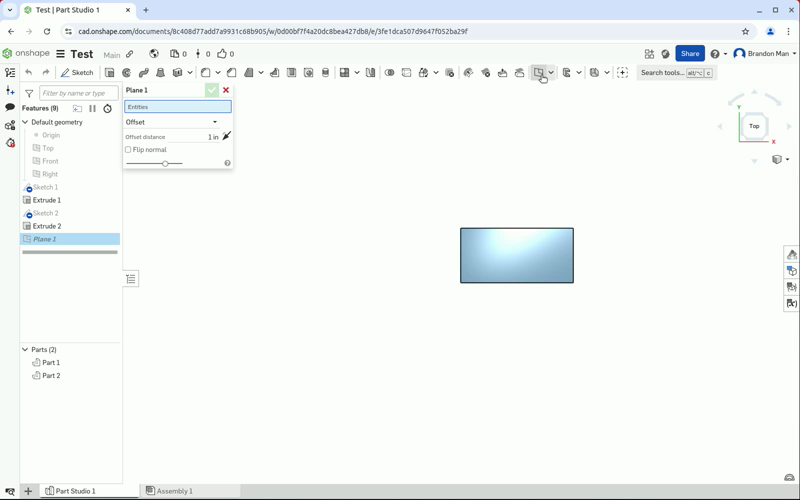
mouse_move(73, 150)
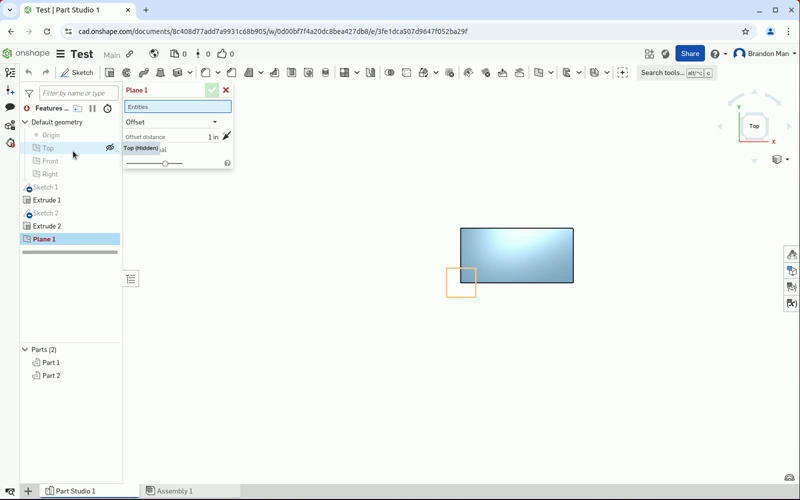
click(73, 150)
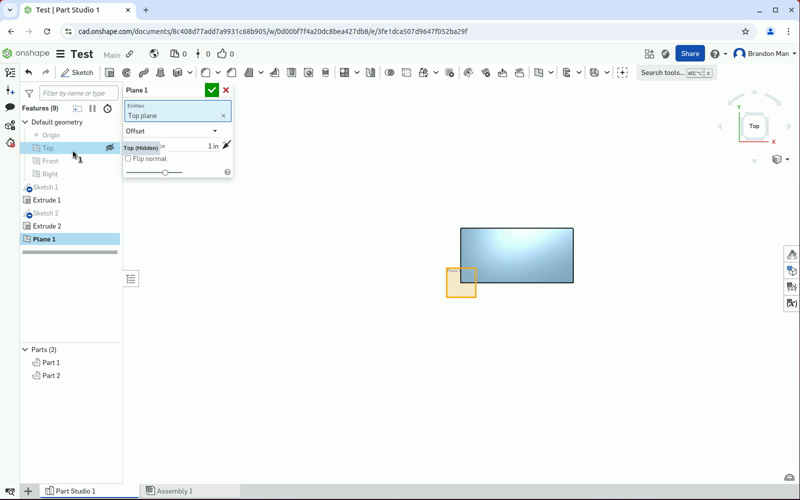
key(tab, 2)
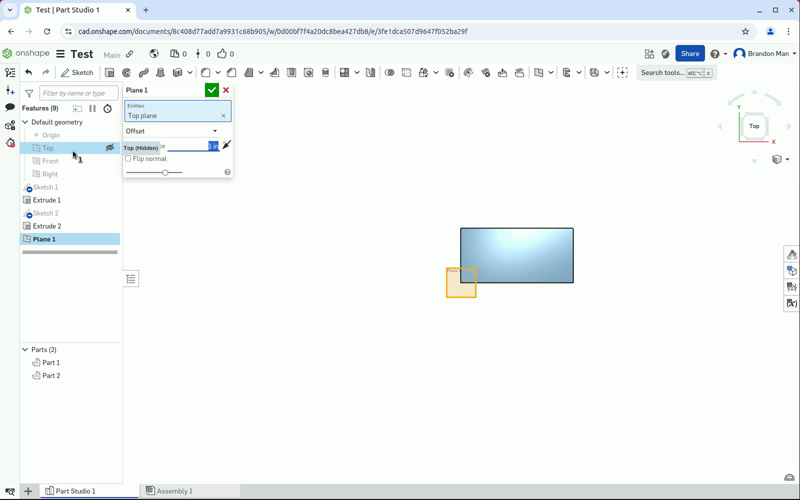
text(0.493)
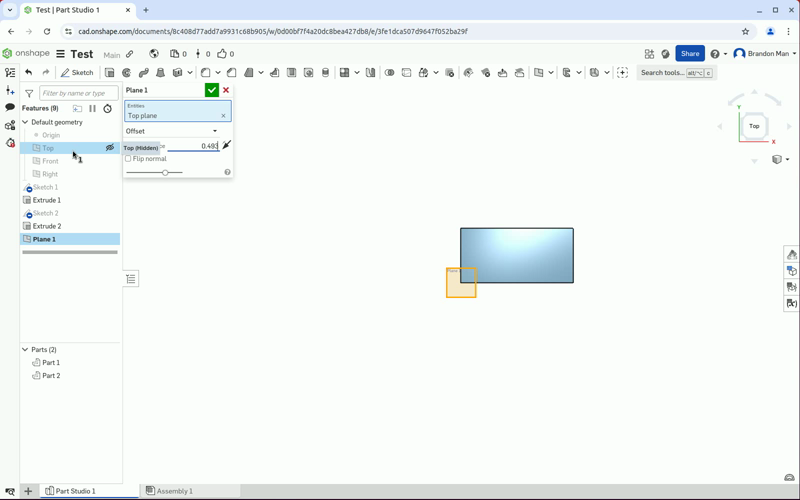
key(enter, 2)
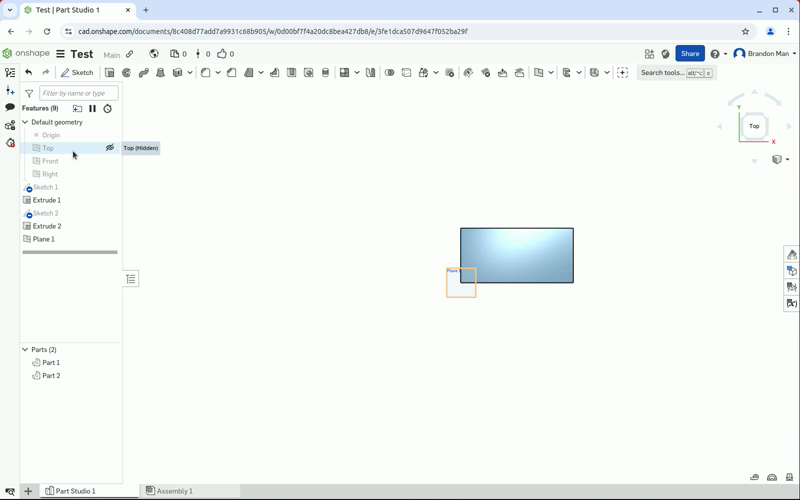
key(shift+s)
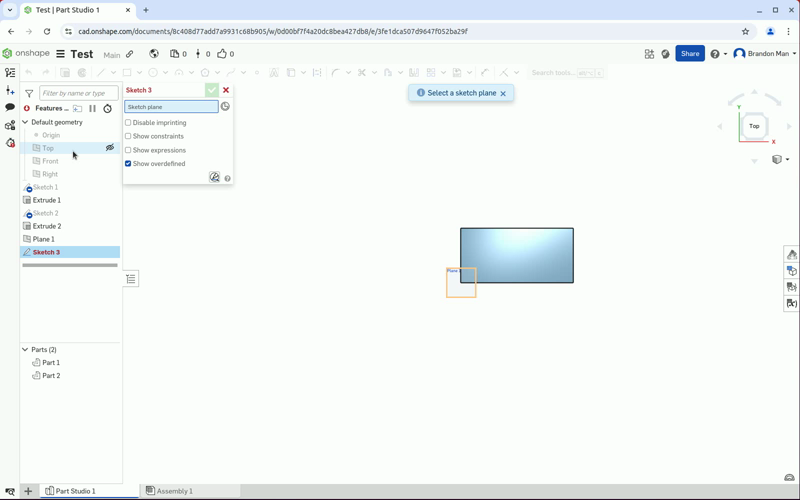
mouse_move(73, 241)
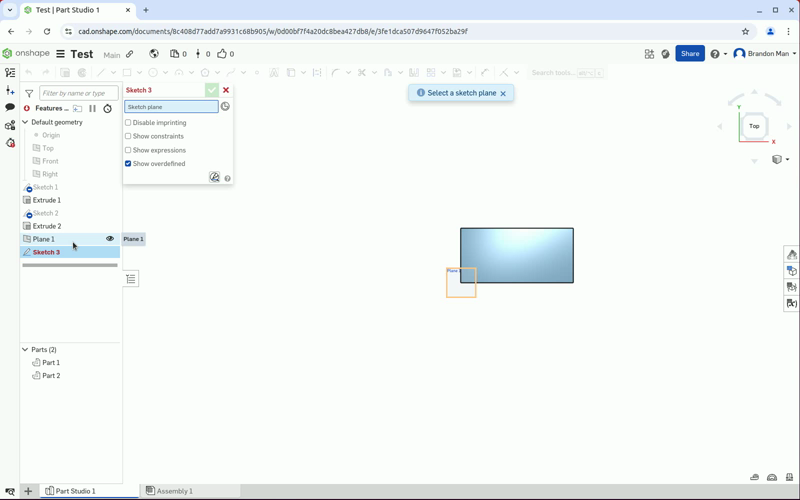
click(73, 241)
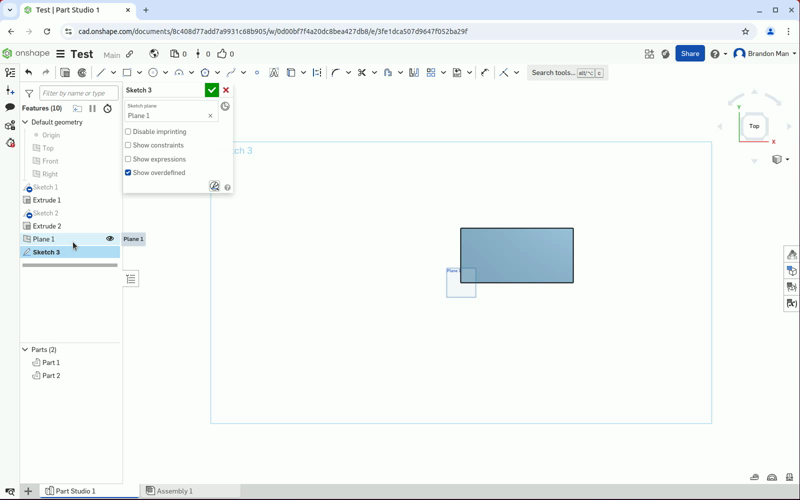
mouse_move(73, 352)
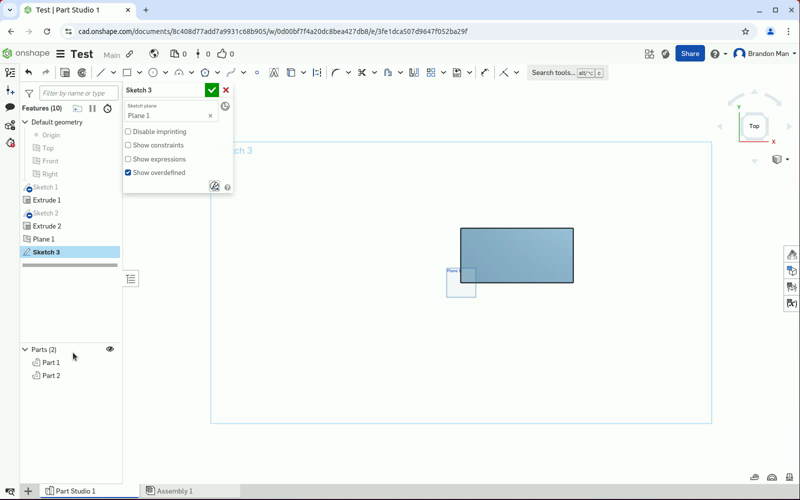
key(y)
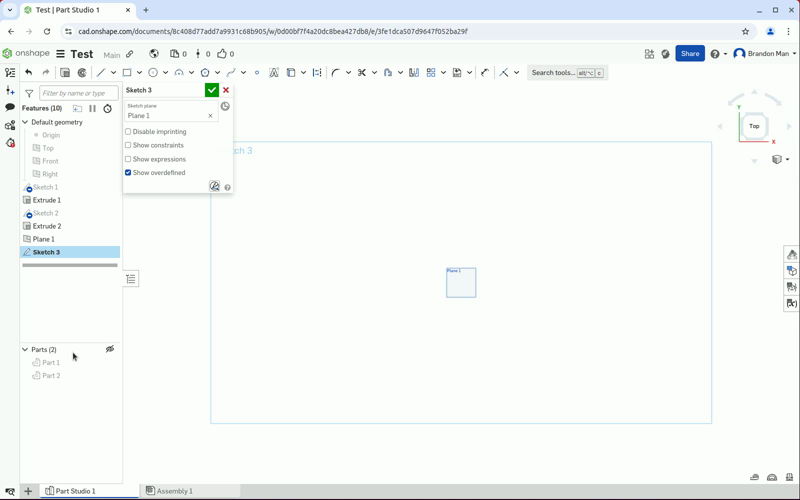
key(l)
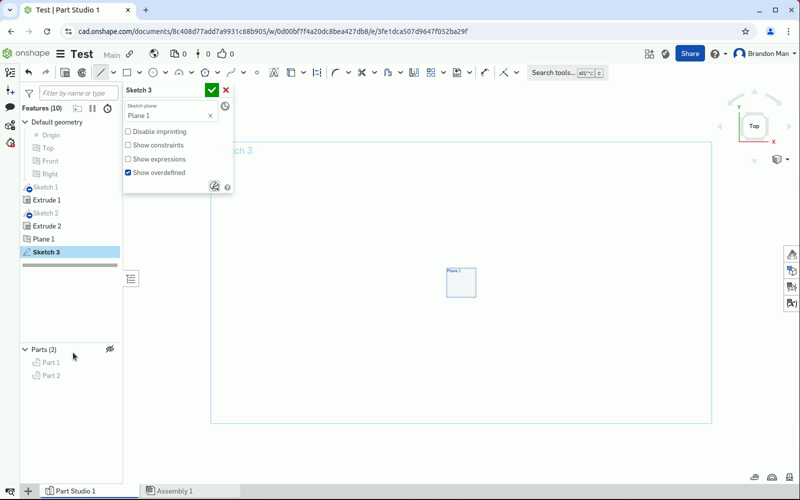
key_down(shift)
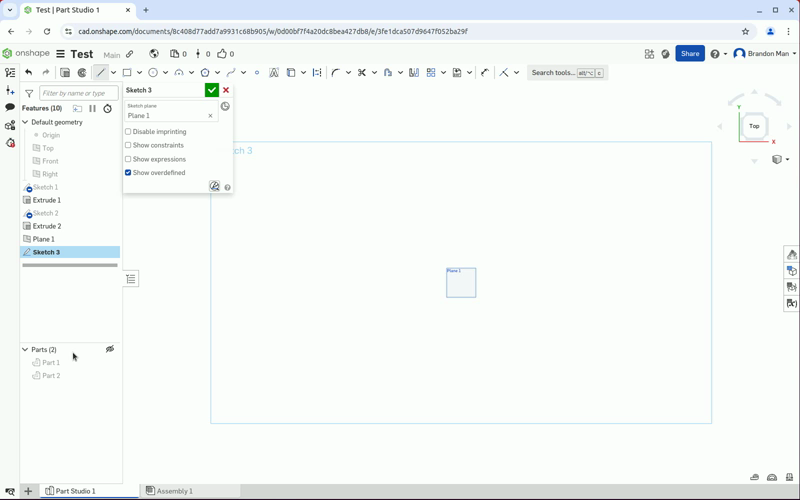
mouse_move(463, 278)
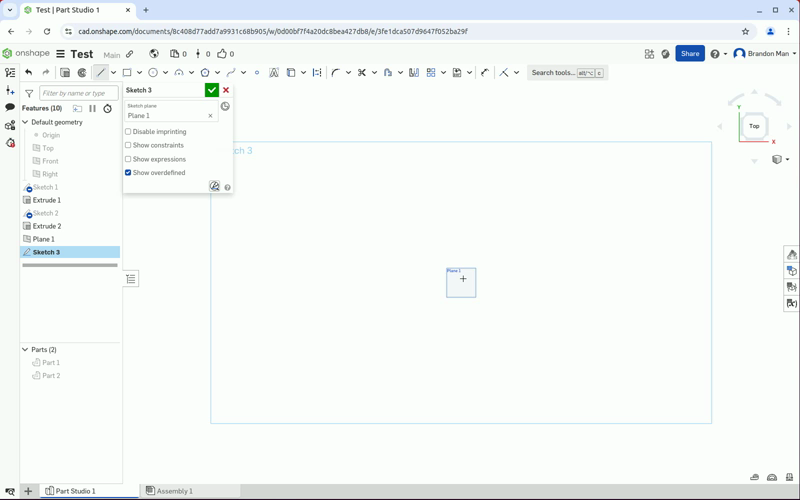
click(463, 278)
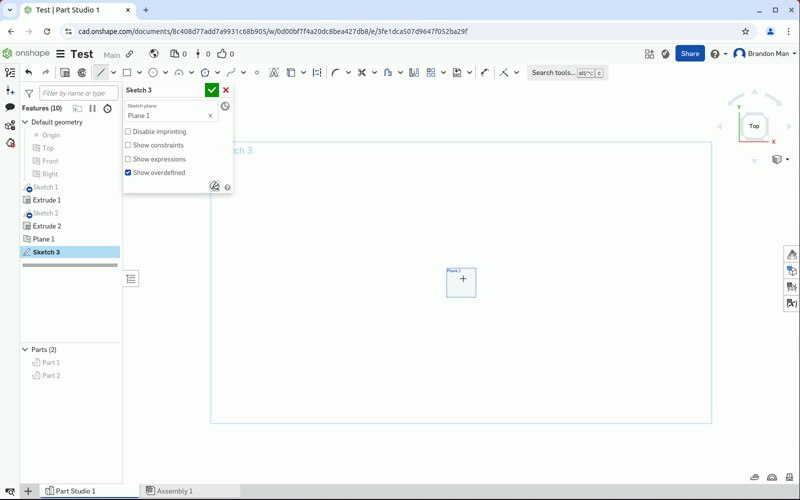
key_up(shift)
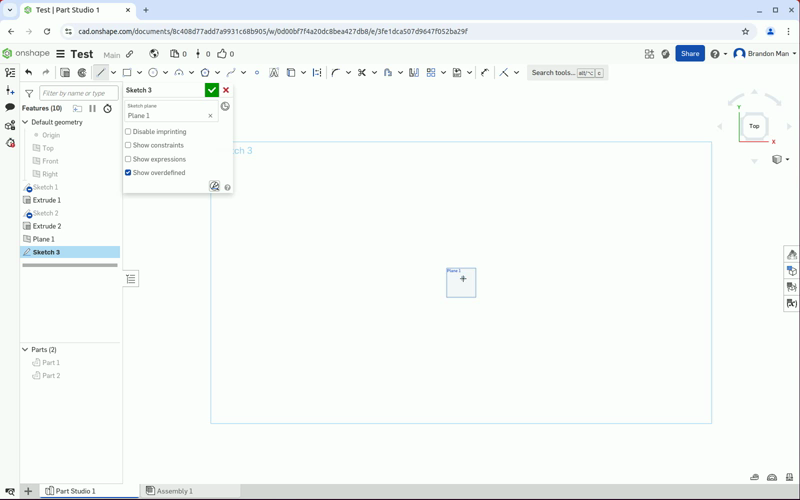
key_down(shift)
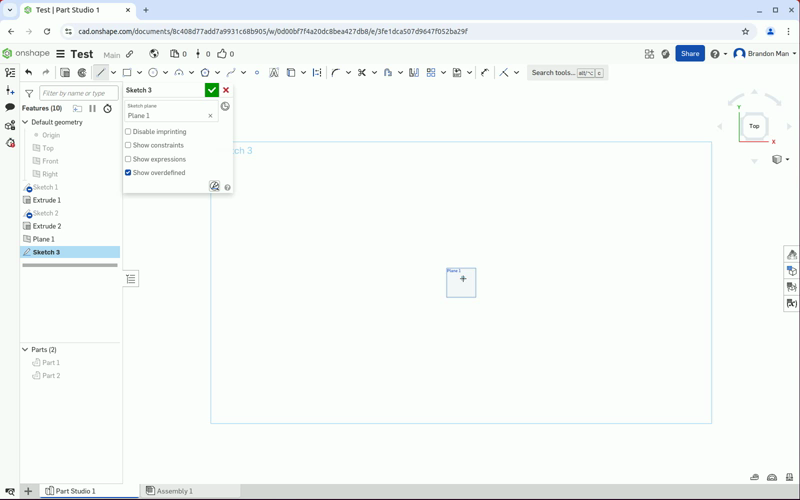
mouse_move(493, 278)
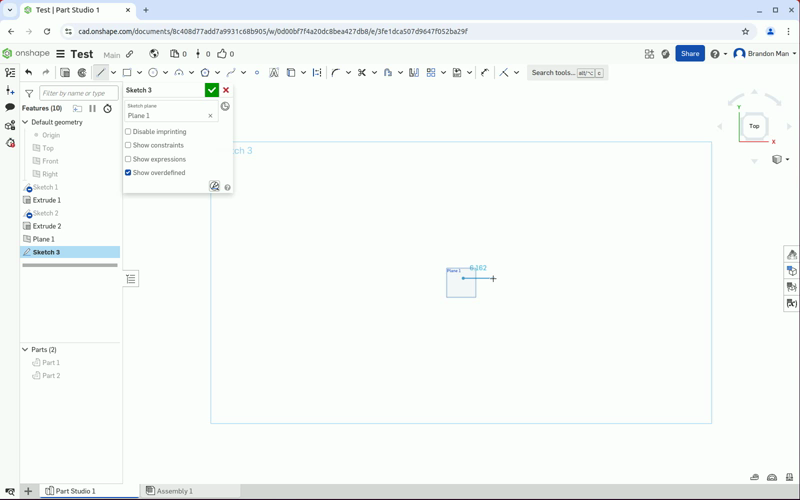
mouse_move(500, 278)
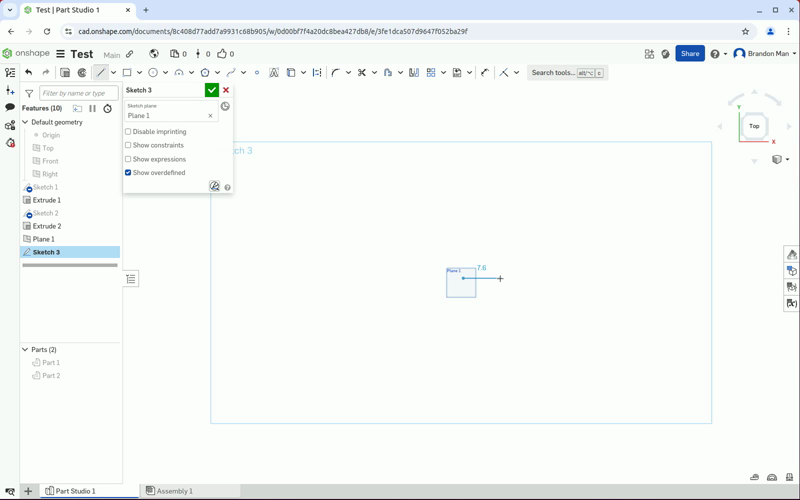
click(500, 278)
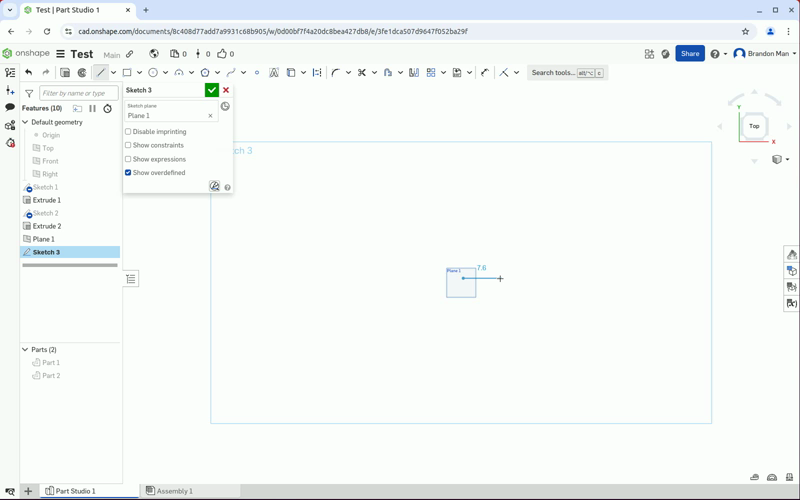
key_up(shift)
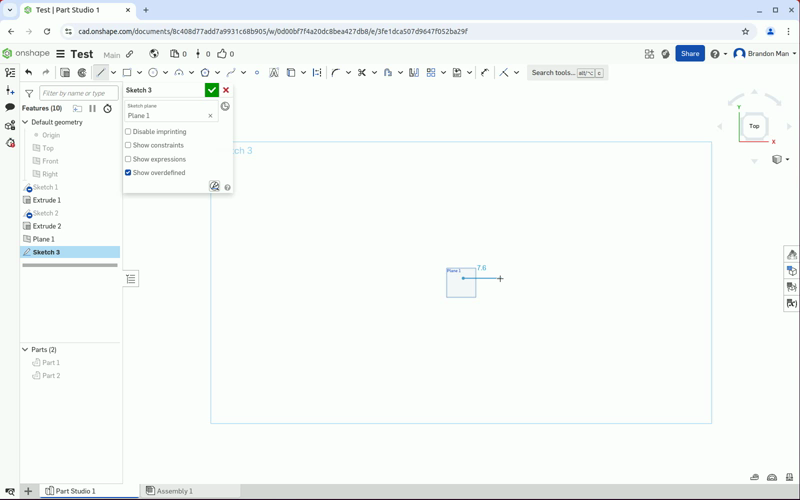
key_down(shift)
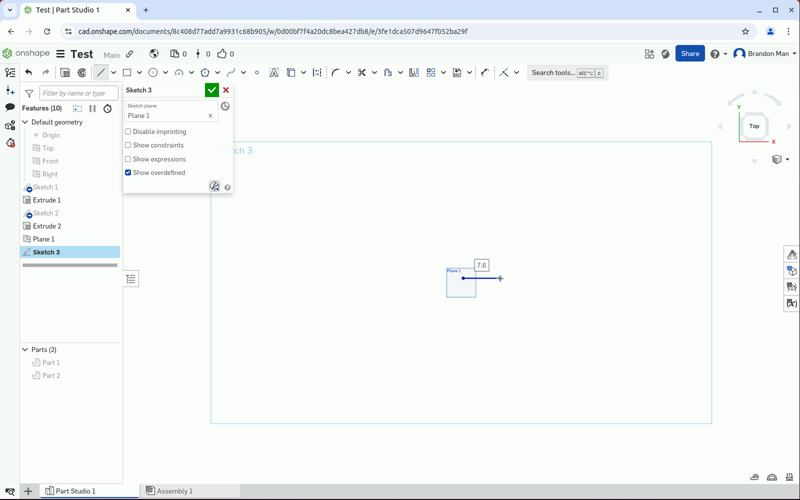
mouse_move(530, 278)
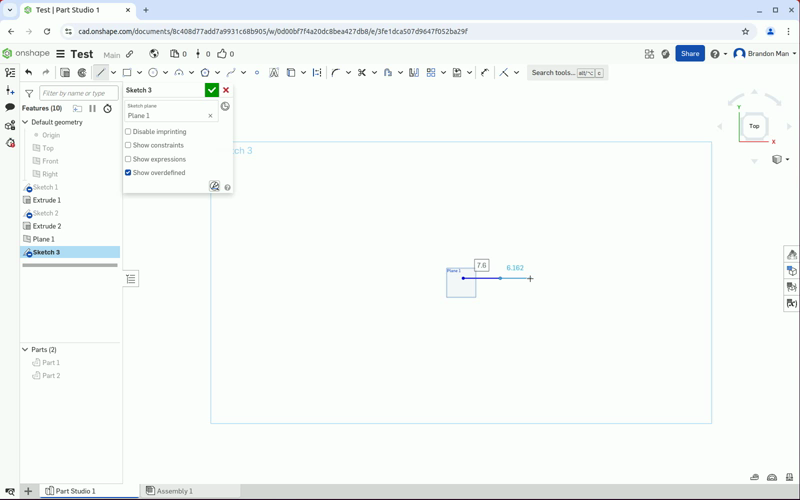
mouse_move(500, 231)
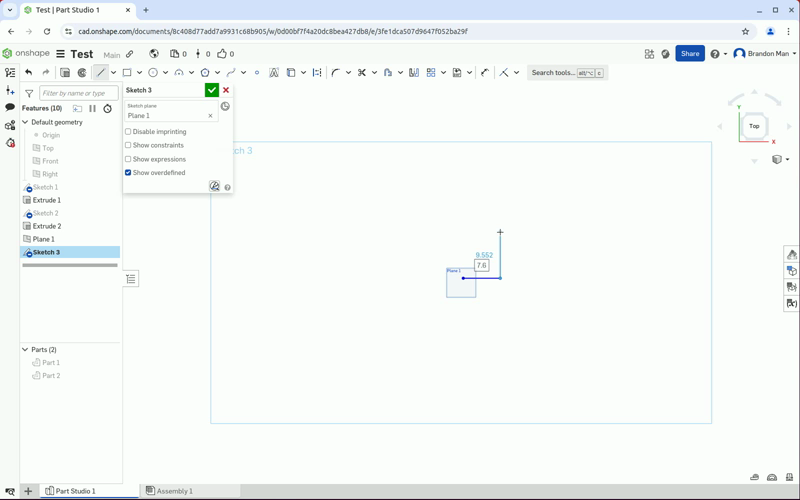
click(500, 231)
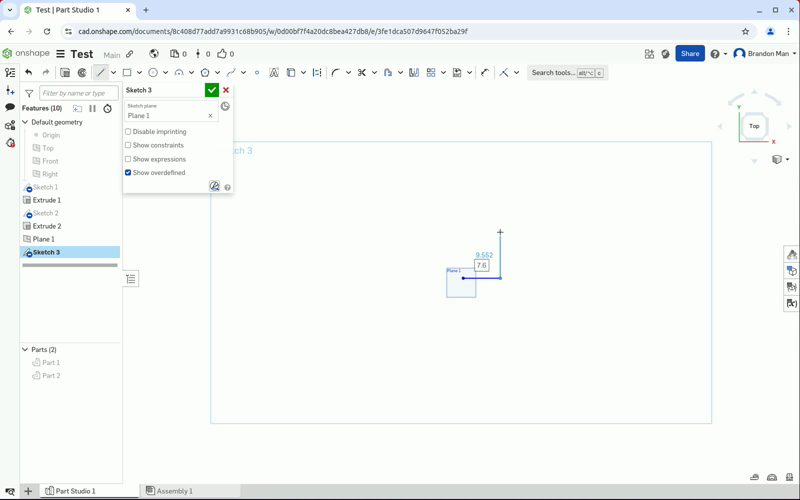
key_up(shift)
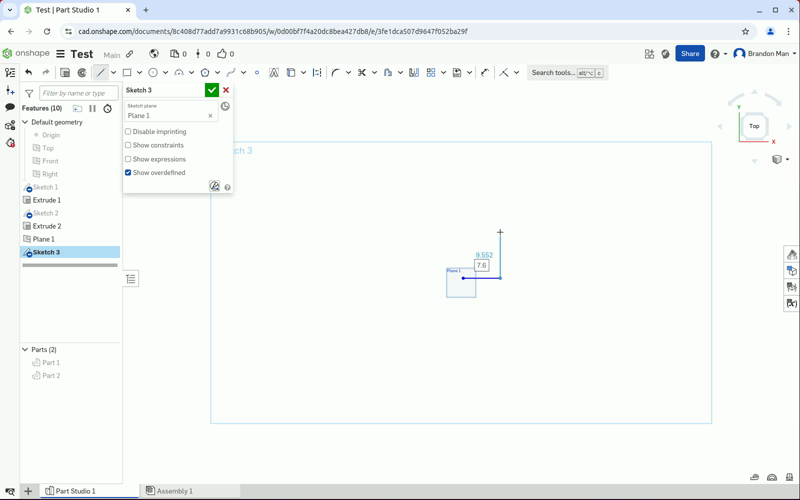
key_down(shift)
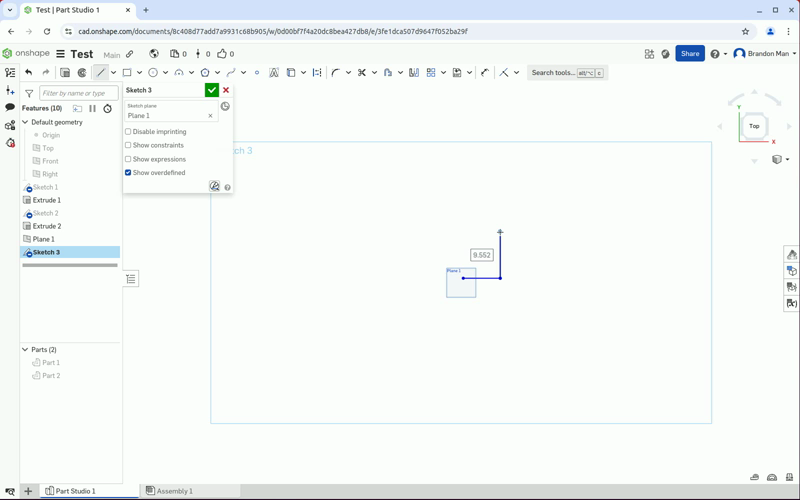
mouse_move(530, 231)
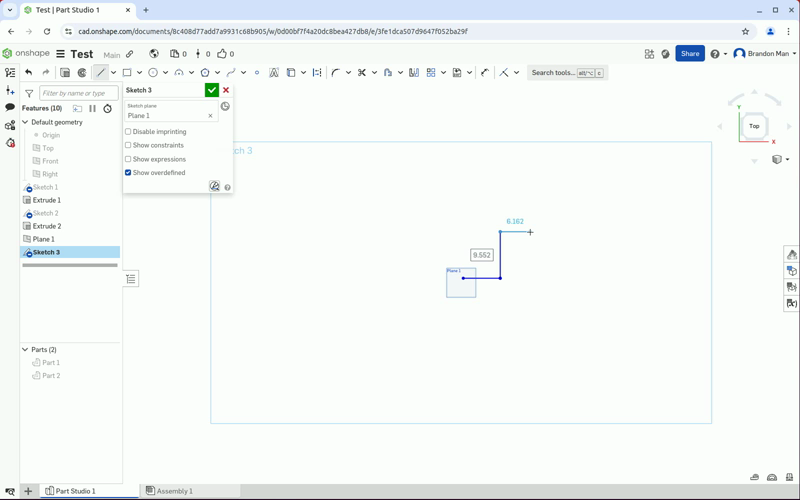
mouse_move(463, 231)
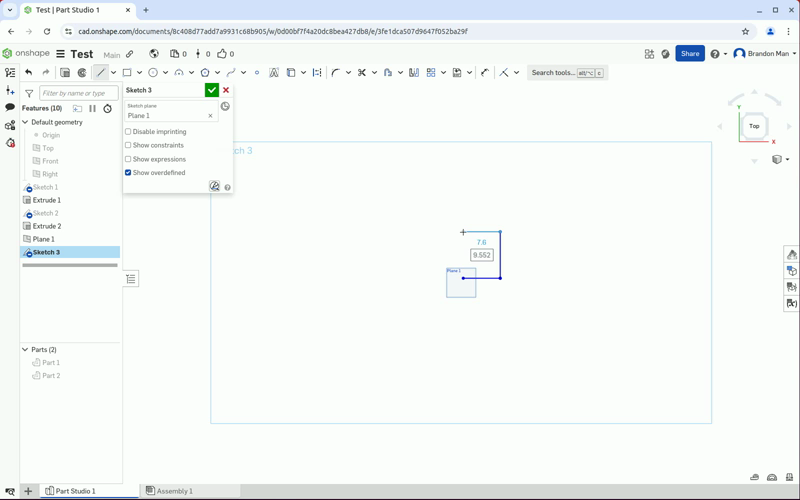
click(463, 231)
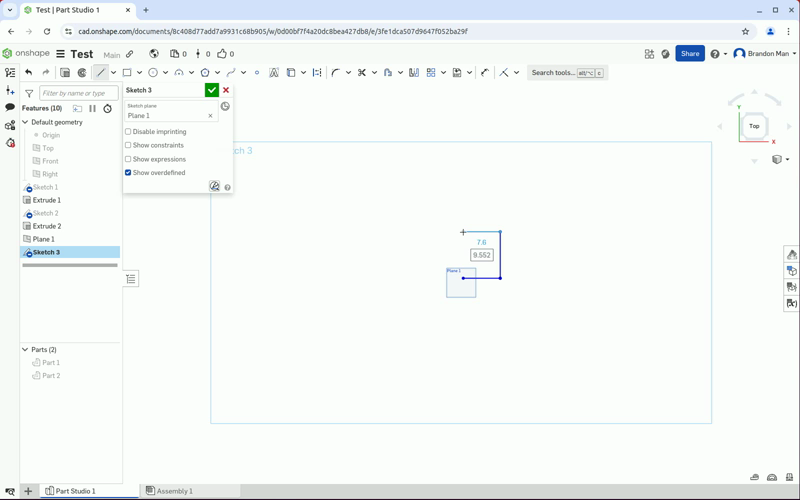
key_up(shift)
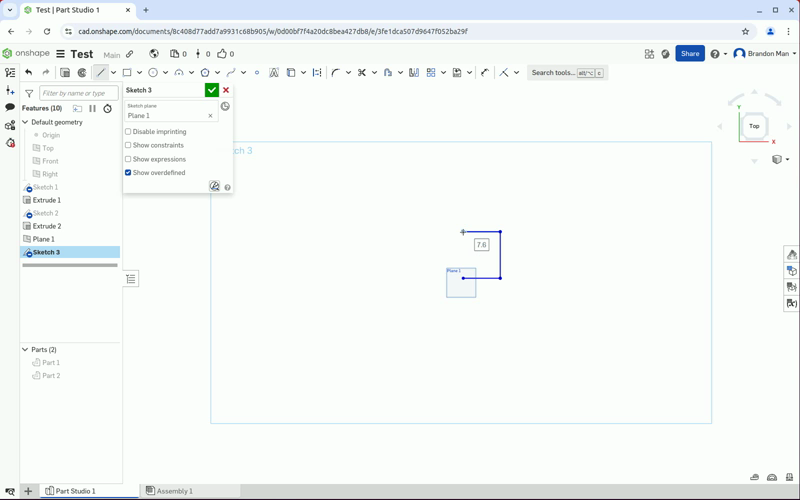
mouse_move(493, 231)
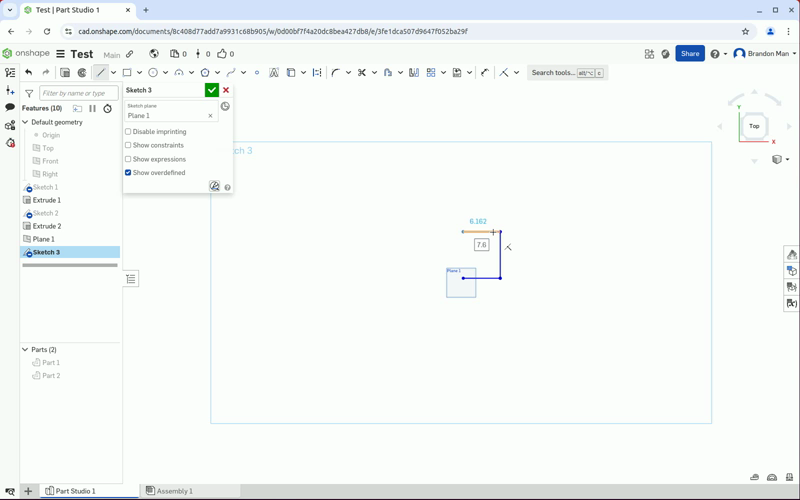
key_down(shift)
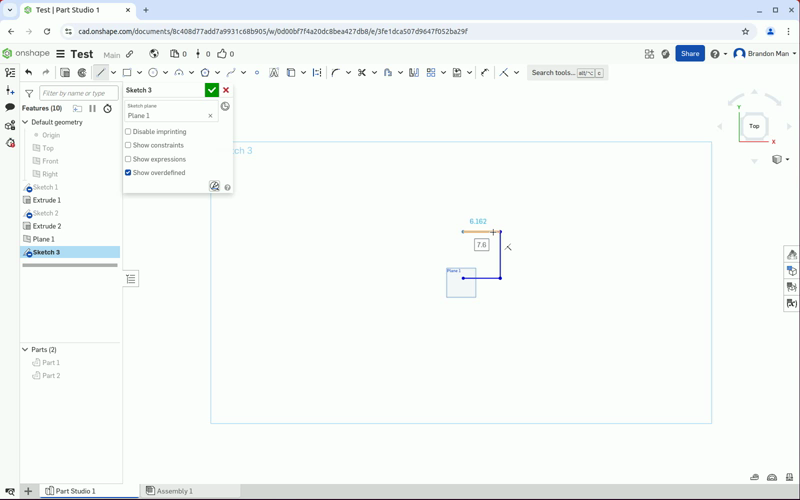
mouse_move(463, 278)
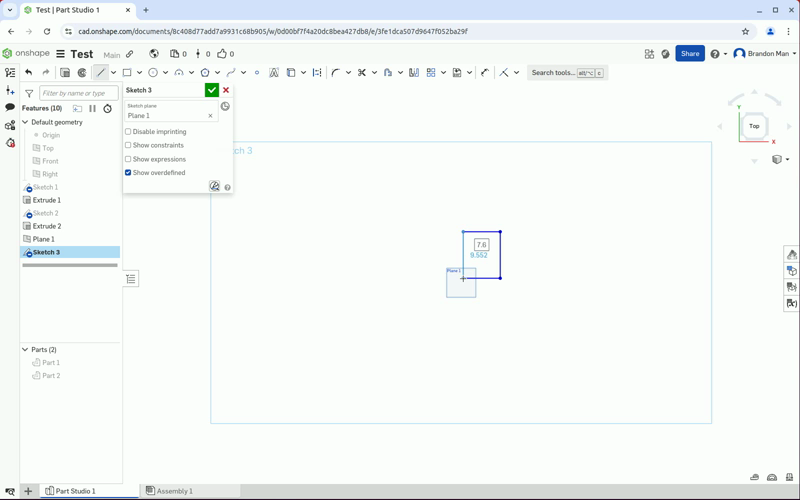
key_up(shift)
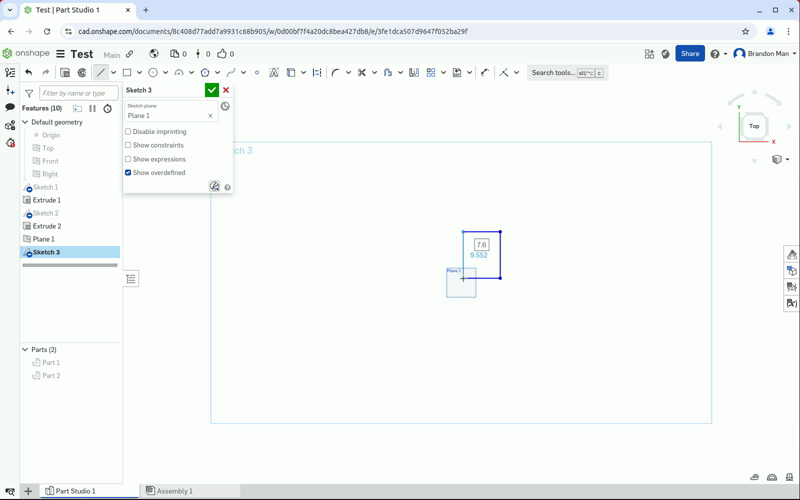
click(463, 278)
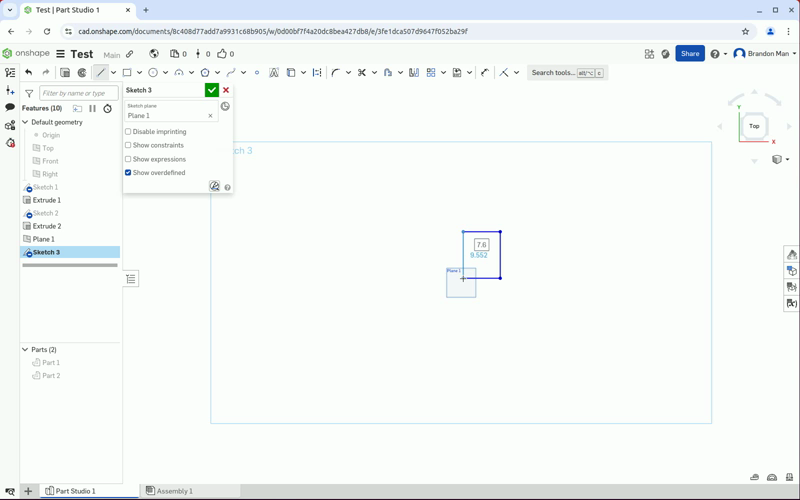
key(esc)
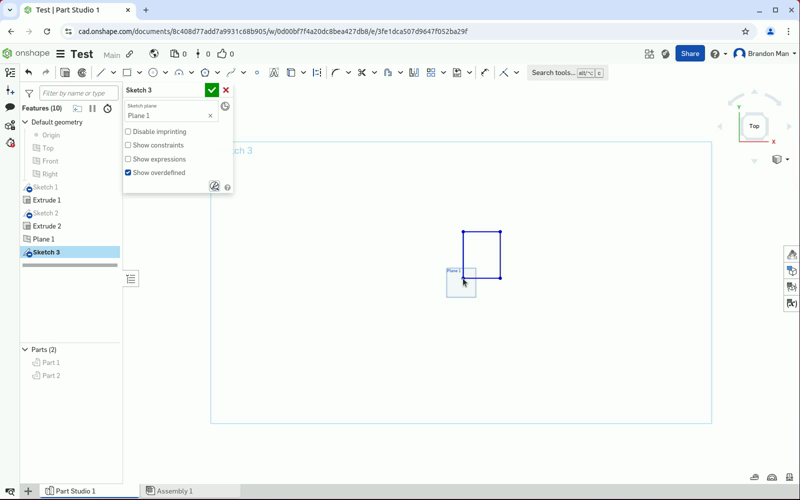
mouse_move(476, 266)
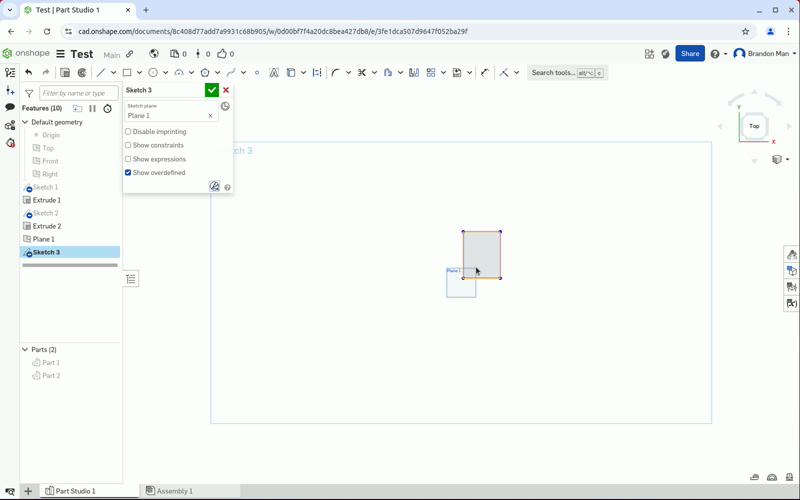
scroll(6)
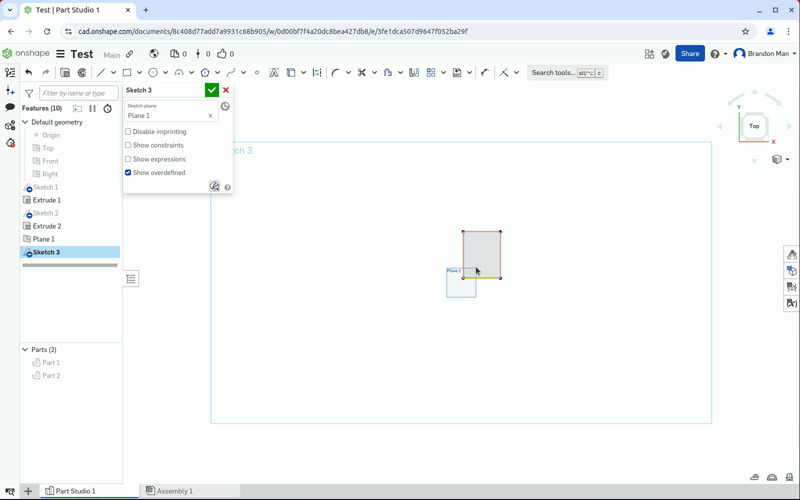
scroll(6)
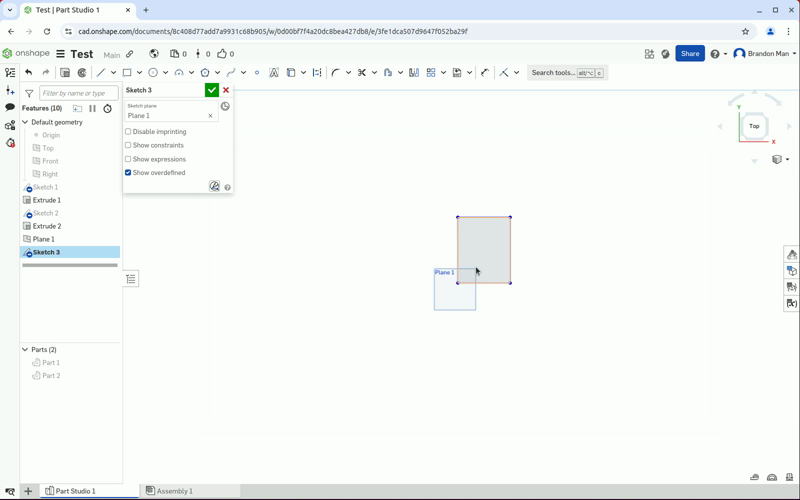
scroll(6)
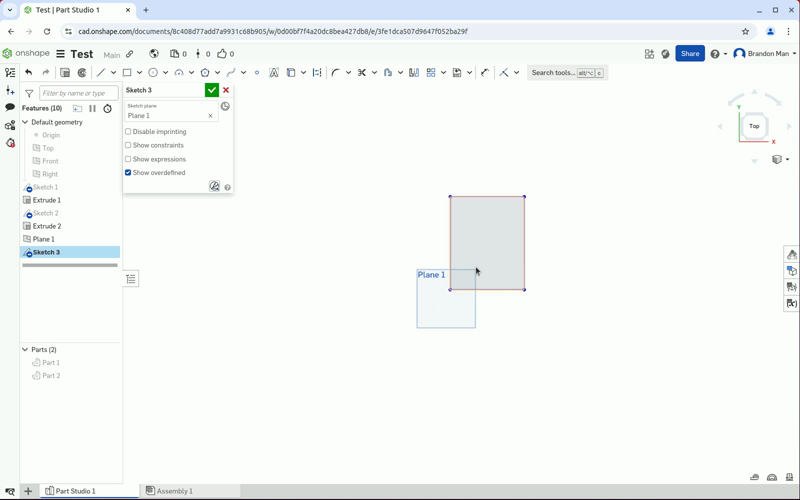
scroll(6)
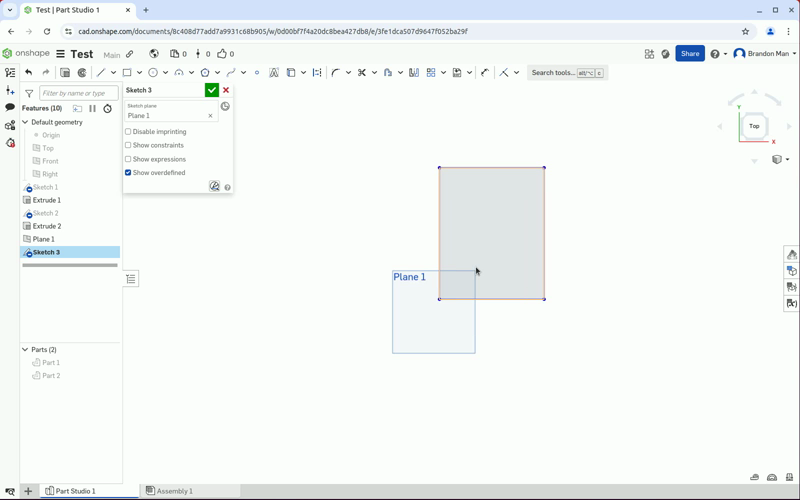
scroll(6)
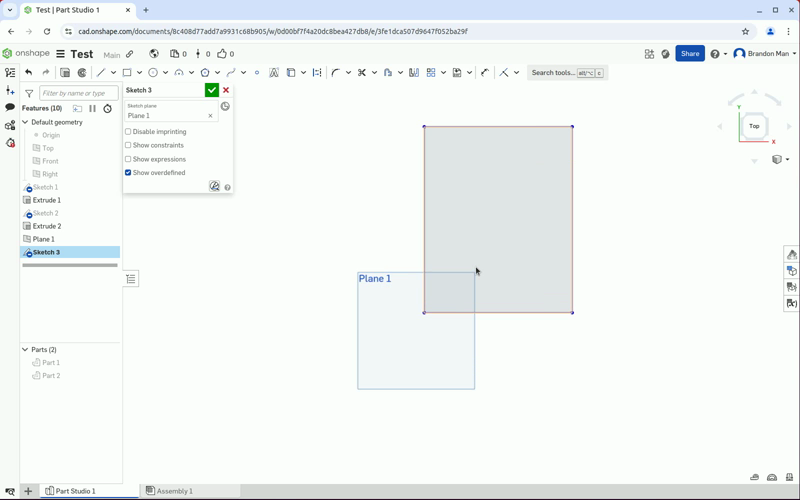
scroll(6)
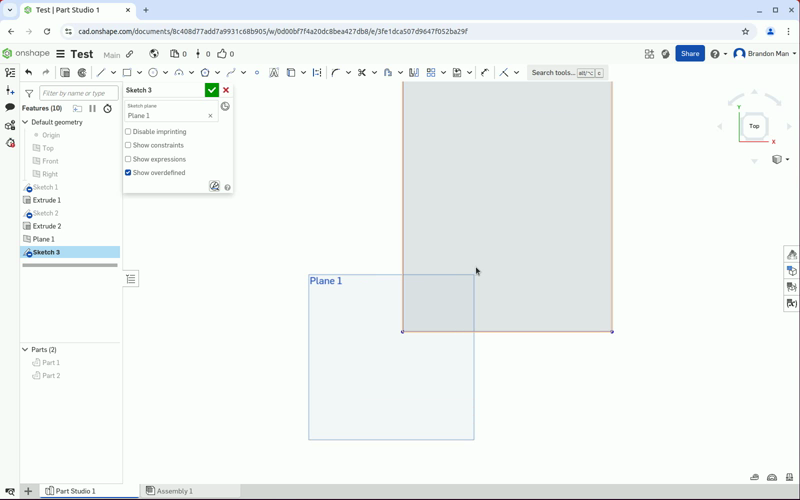
scroll(6)
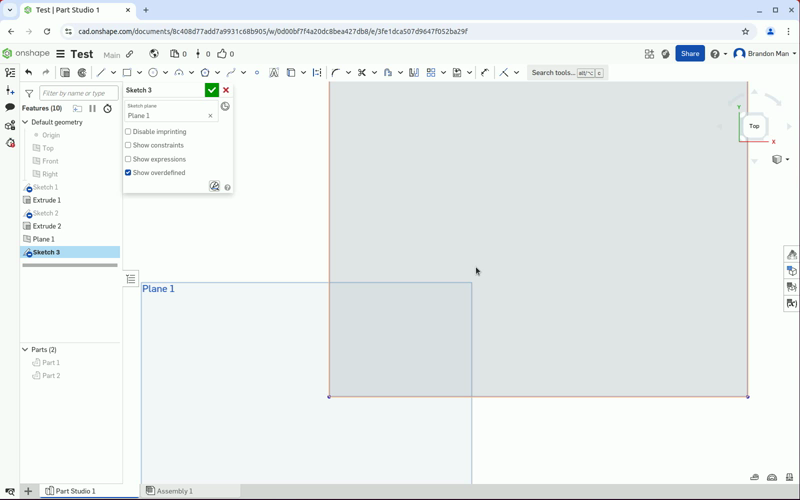
click(476, 266)
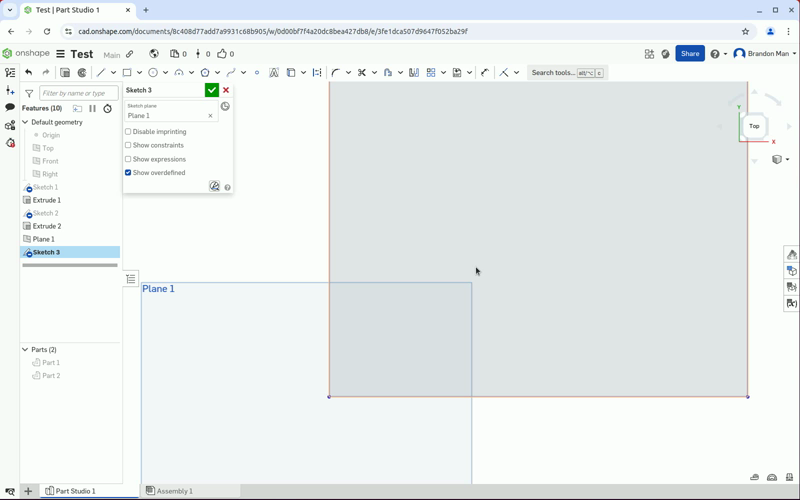
scroll(-6)
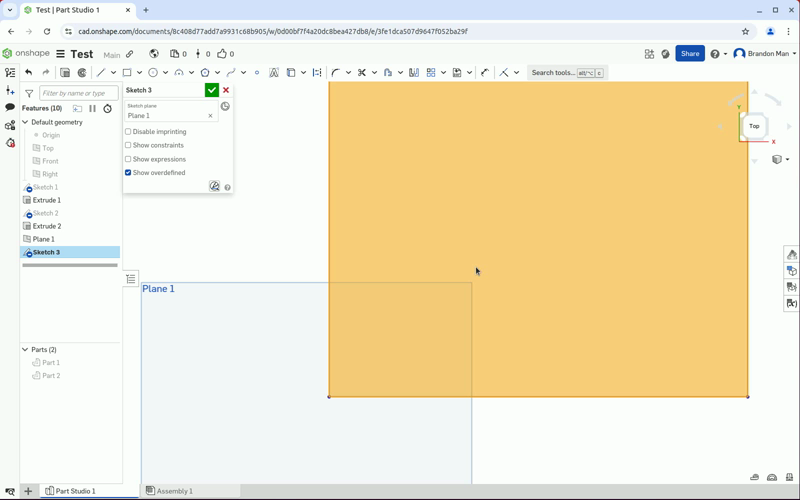
scroll(-6)
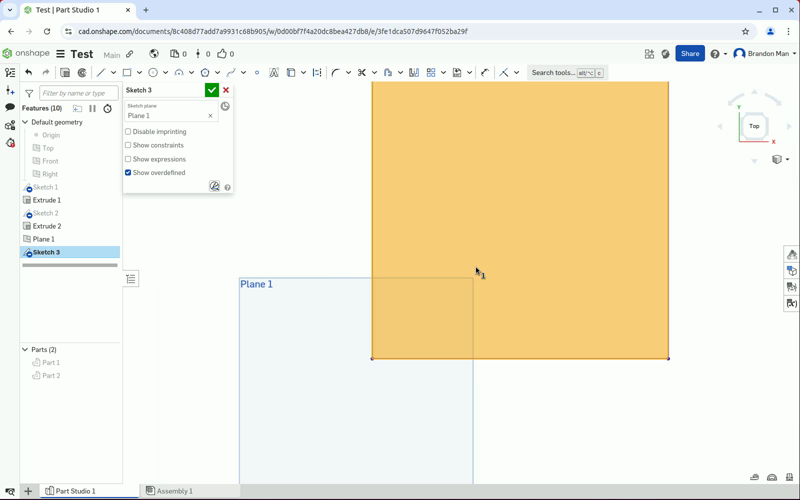
scroll(-6)
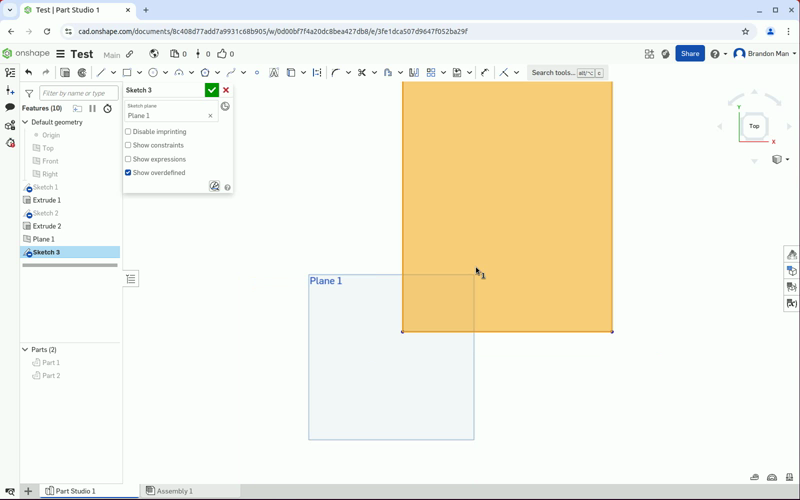
scroll(-6)
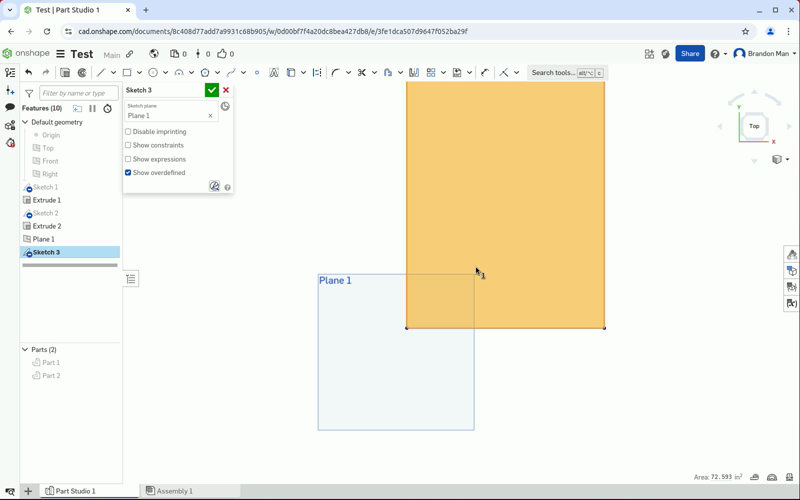
scroll(-6)
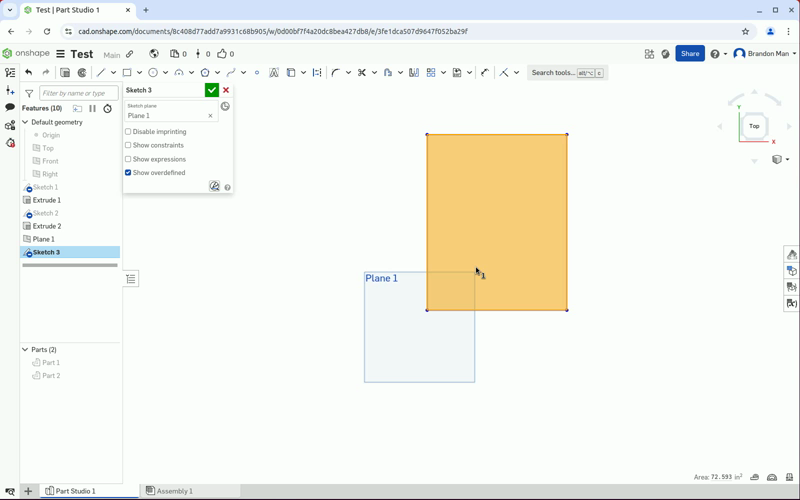
scroll(-6)
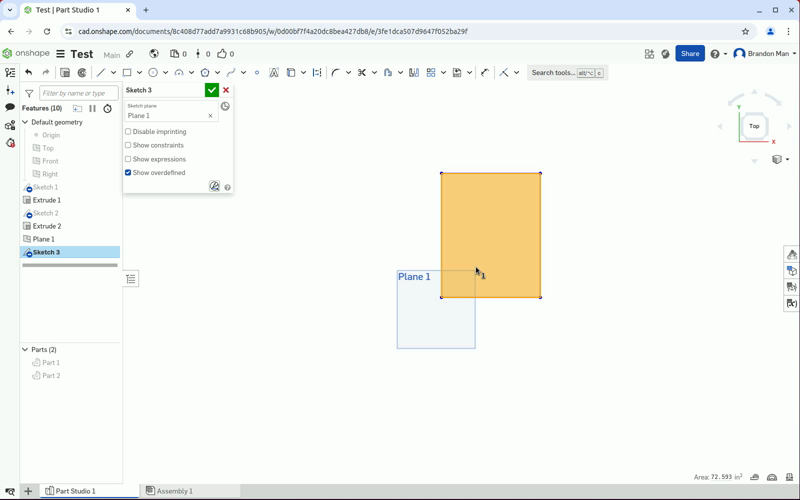
scroll(-6)
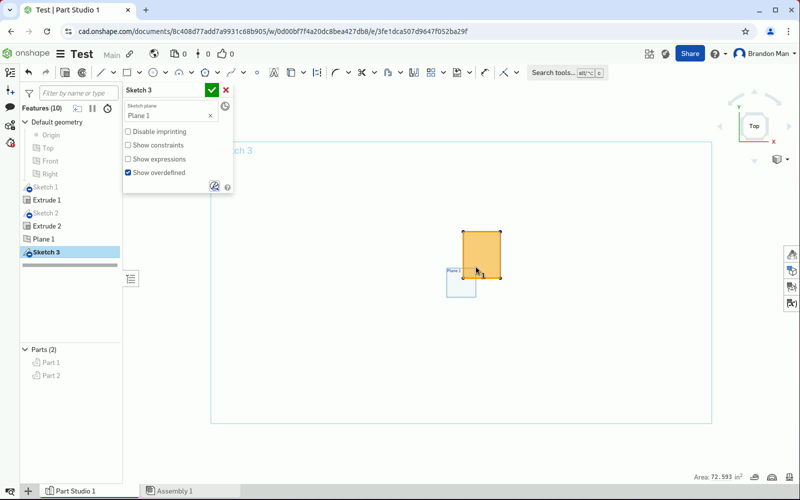
mouse_move(73, 352)
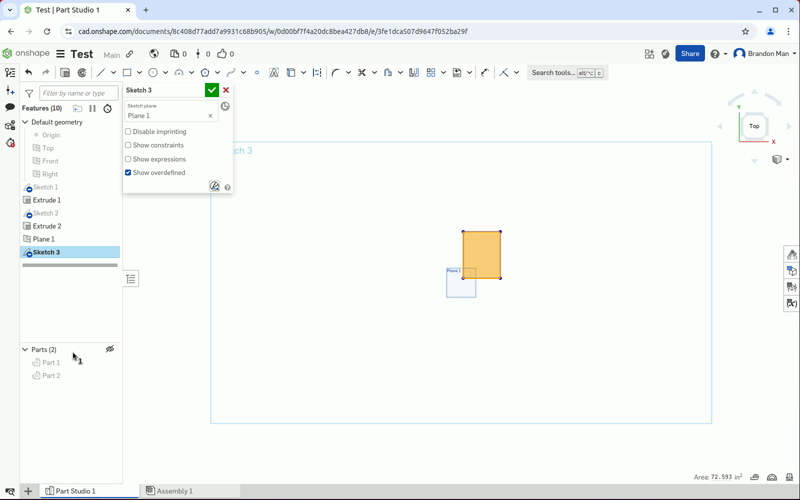
key(shift+y)
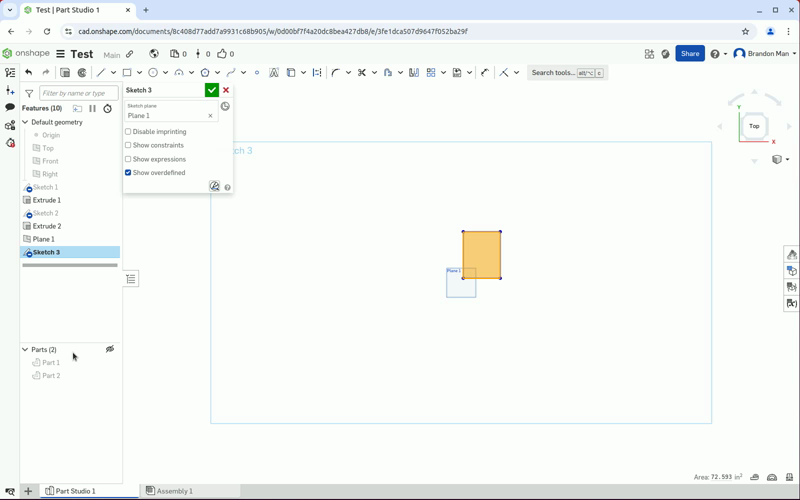
key(shift+e)
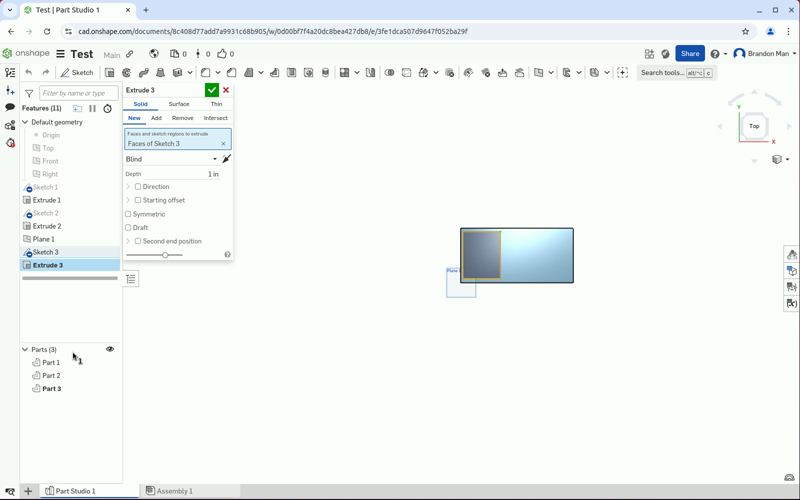
mouse_move(143, 106)
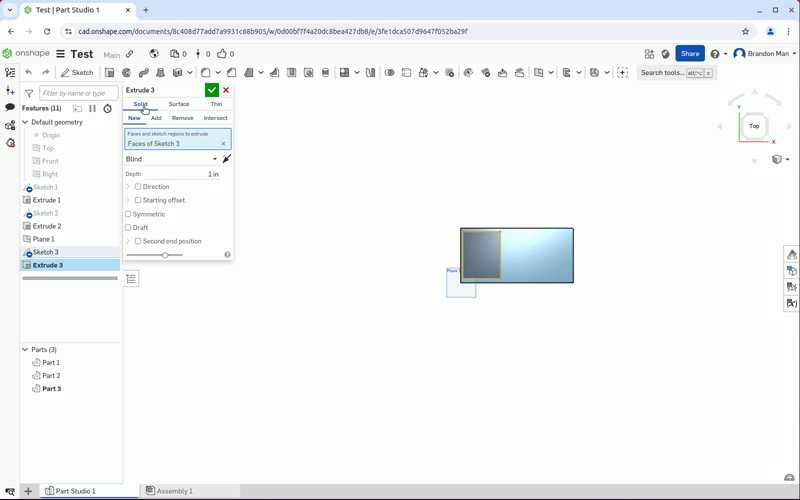
click(143, 106)
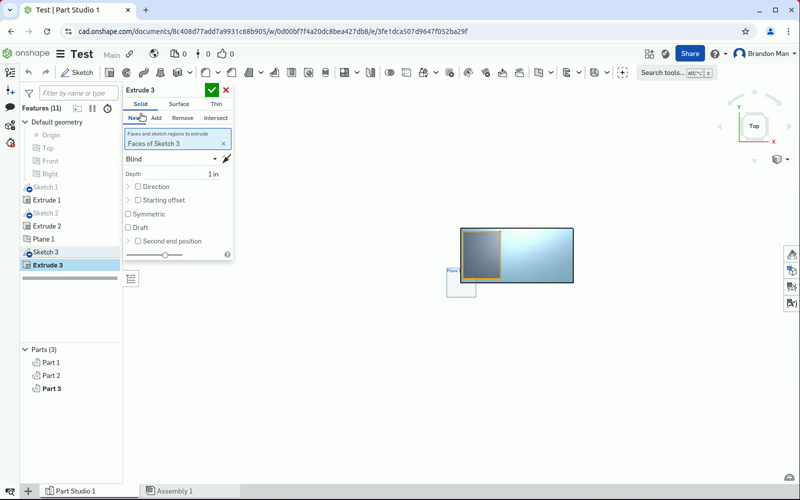
mouse_move(137, 120)
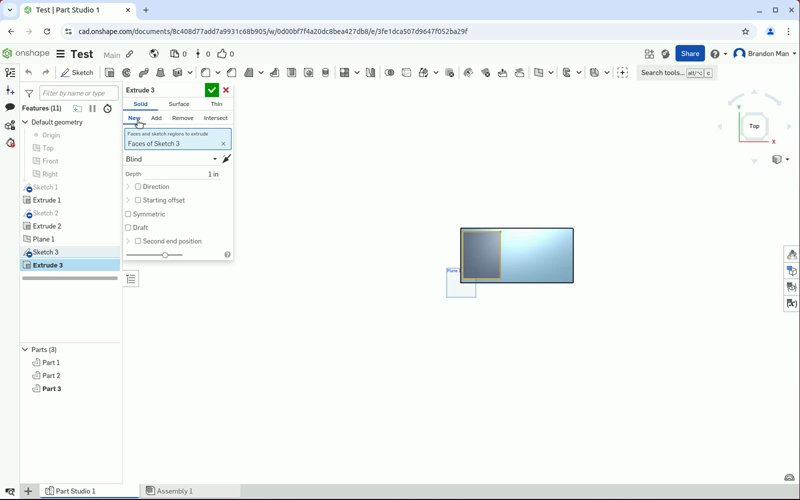
click(137, 120)
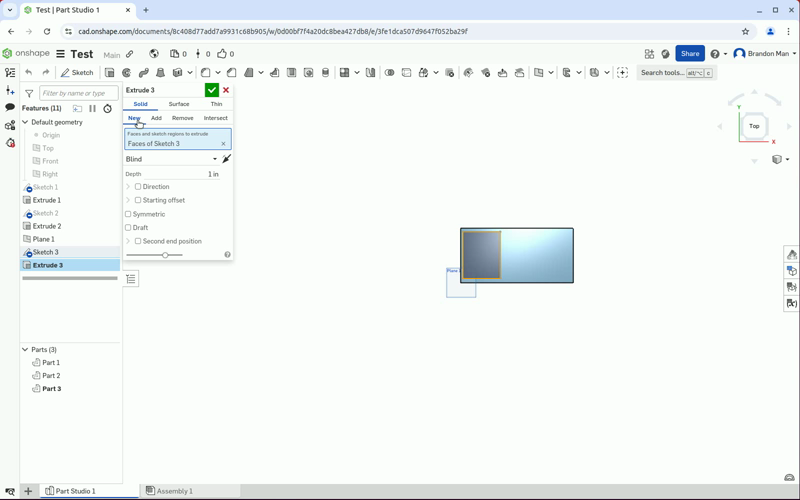
key(tab, 4)
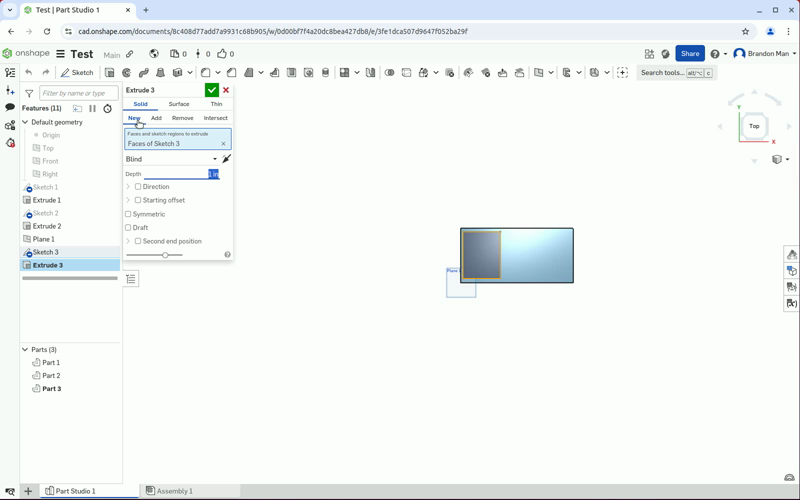
text(0.481)
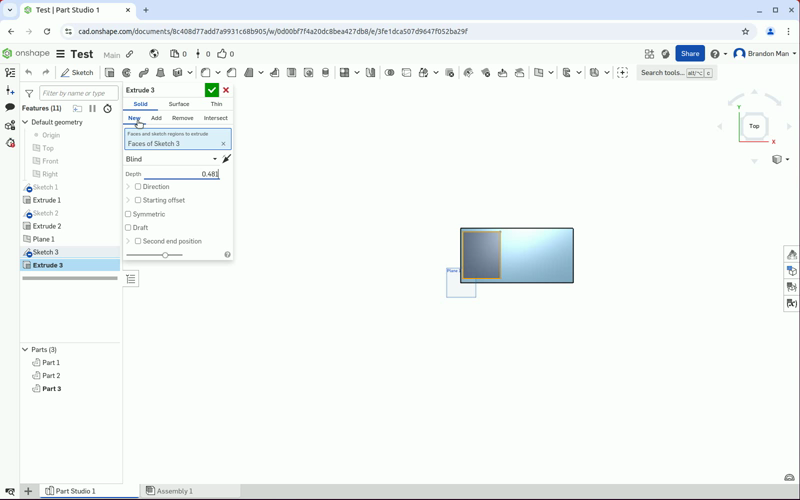
key(enter)
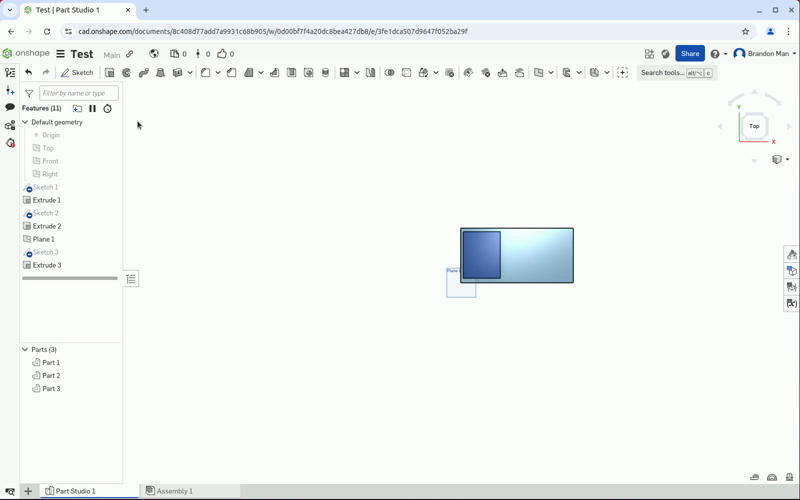
key(shift+h)
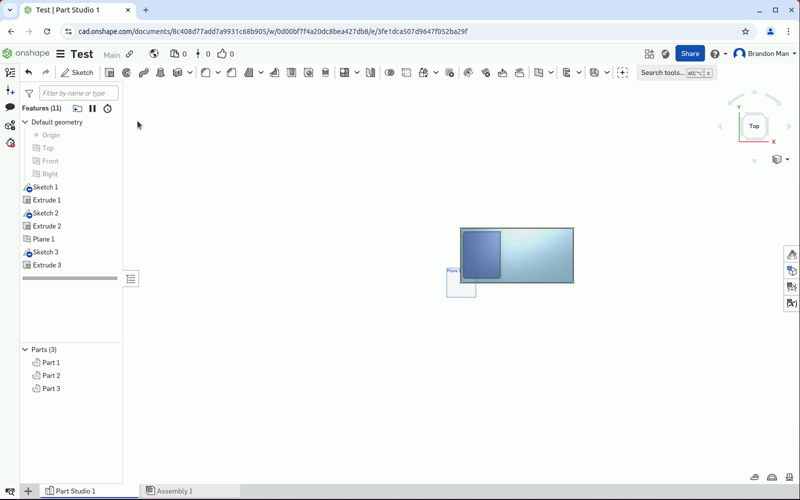
key(shift+h)
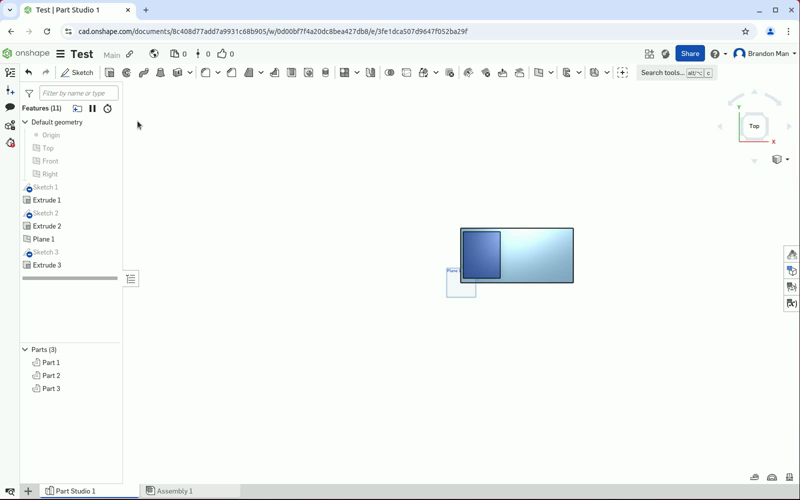
mouse_move(73, 189)
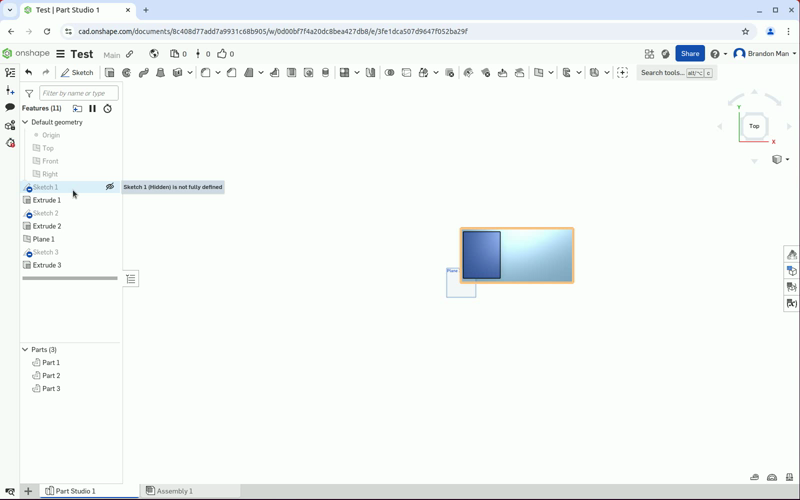
click(73, 189)
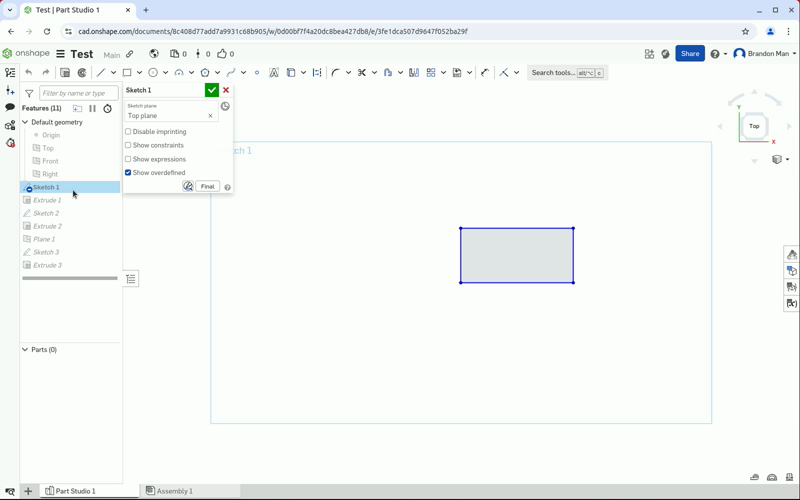
mouse_move(229, 92)
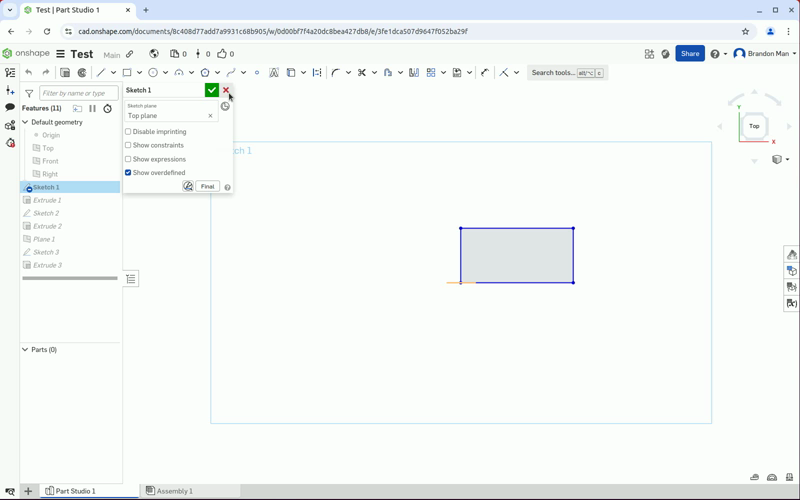
click(229, 92)
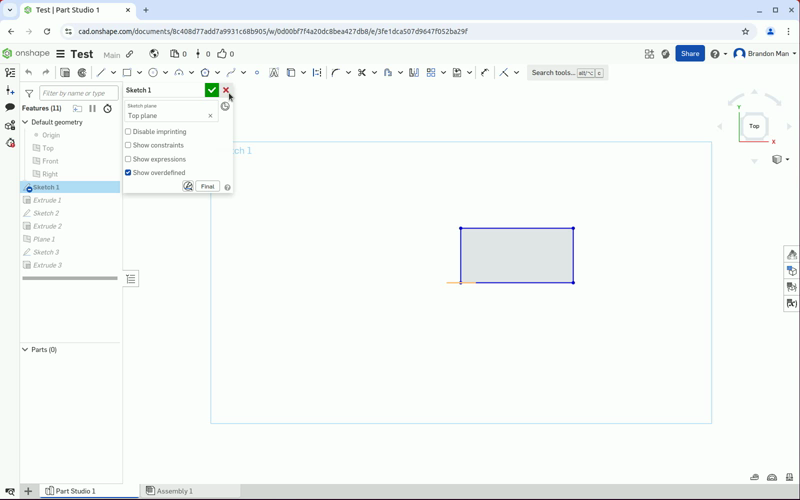
key(shift+s)
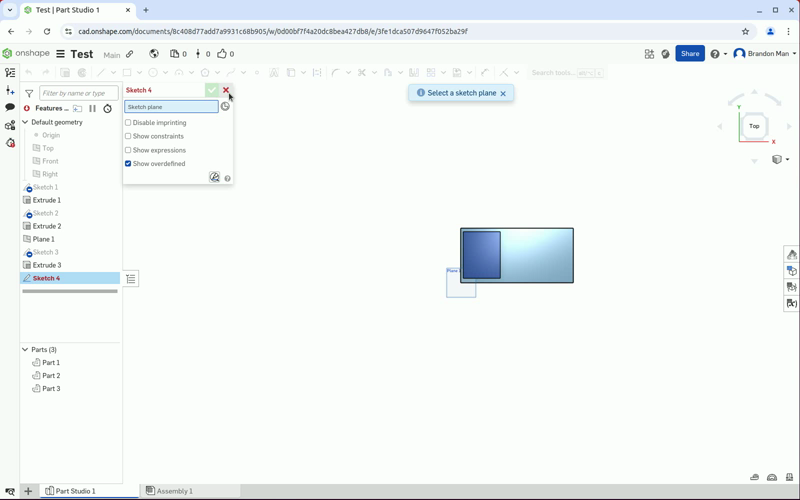
mouse_move(73, 241)
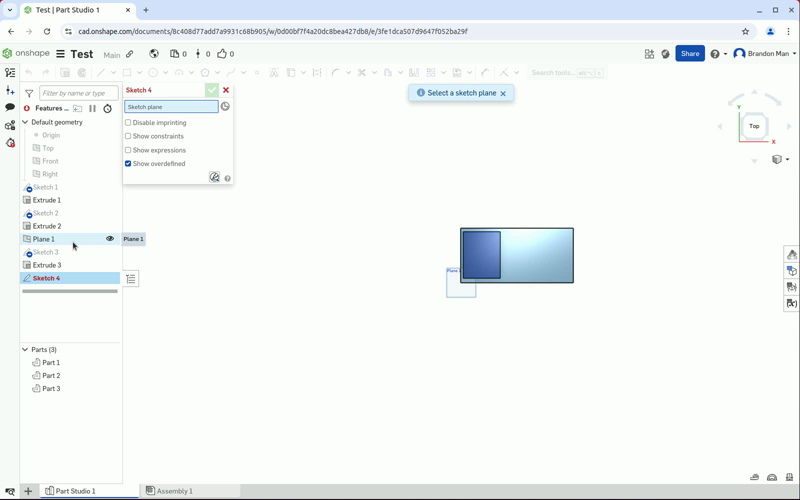
click(73, 241)
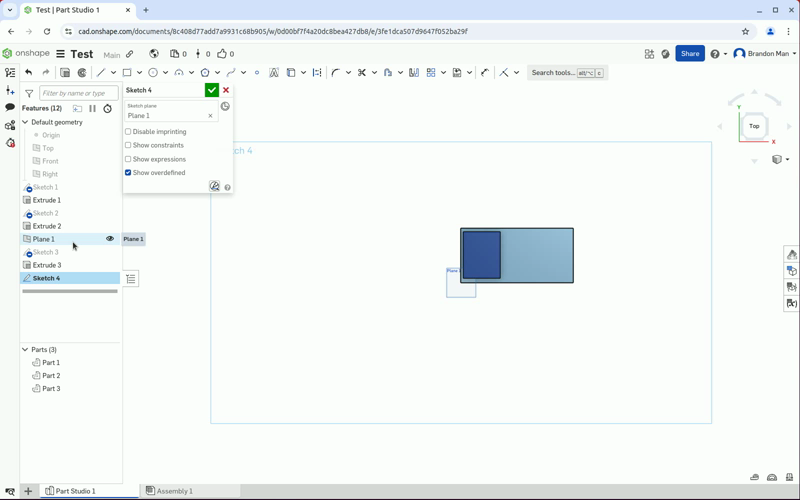
mouse_move(73, 352)
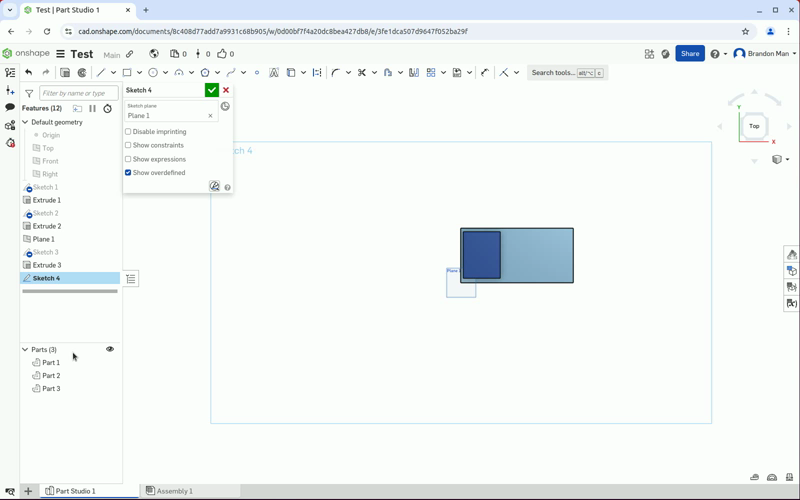
key(y)
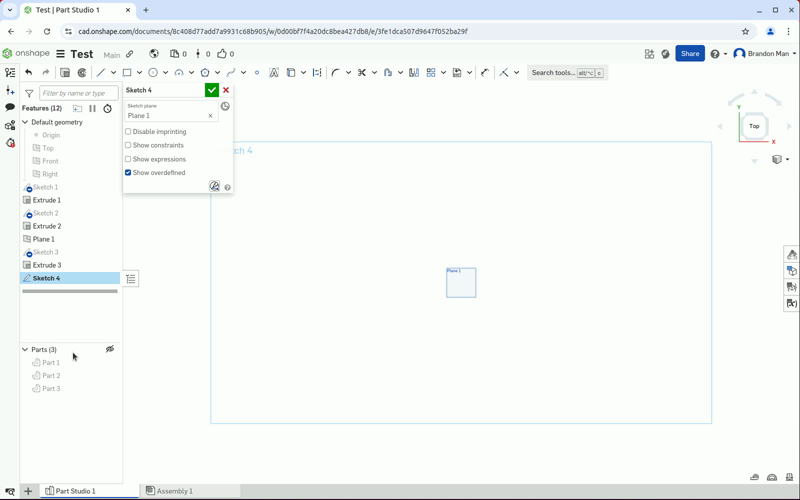
key(l)
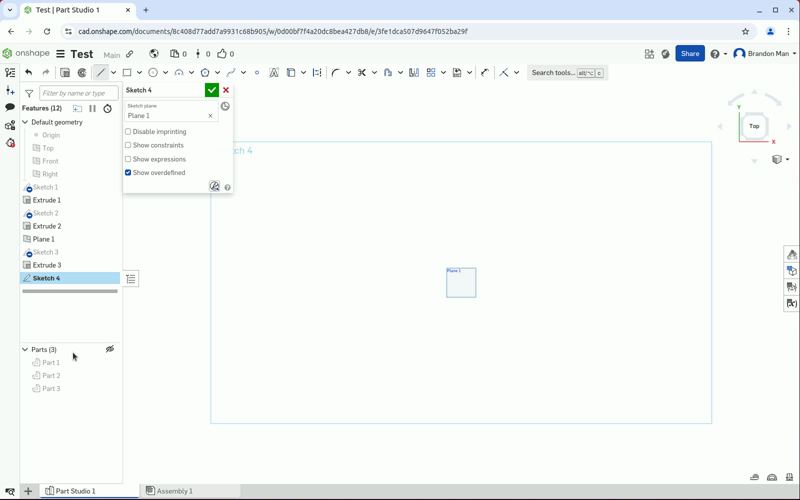
key_down(shift)
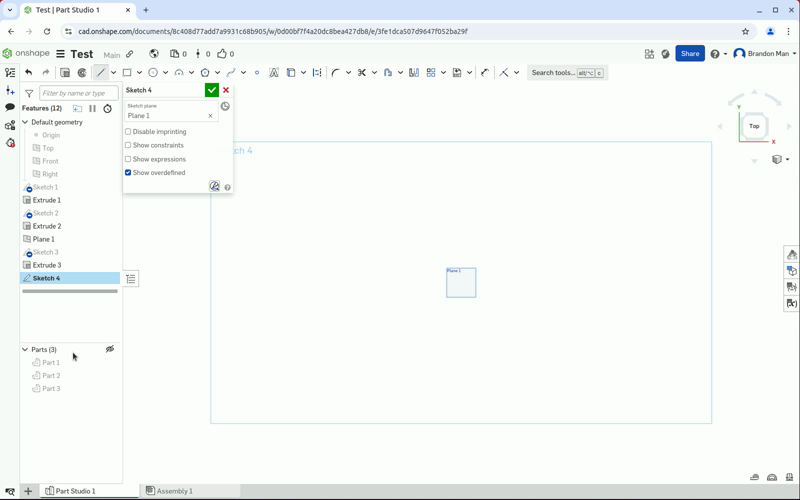
mouse_move(505, 278)
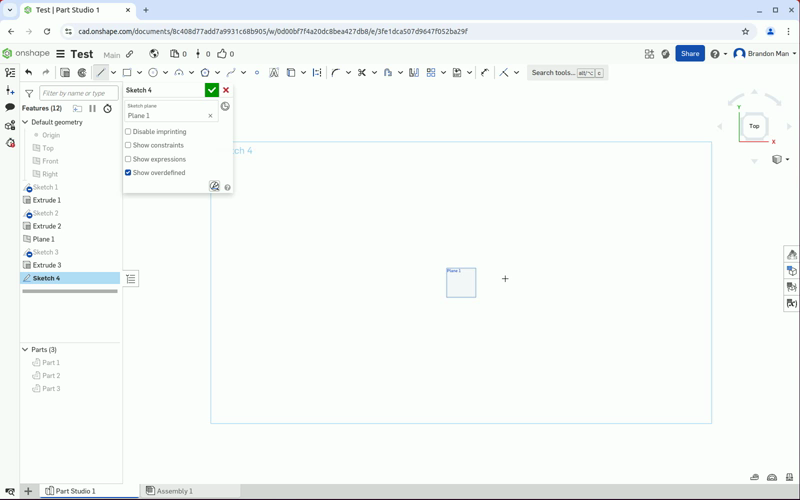
click(505, 278)
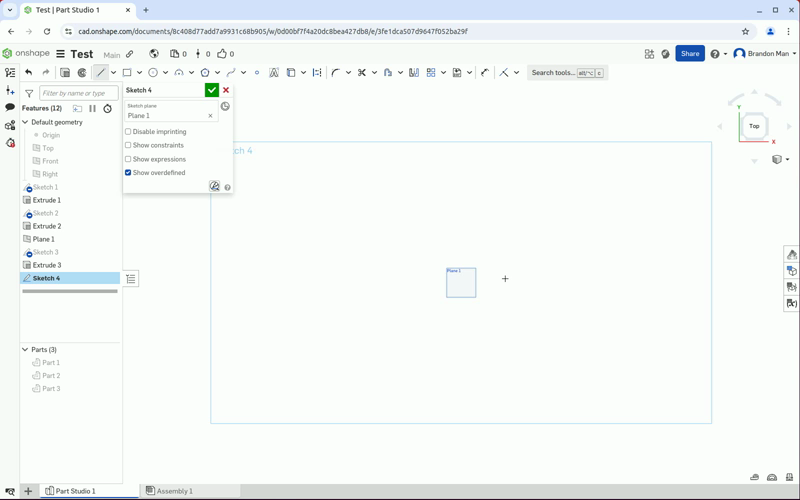
key_up(shift)
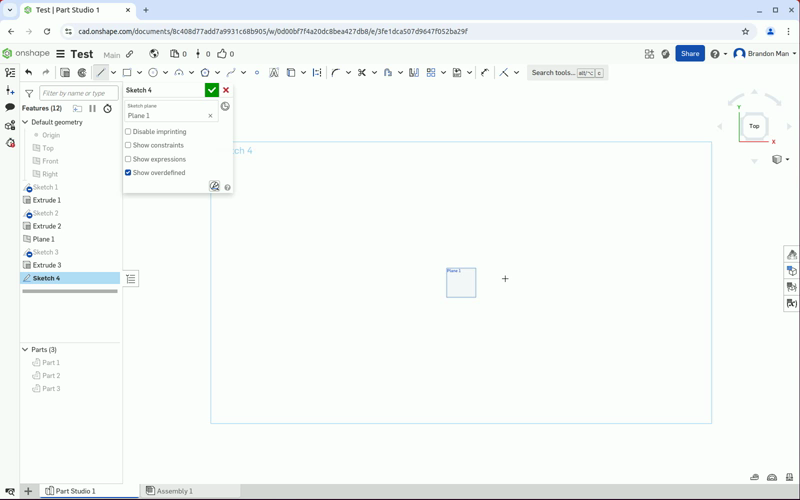
key_down(shift)
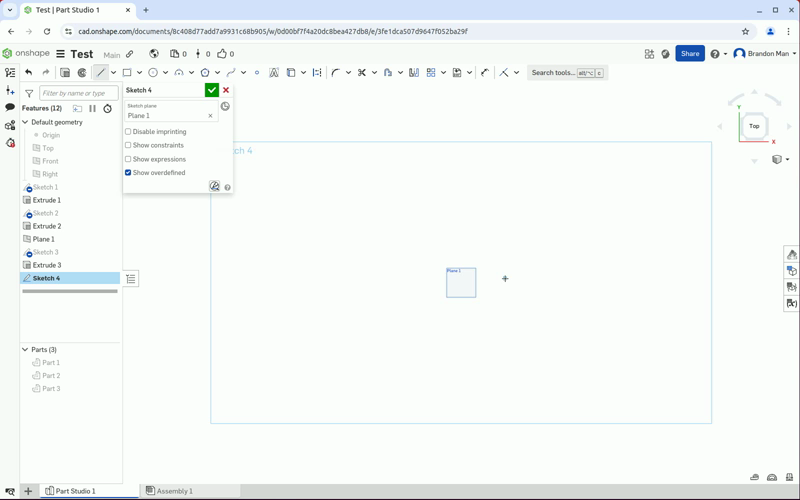
mouse_move(571, 278)
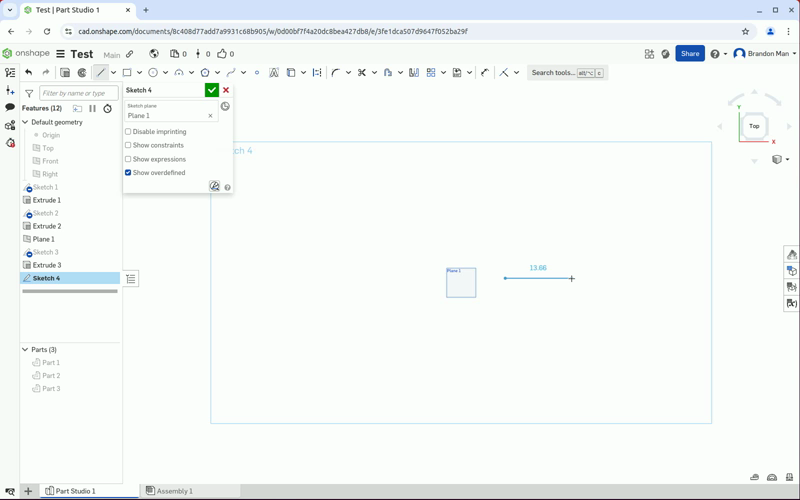
click(571, 278)
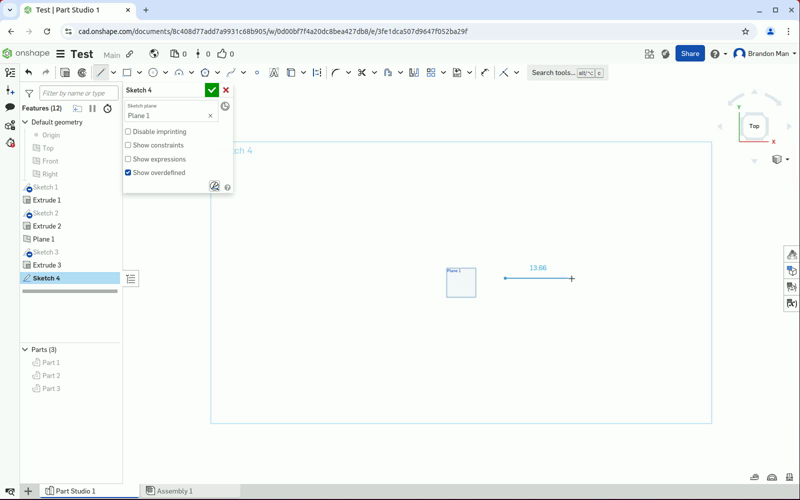
key_up(shift)
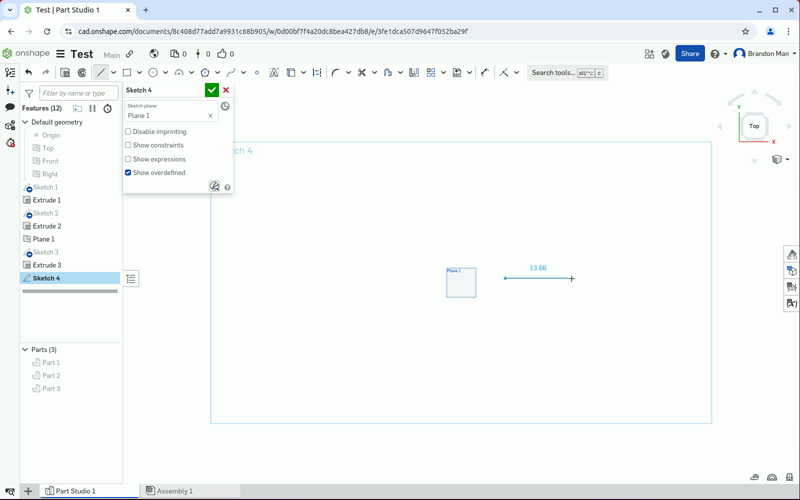
key_down(shift)
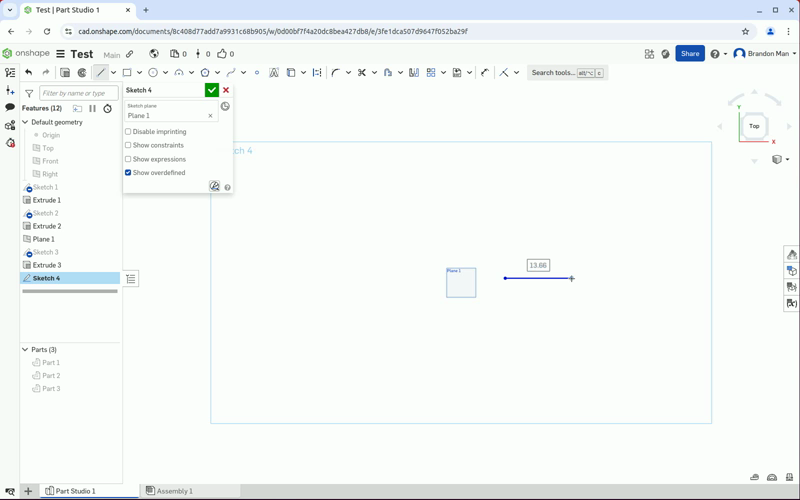
mouse_move(589, 278)
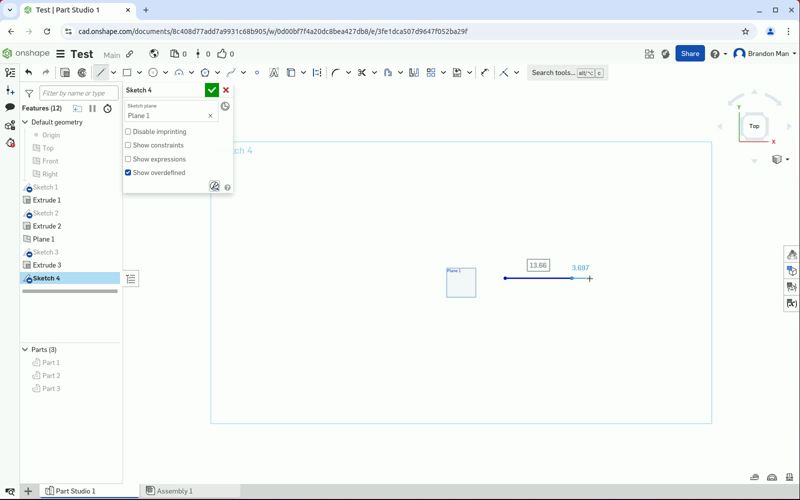
mouse_move(571, 232)
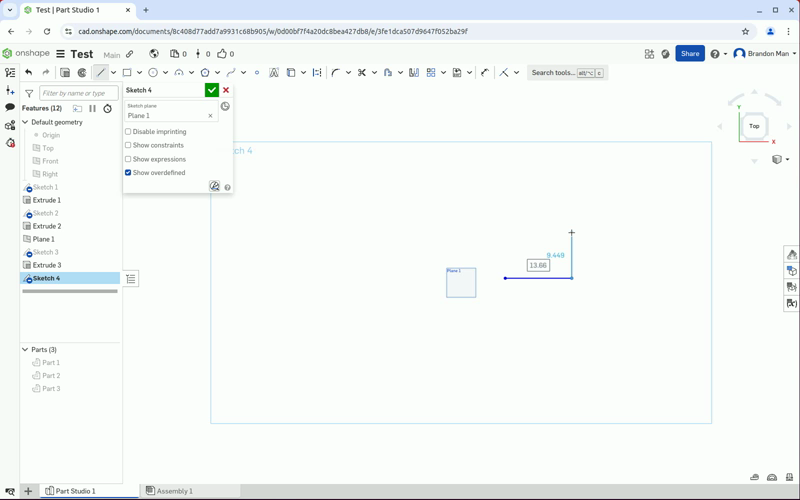
click(571, 232)
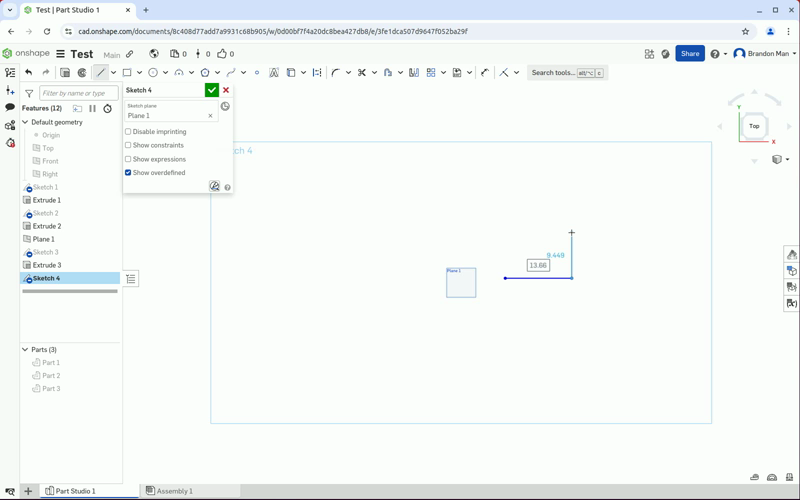
key_up(shift)
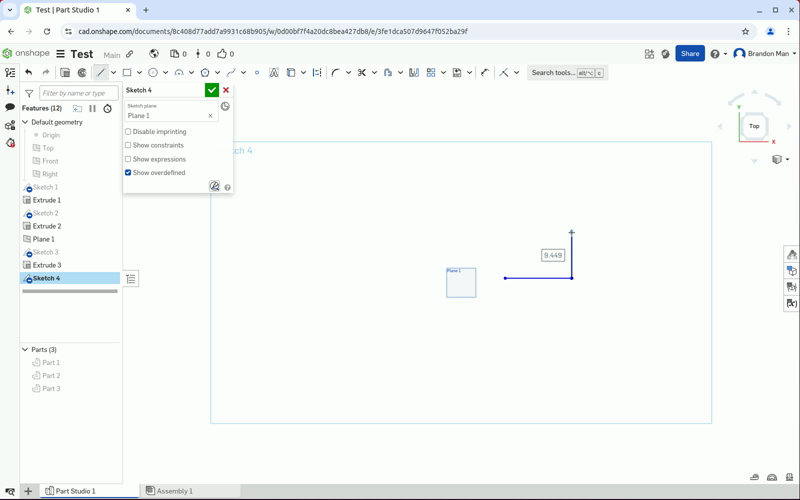
key_down(shift)
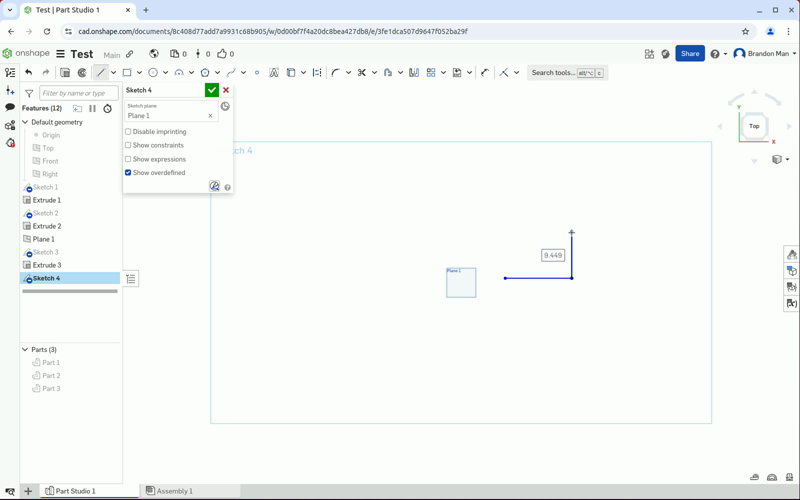
mouse_move(505, 232)
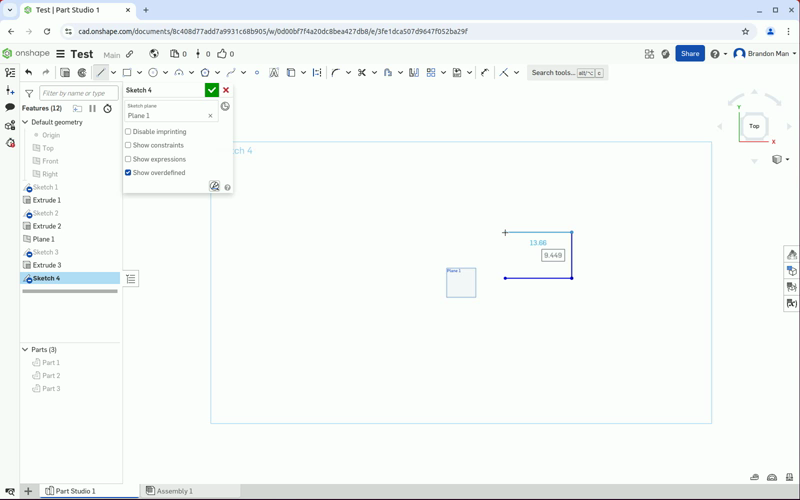
click(505, 232)
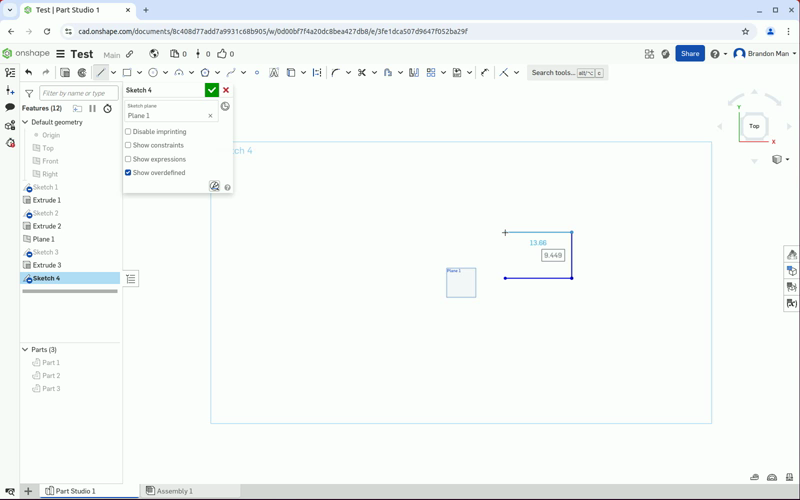
key_up(shift)
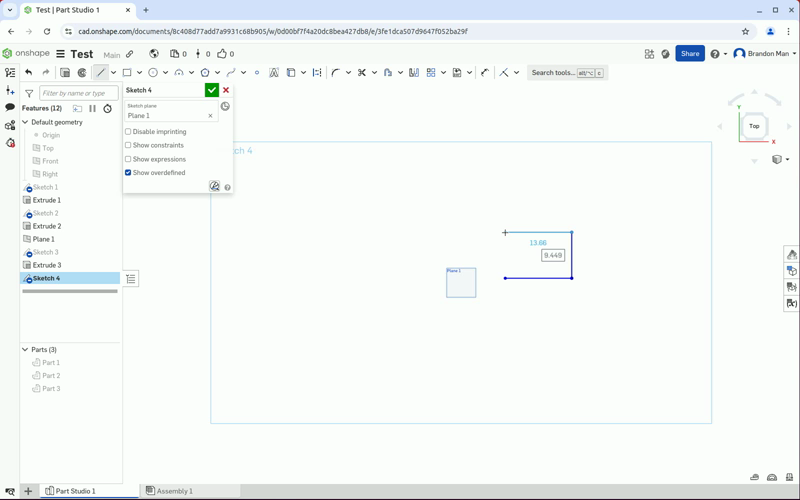
mouse_move(535, 232)
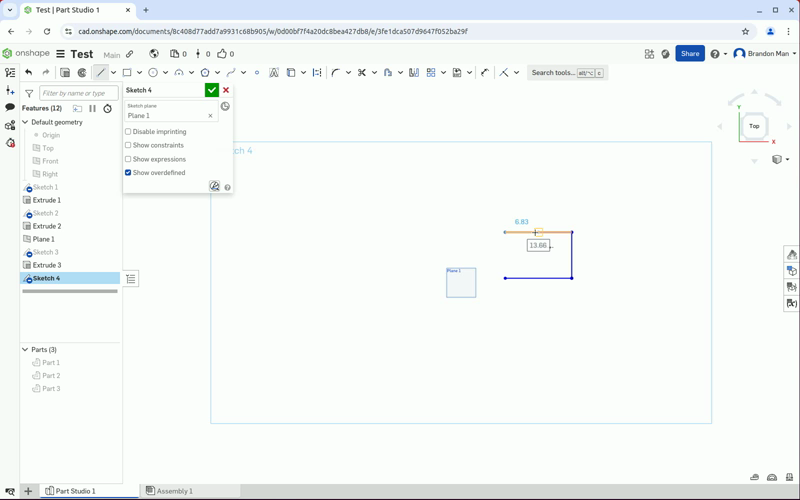
key_down(shift)
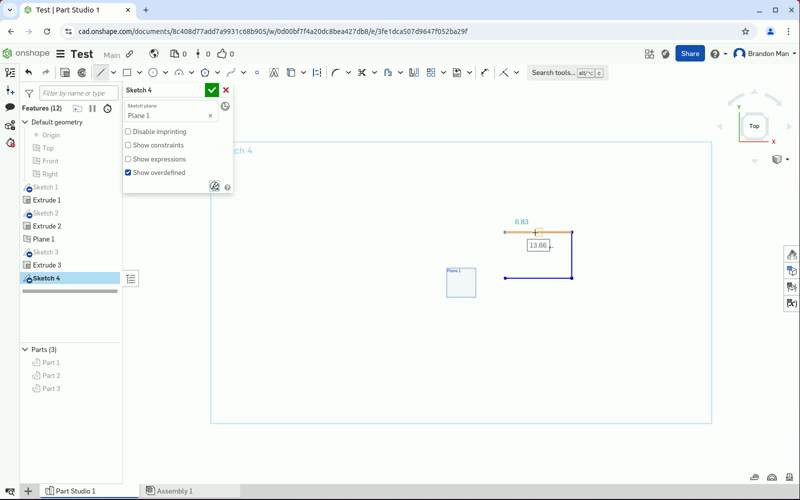
mouse_move(505, 278)
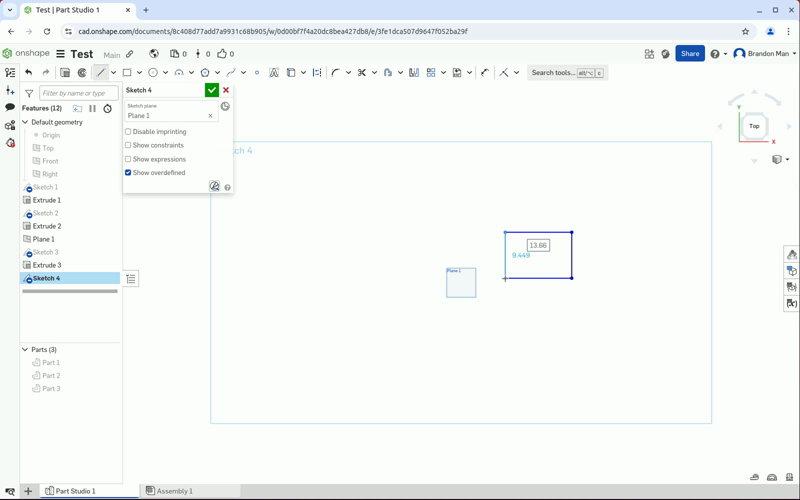
key_up(shift)
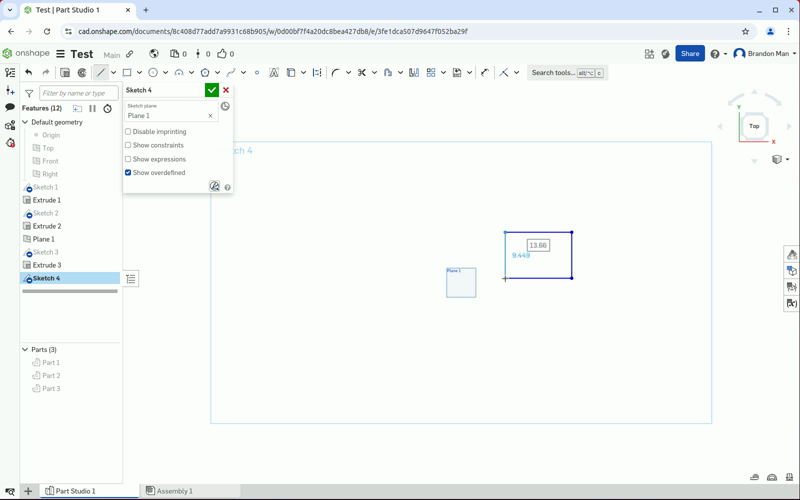
click(505, 278)
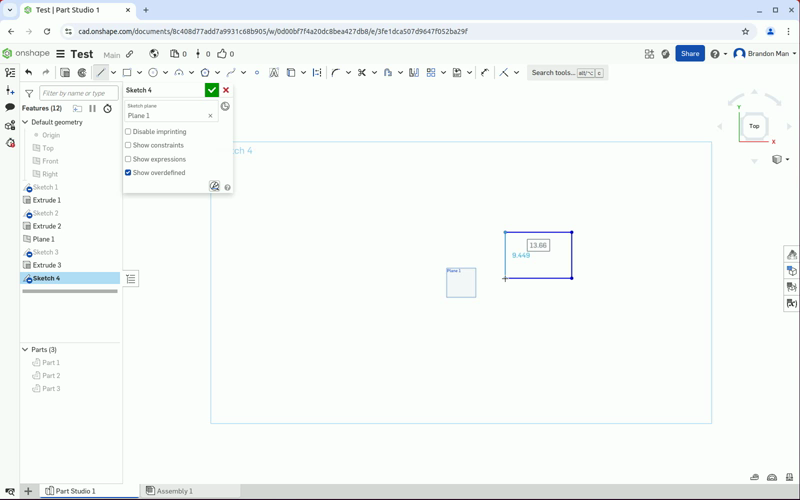
key(esc)
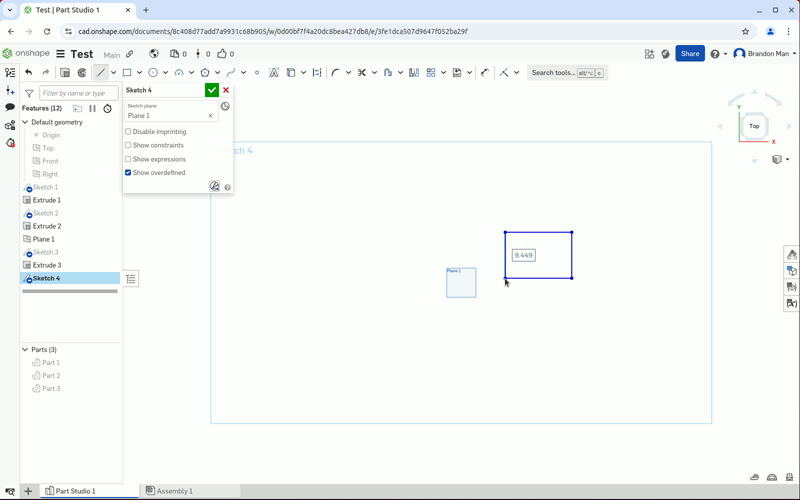
mouse_move(540, 258)
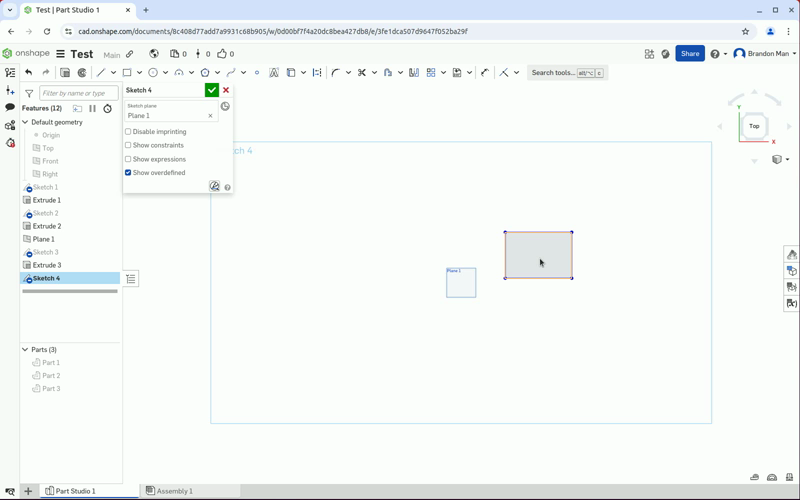
click(540, 258)
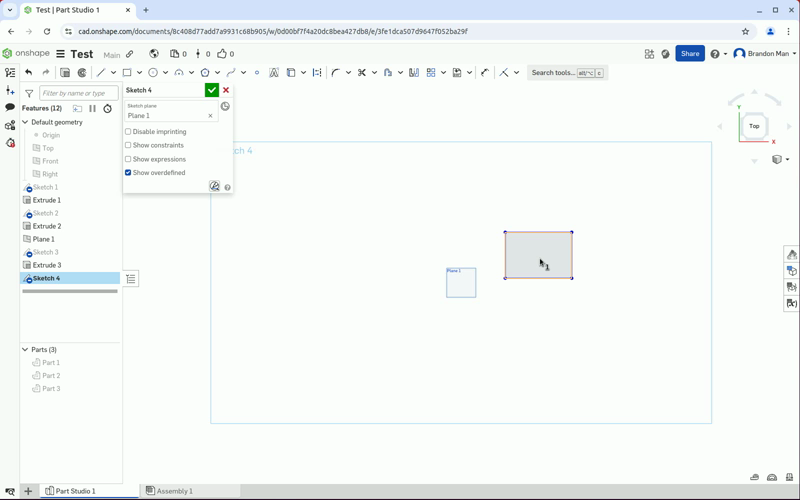
mouse_move(73, 352)
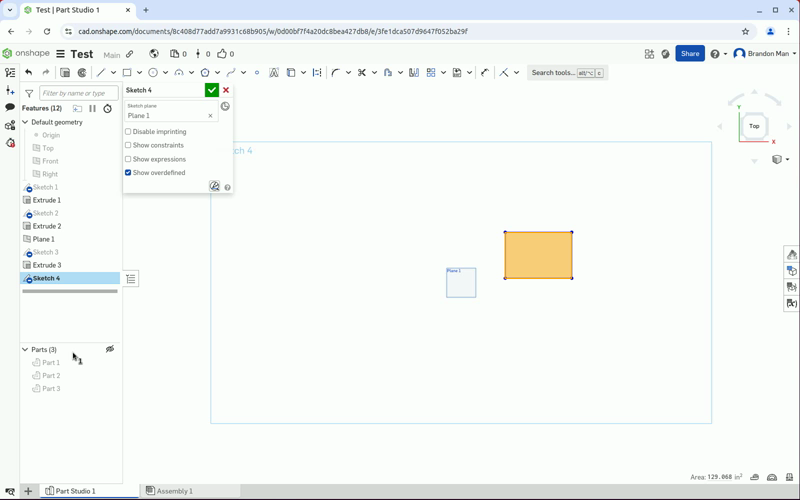
key(shift+y)
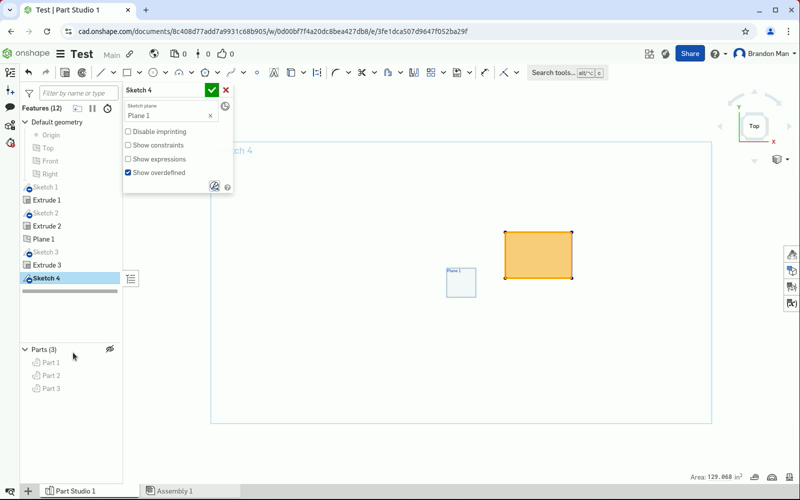
key(shift+e)
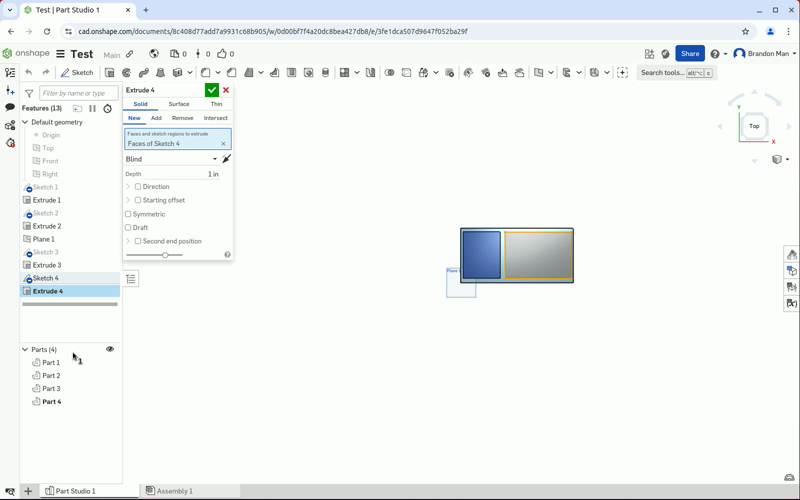
mouse_move(143, 106)
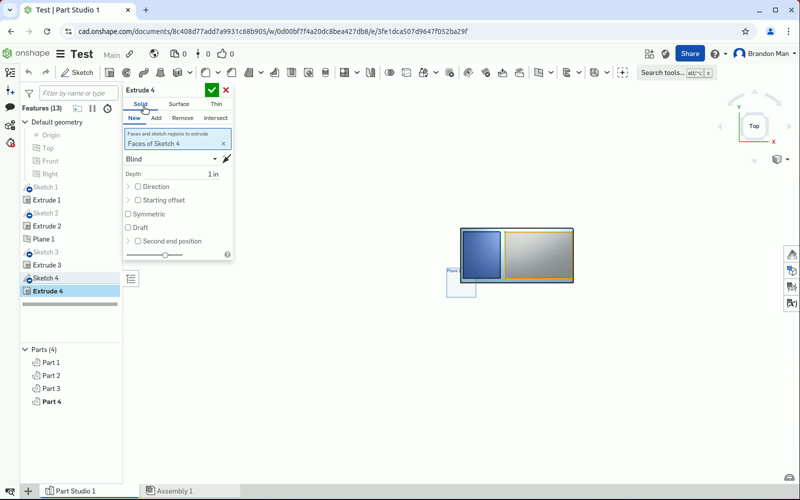
click(143, 106)
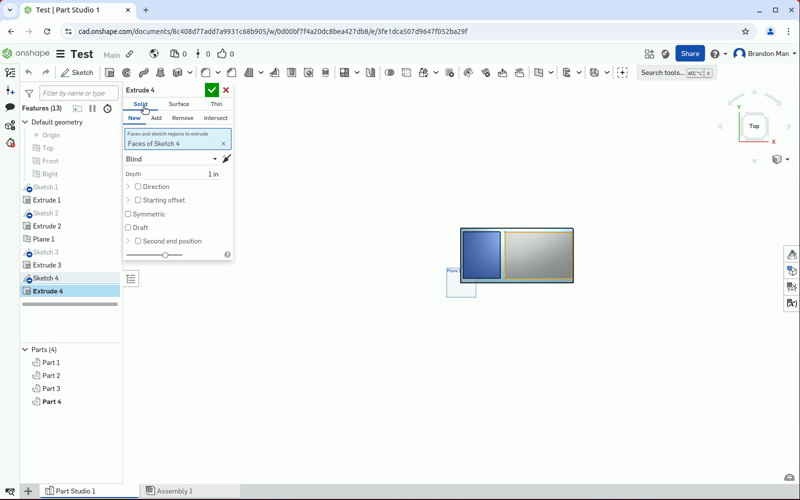
mouse_move(137, 120)
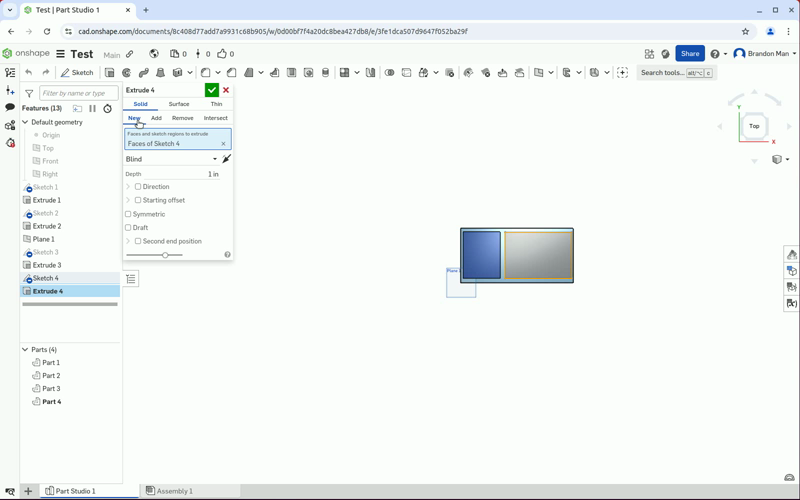
click(137, 120)
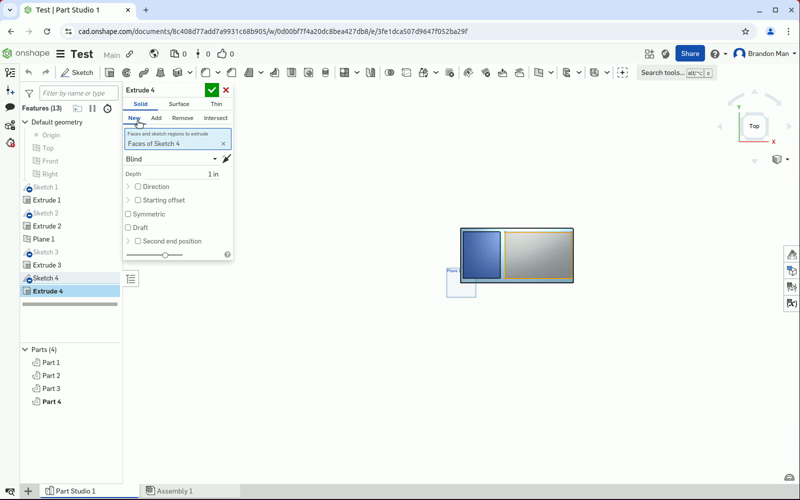
key(tab, 4)
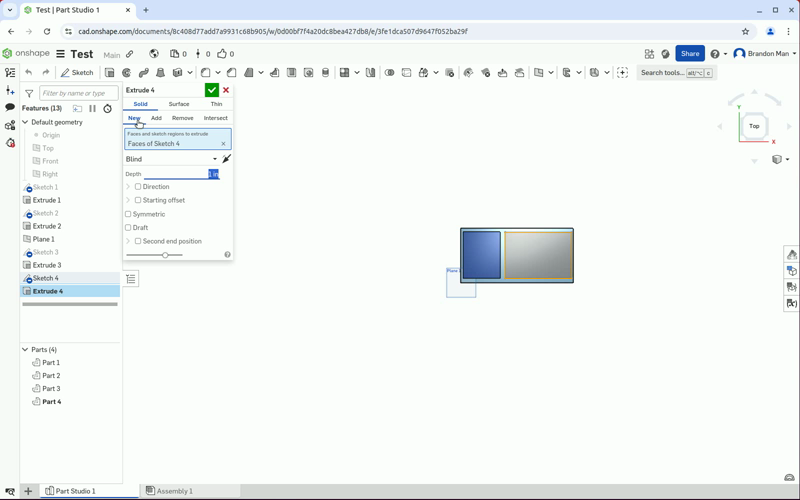
text(0.481)
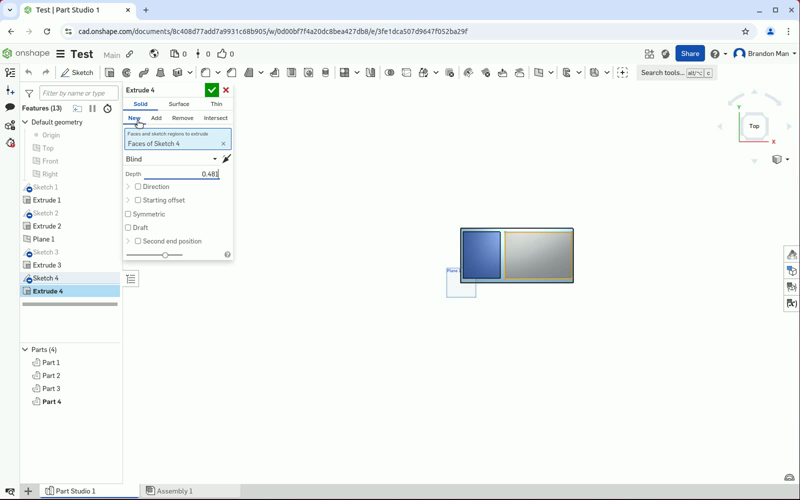
key(enter)
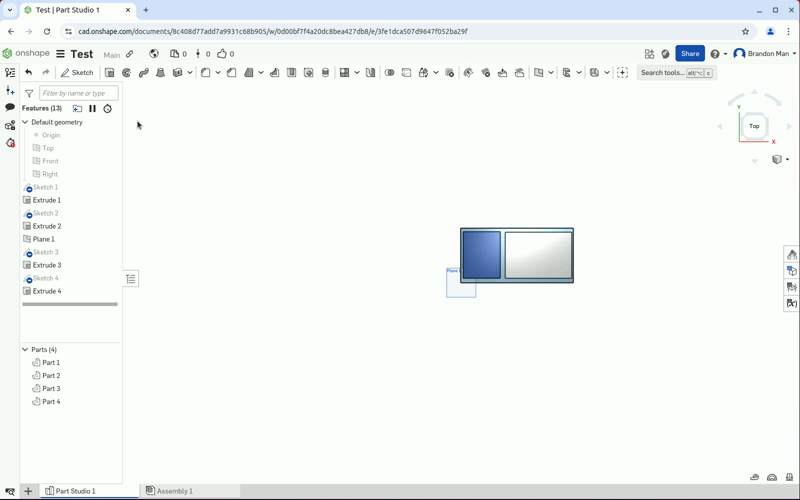
key(shift+h)
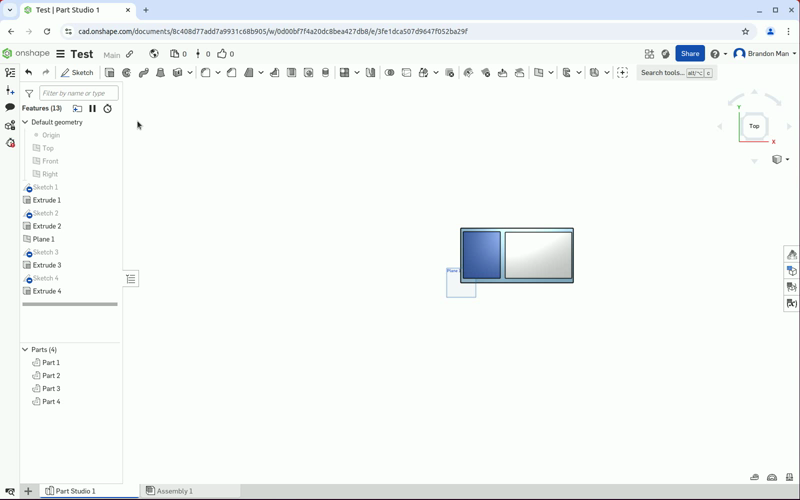
key(shift+h)
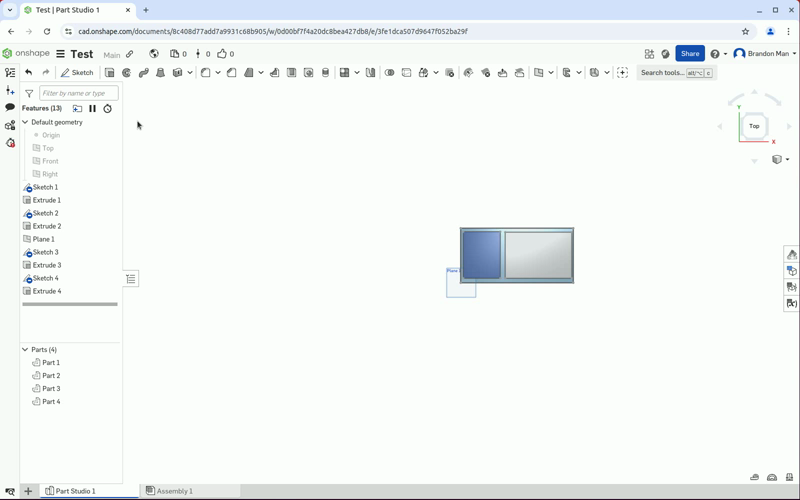
key(shift+7)
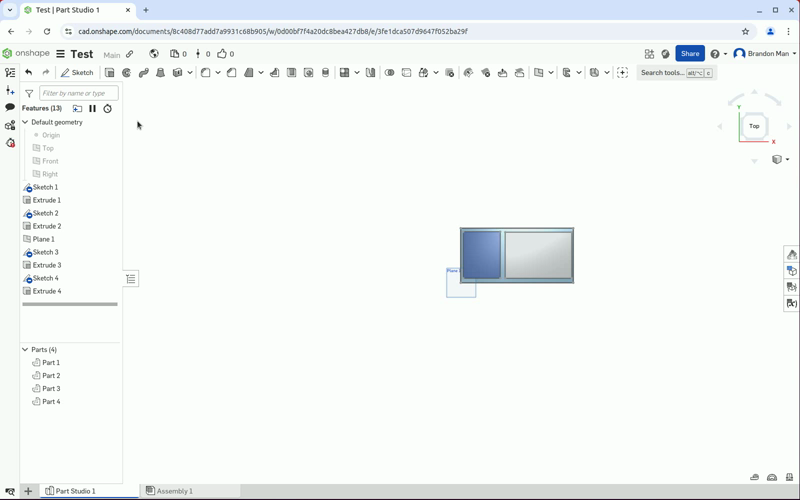
key(up, 3)
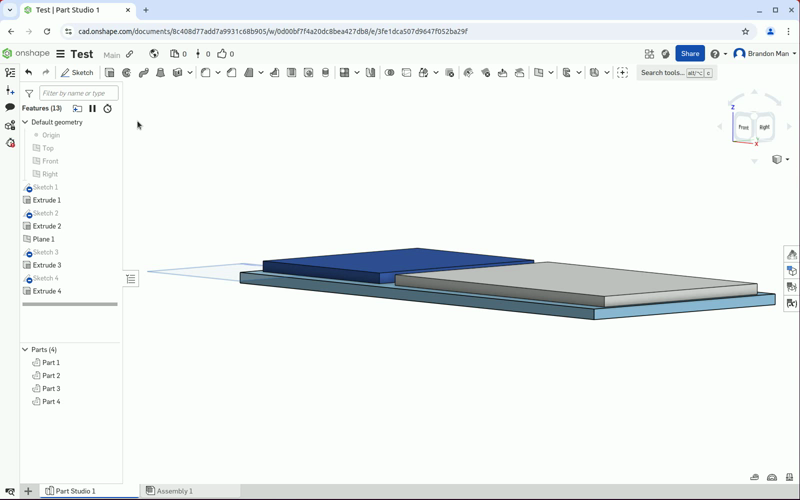
key(left, 3)
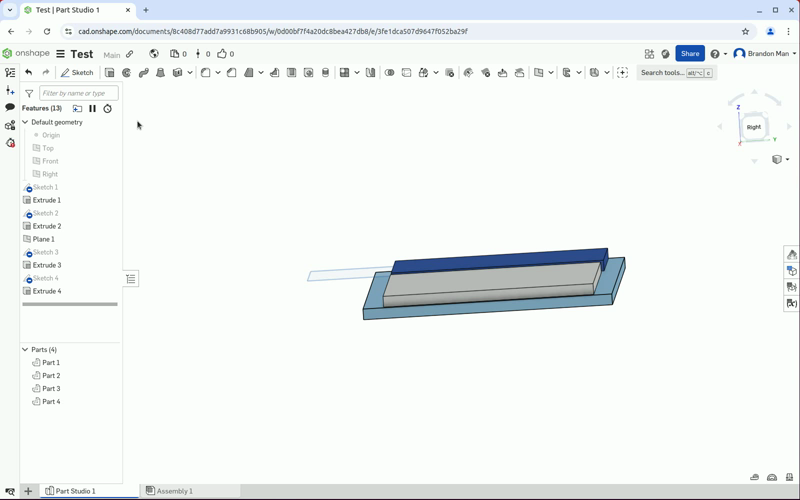
key(right, 3)
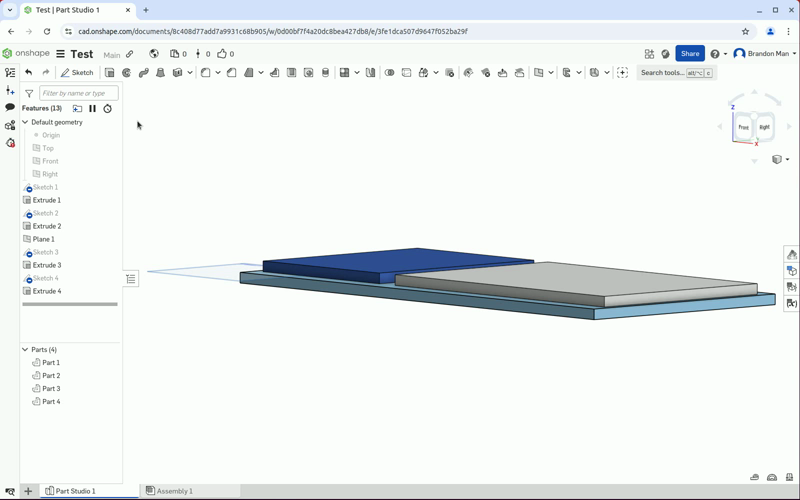
key(down, 3)
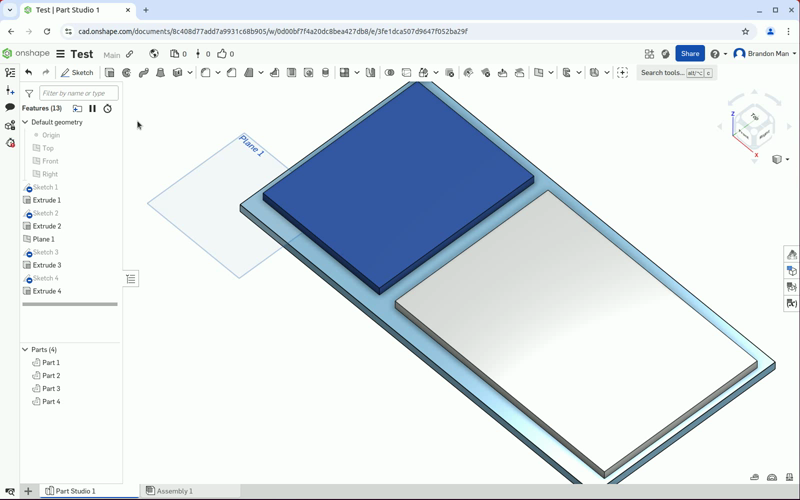
mouse_move(73, 189)
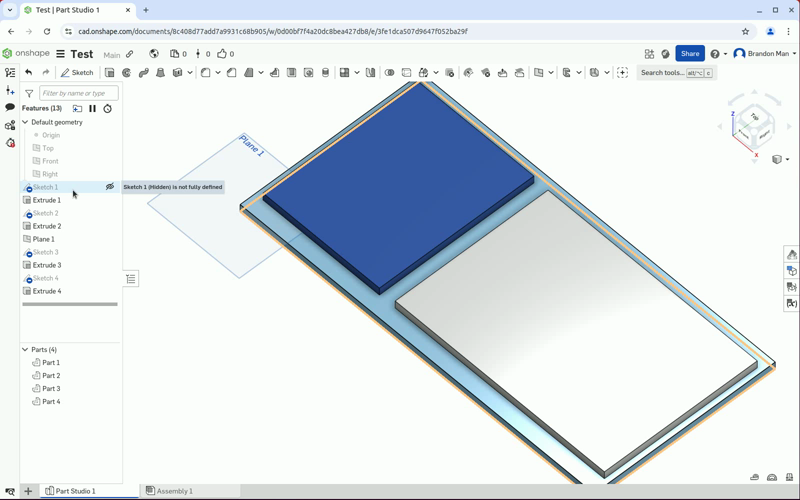
click(73, 189)